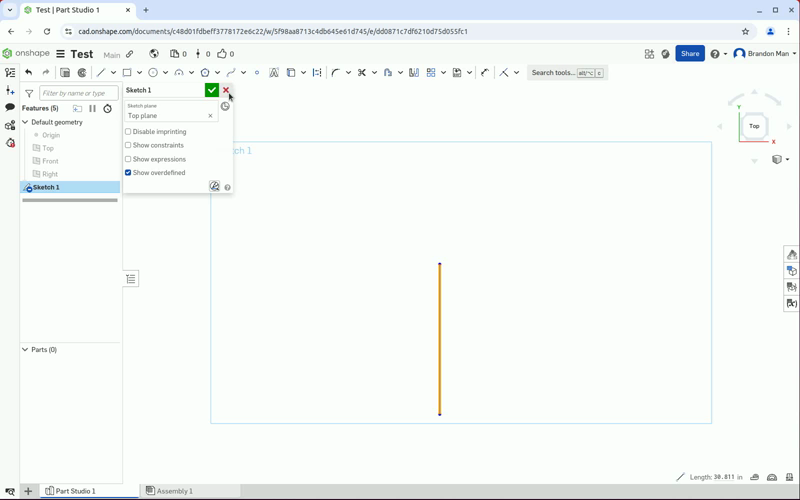
key(shift+h)
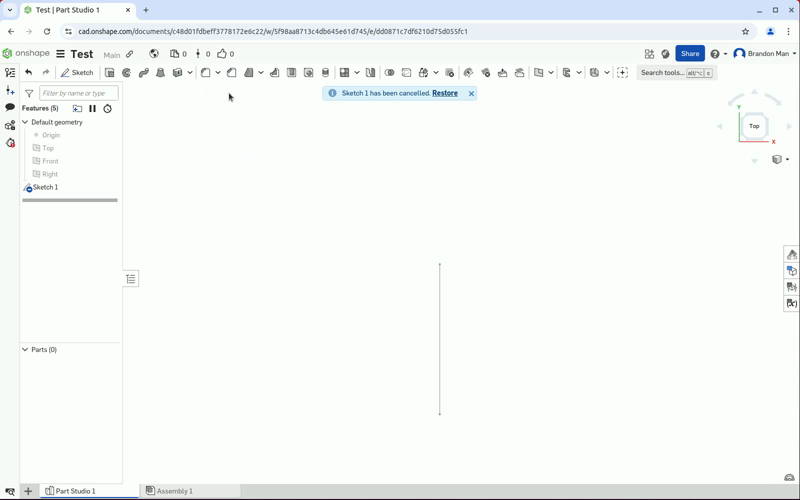
key(shift+s)
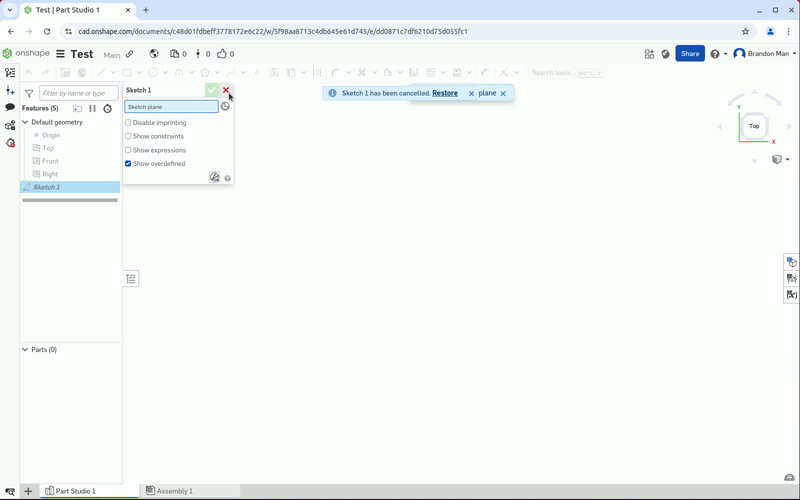
mouse_move(73, 150)
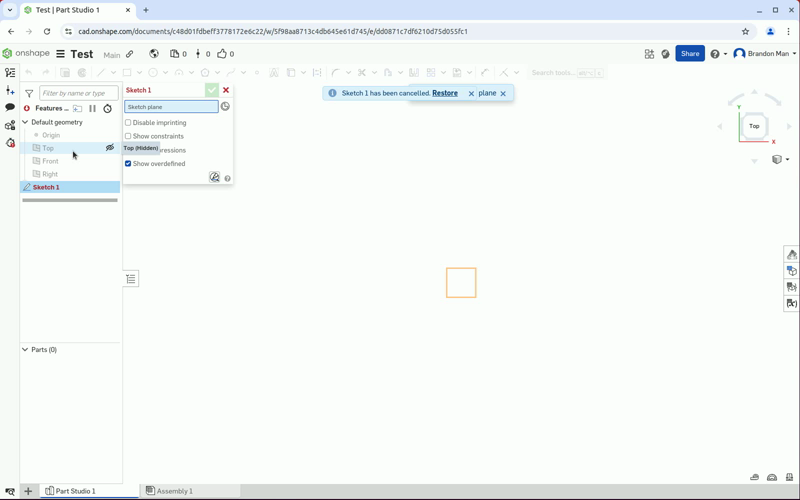
click(73, 150)
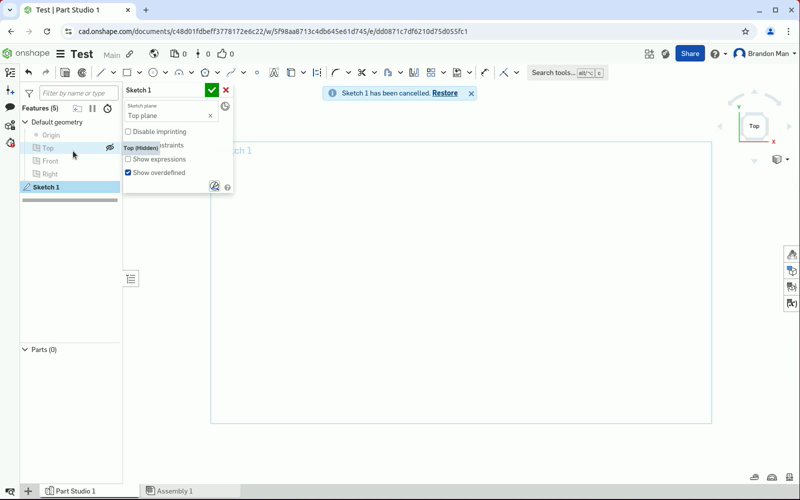
mouse_move(73, 352)
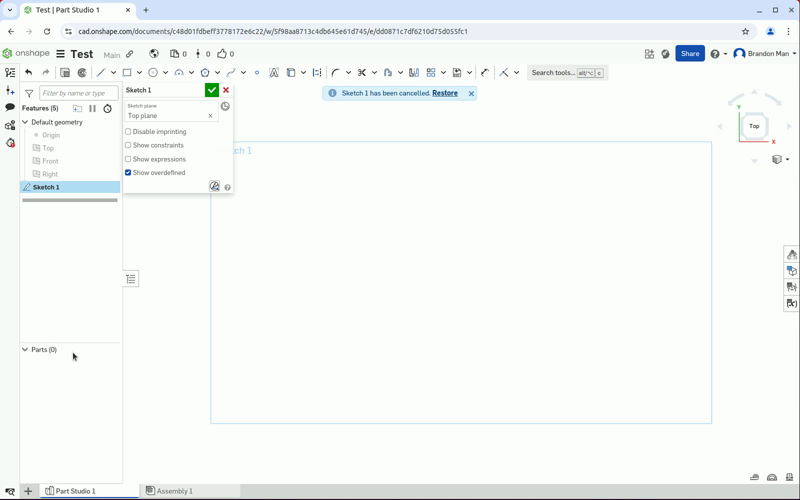
key(y)
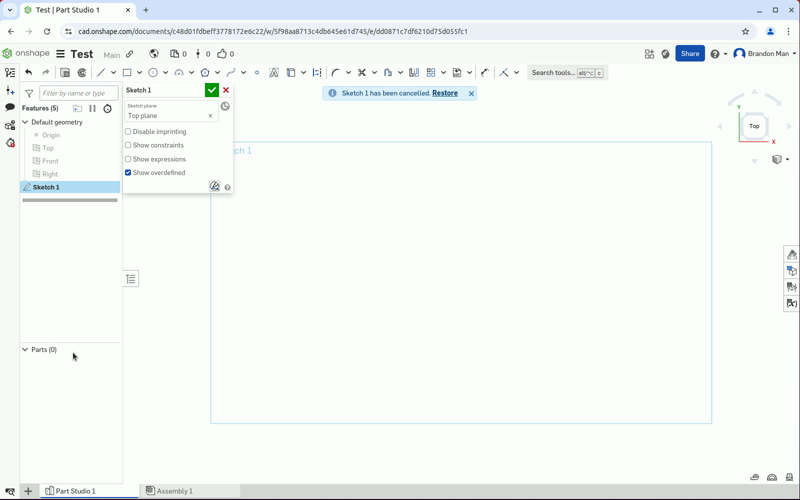
key(l)
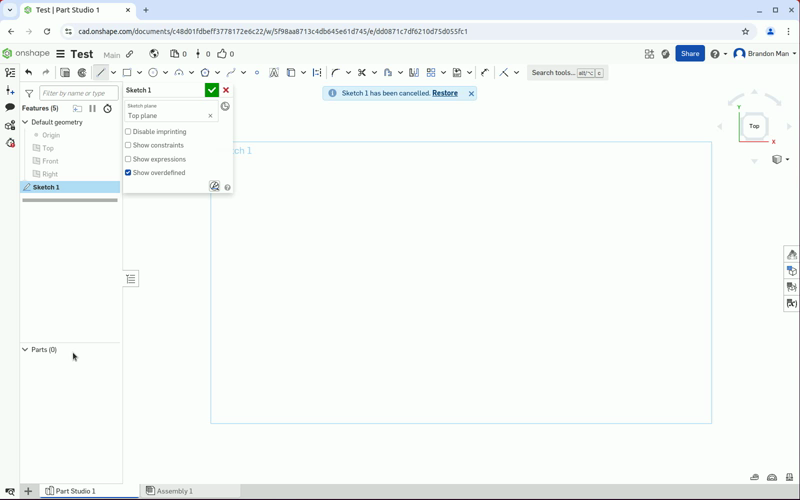
key_down(shift)
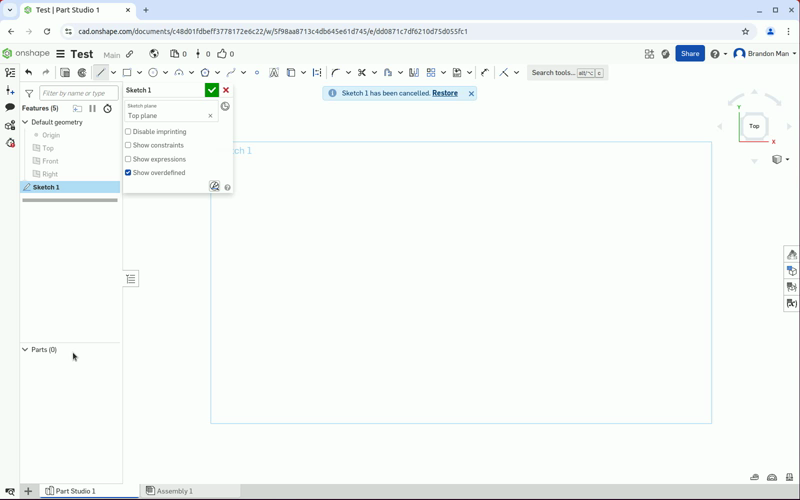
mouse_move(493, 307)
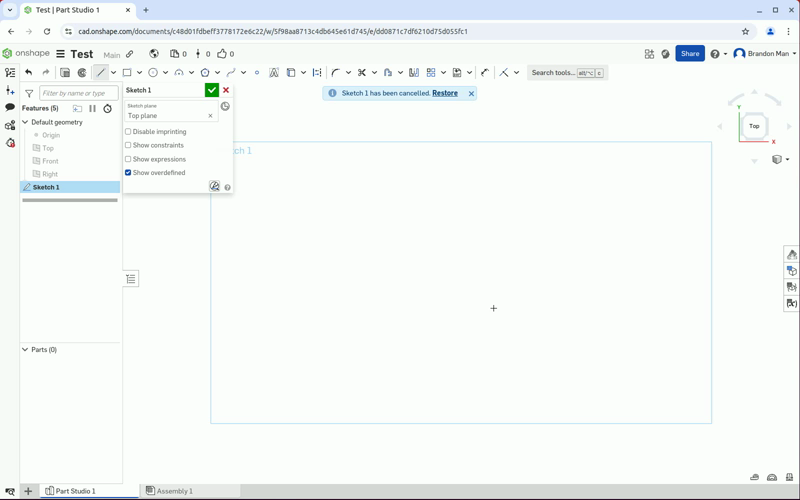
click(493, 307)
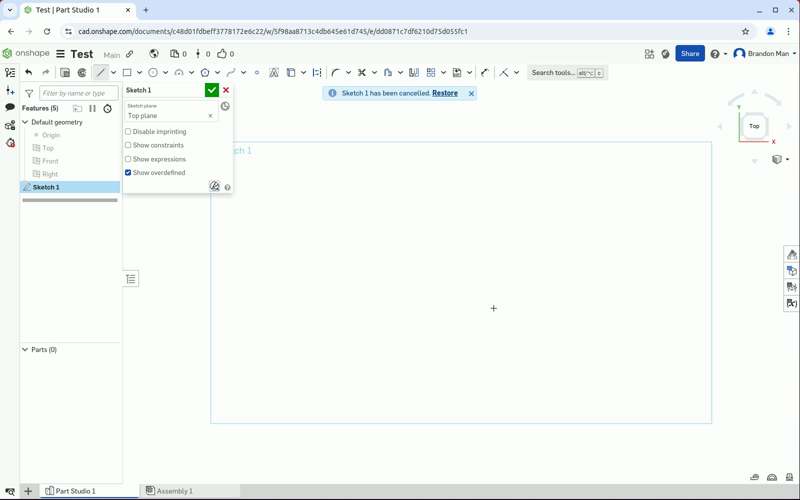
key_up(shift)
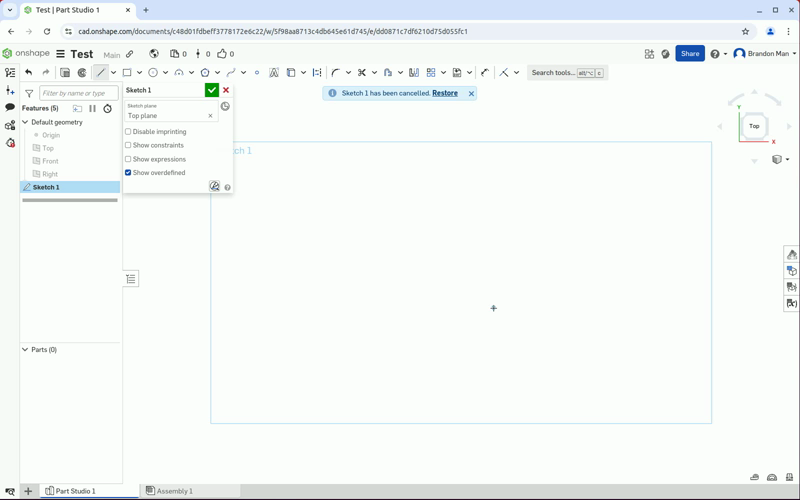
key_down(shift)
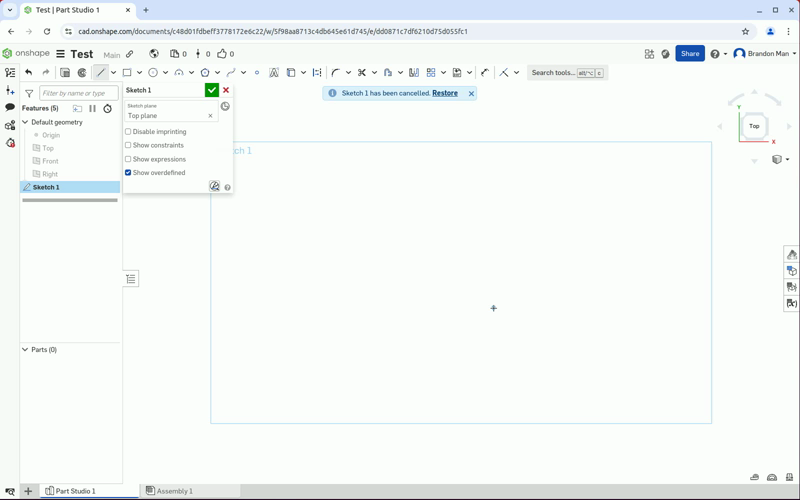
mouse_move(523, 307)
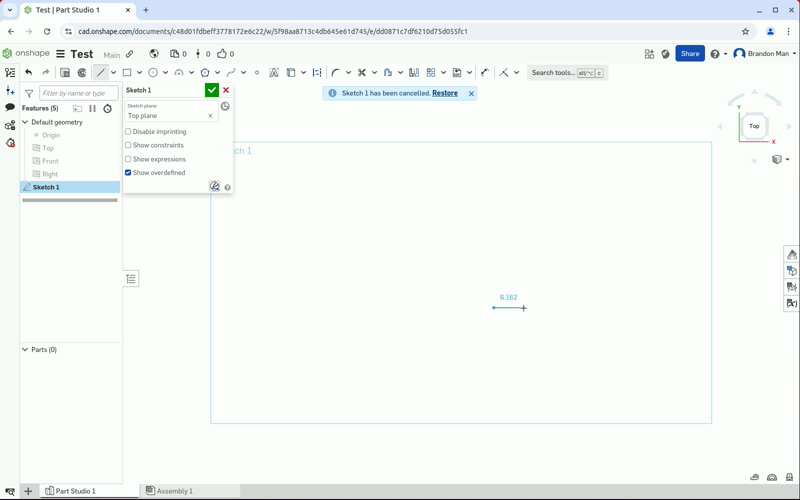
mouse_move(536, 307)
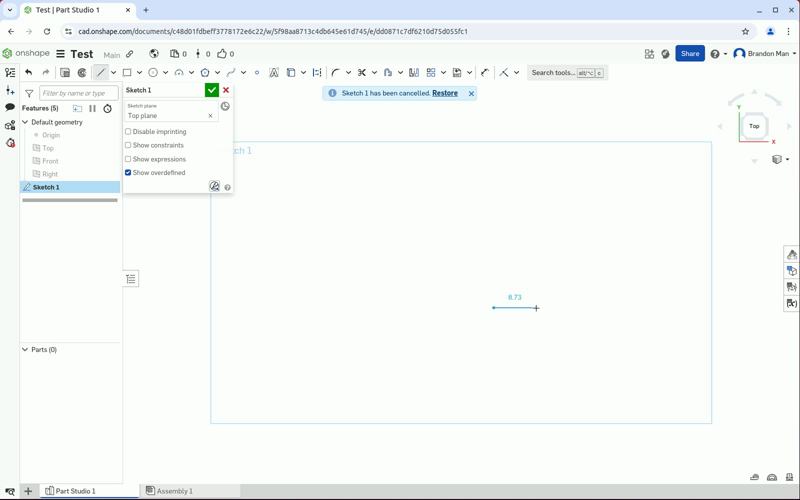
click(536, 307)
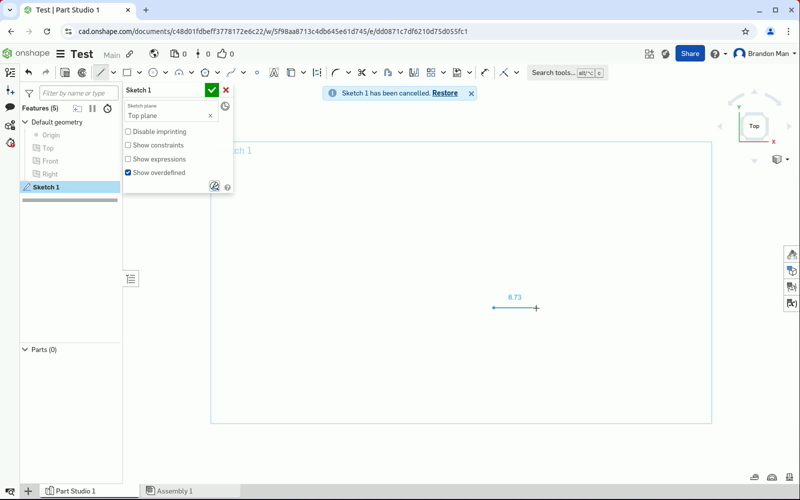
key_up(shift)
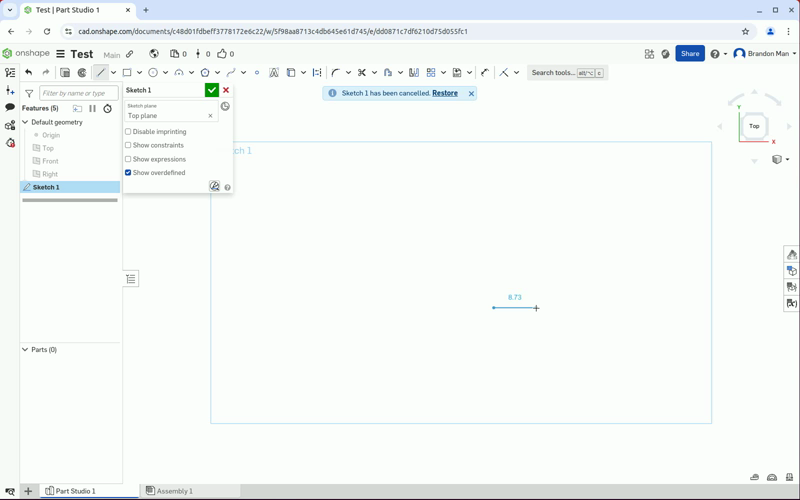
key(esc)
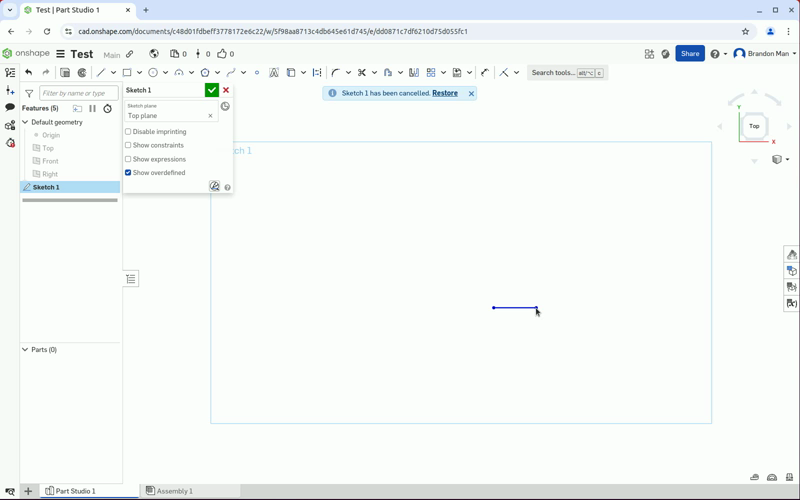
key(a)
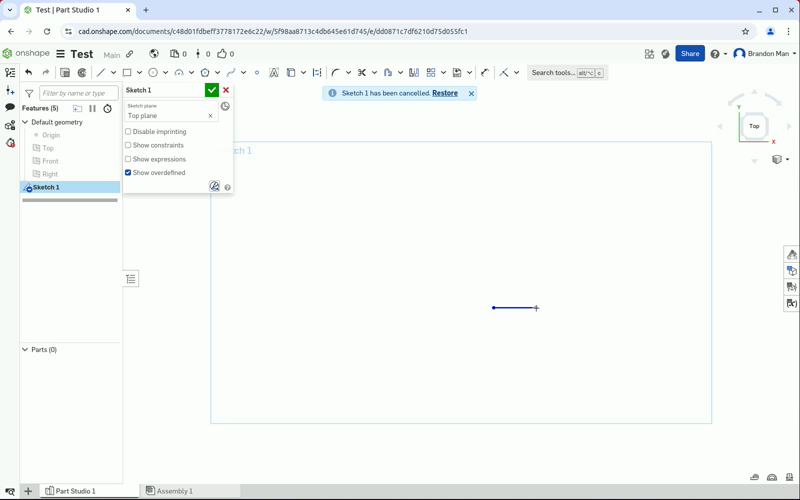
mouse_move(536, 307)
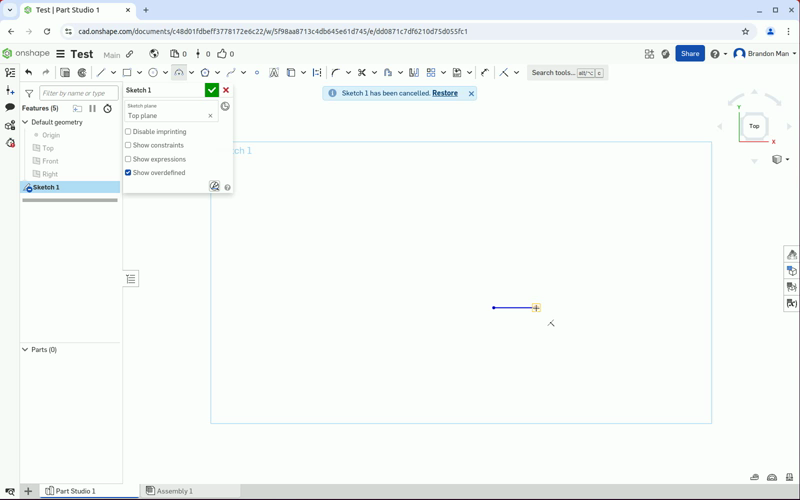
click(536, 307)
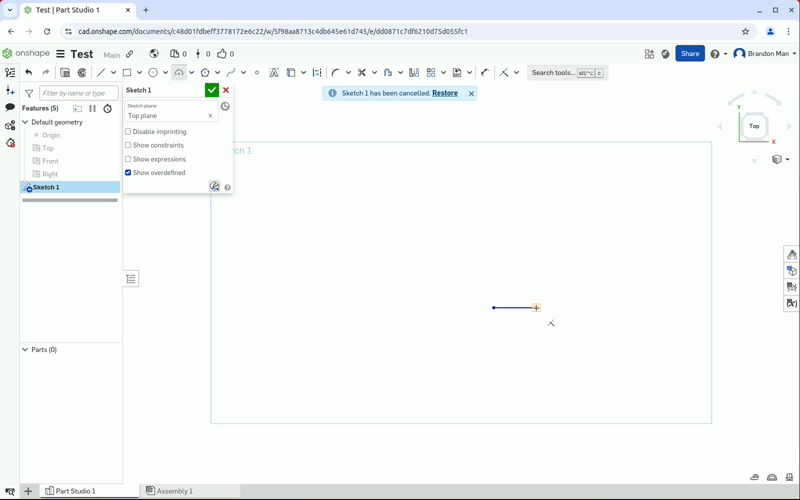
key_down(shift)
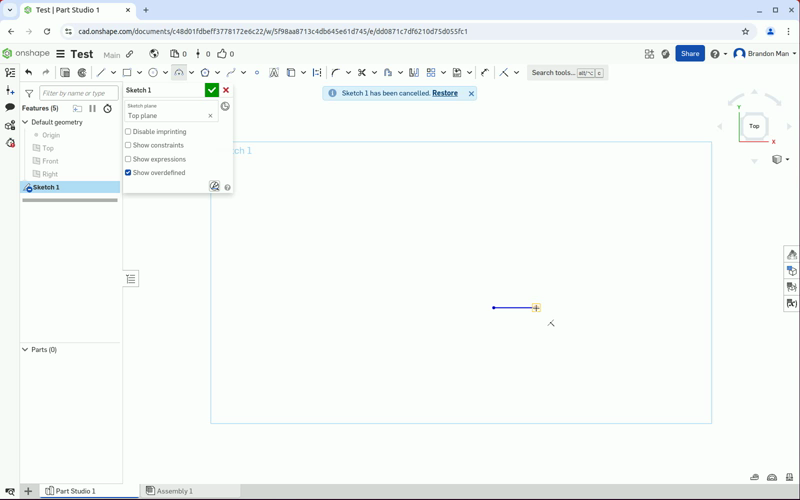
mouse_move(536, 258)
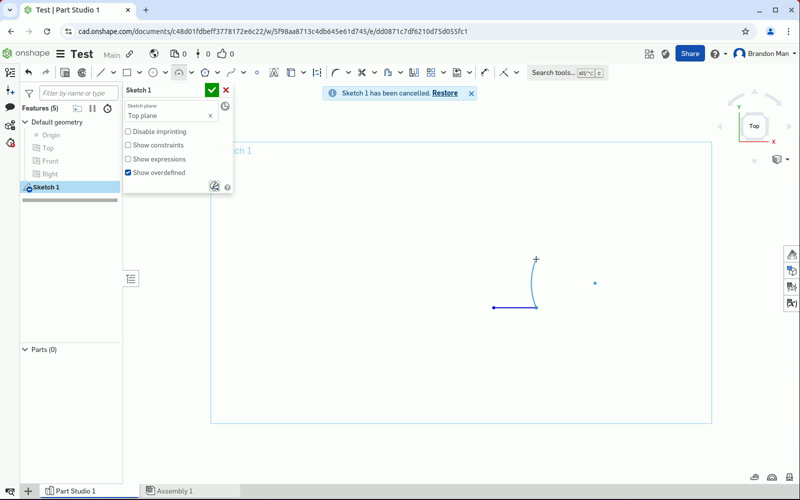
click(536, 258)
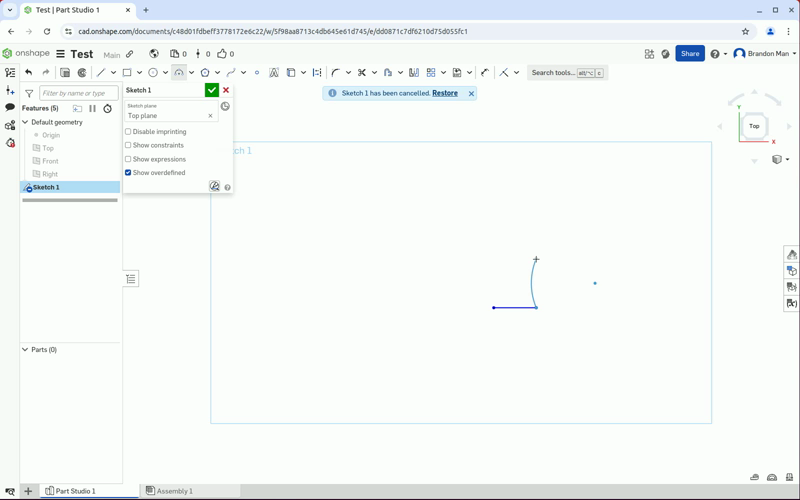
mouse_move(385, 283)
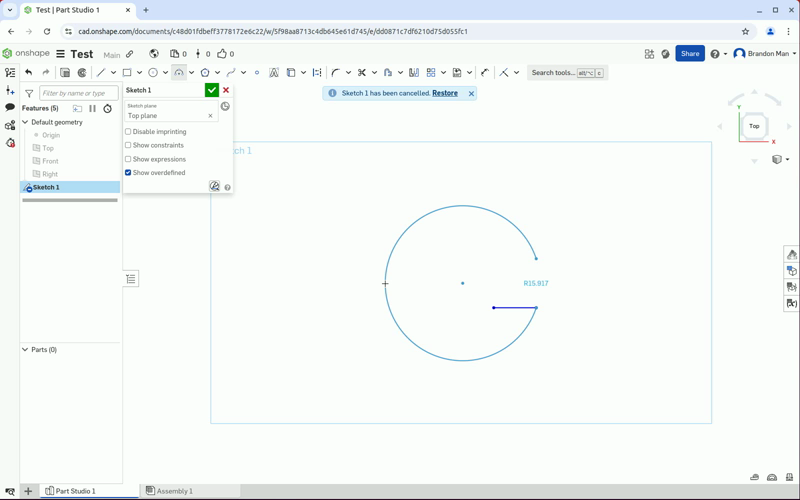
click(385, 283)
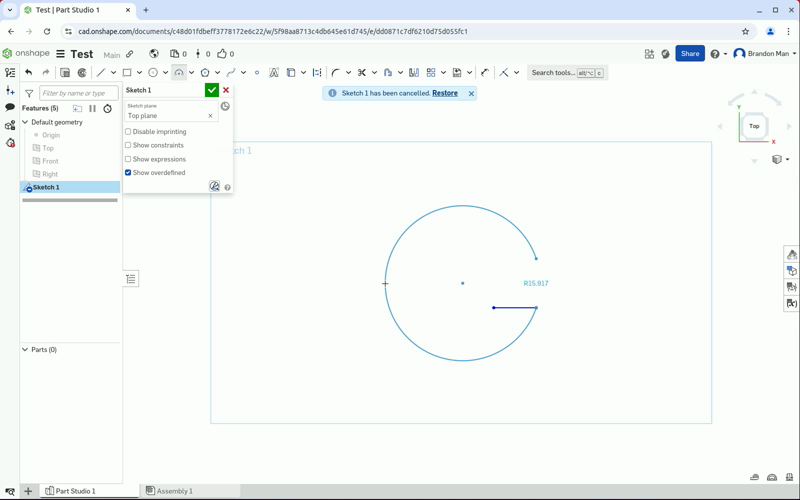
key_up(shift)
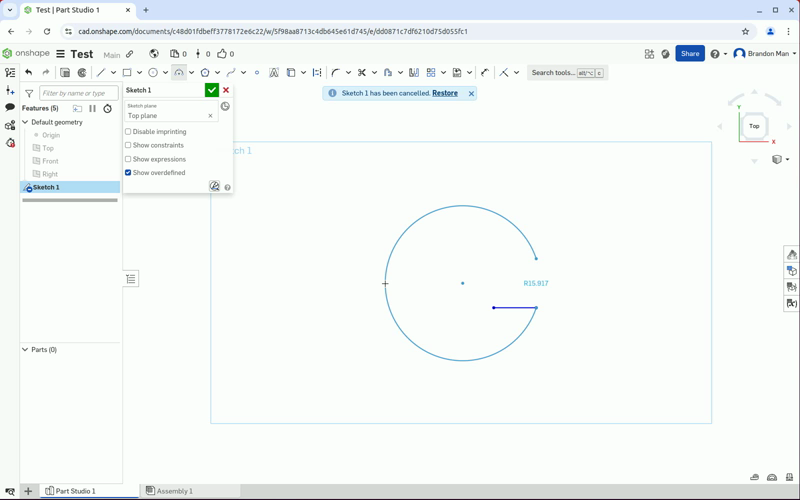
key(esc)
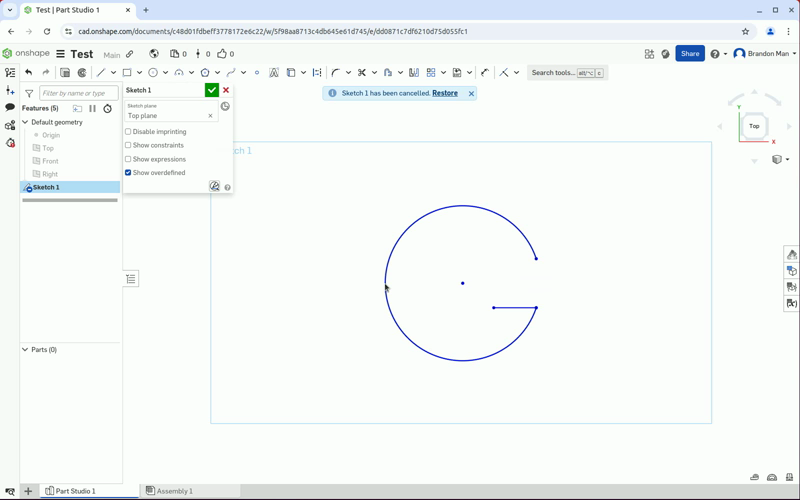
key(l)
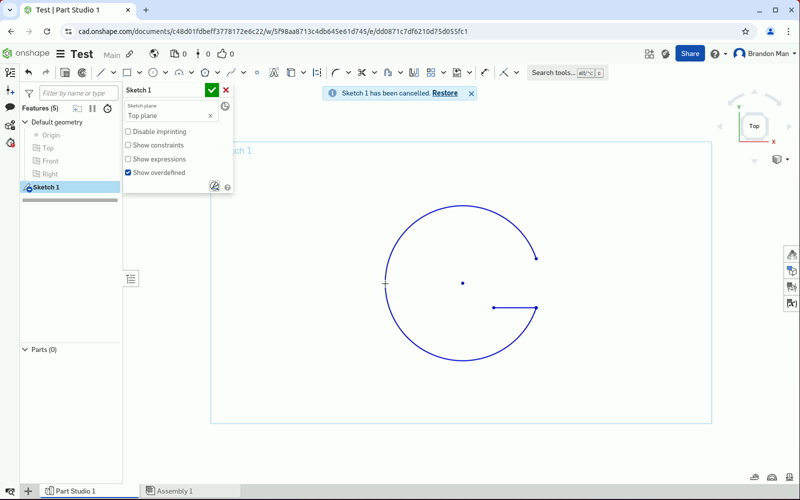
mouse_move(536, 258)
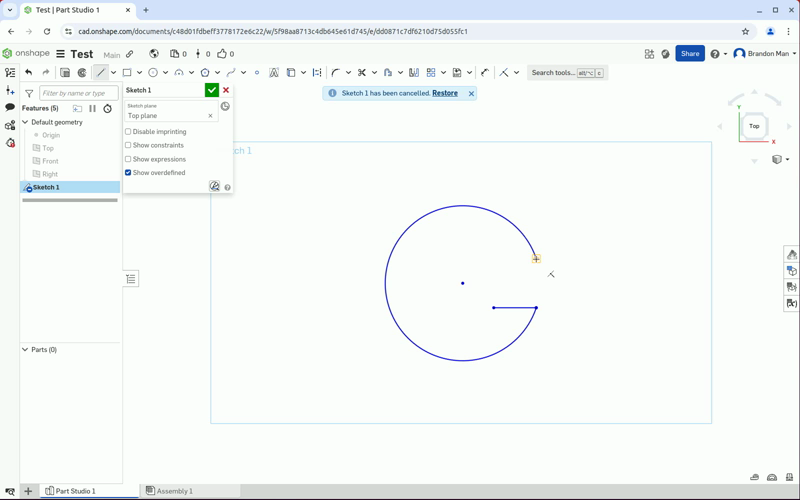
click(536, 258)
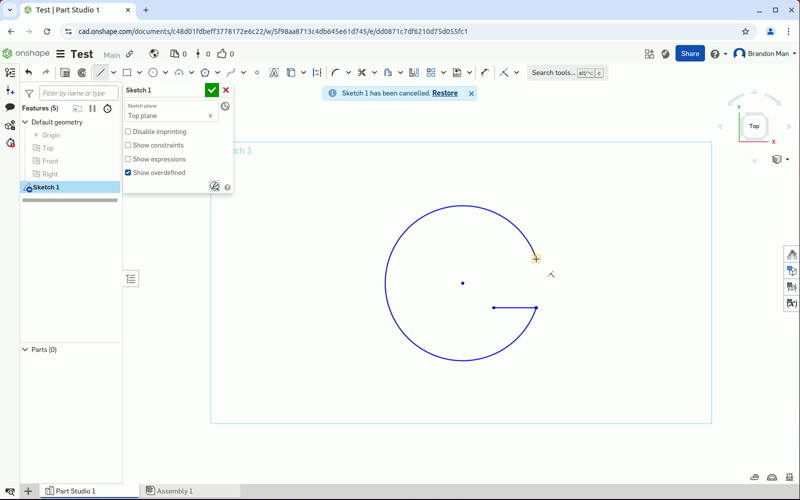
key_down(shift)
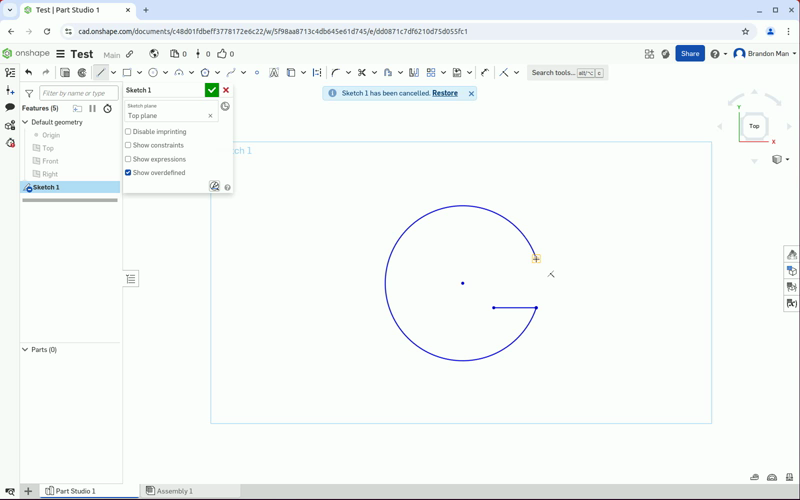
mouse_move(566, 258)
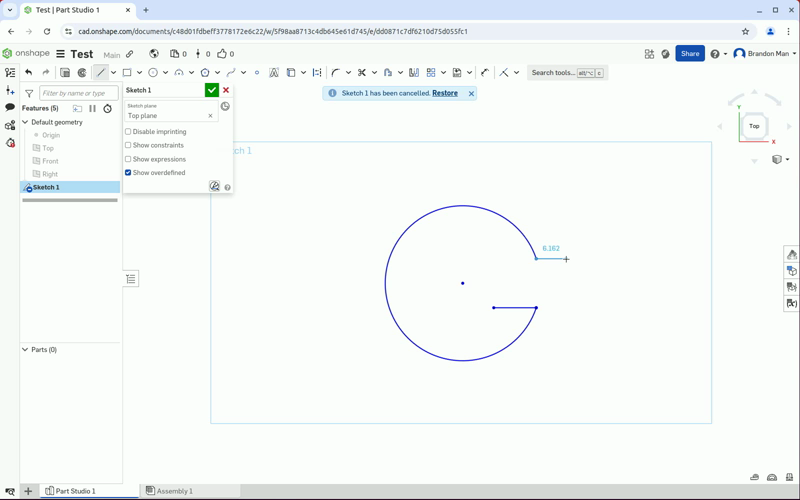
mouse_move(493, 258)
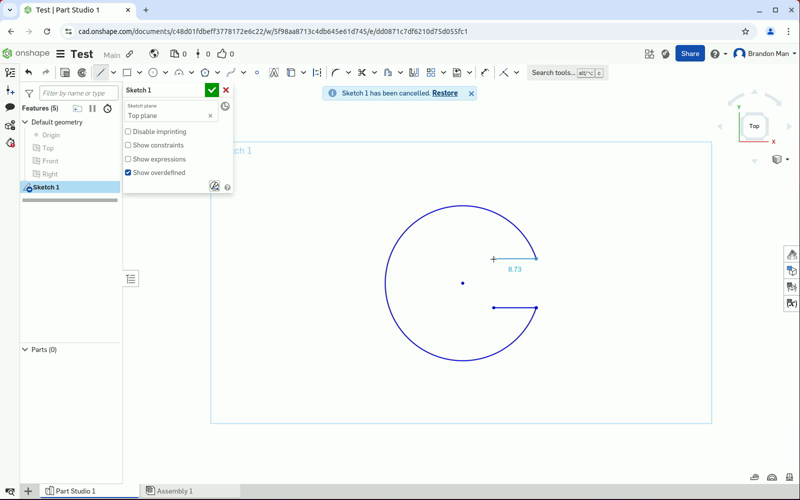
click(493, 258)
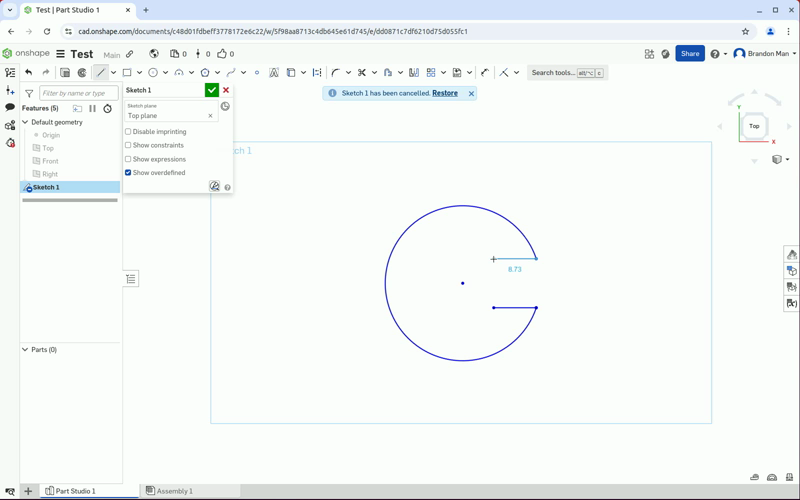
key_up(shift)
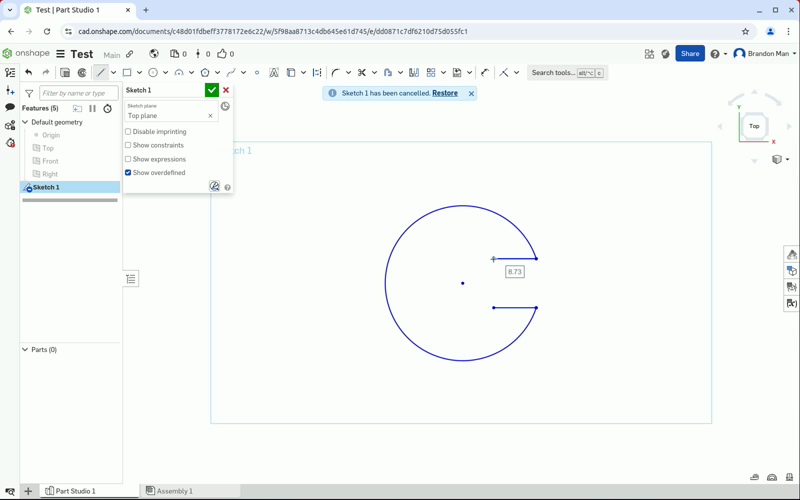
mouse_move(523, 258)
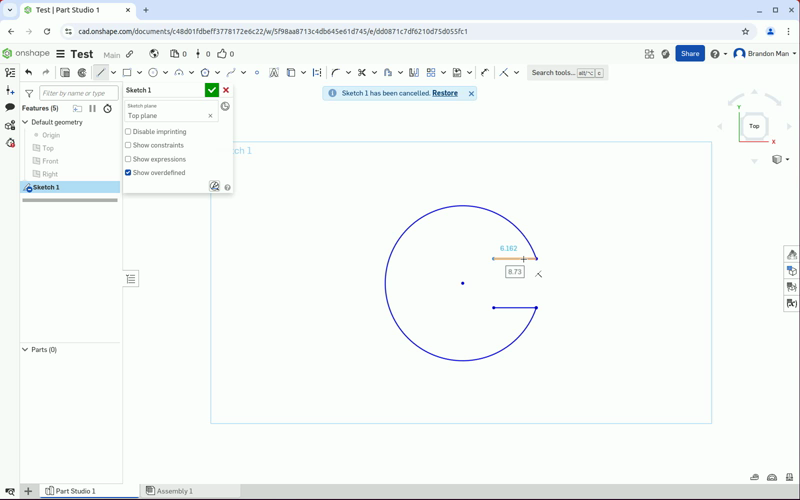
key_down(shift)
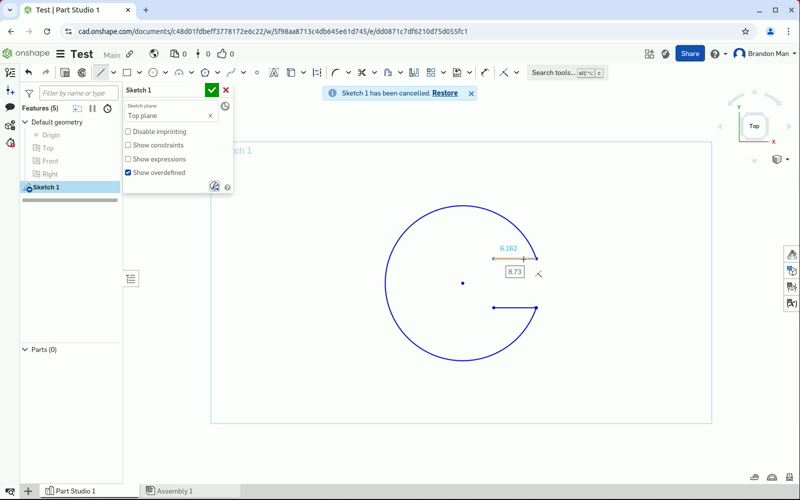
mouse_move(493, 307)
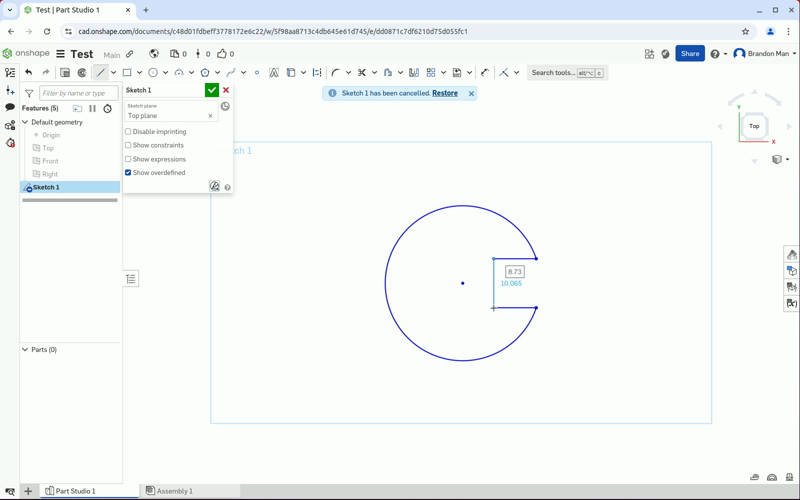
key_up(shift)
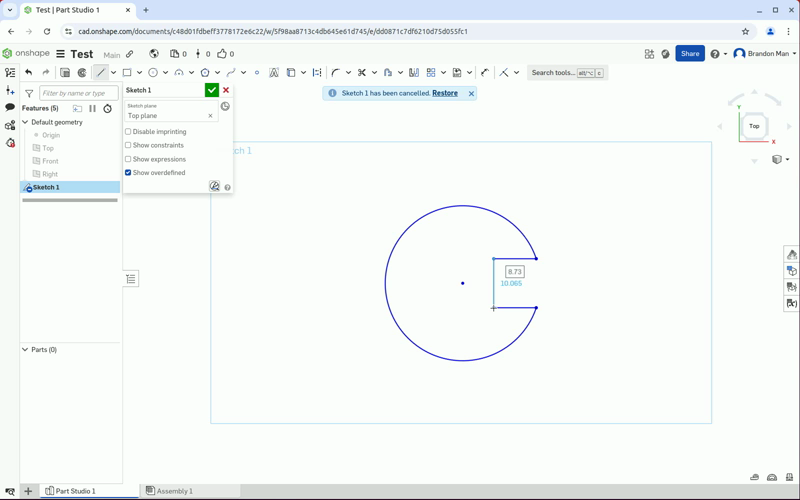
click(493, 307)
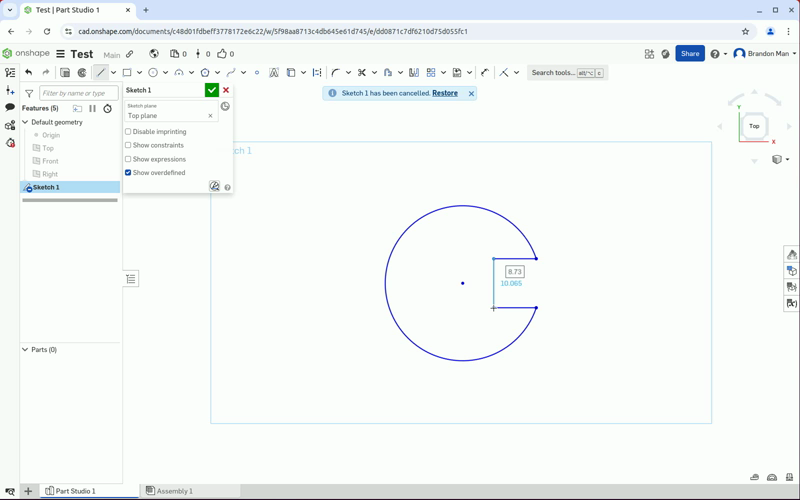
key(esc)
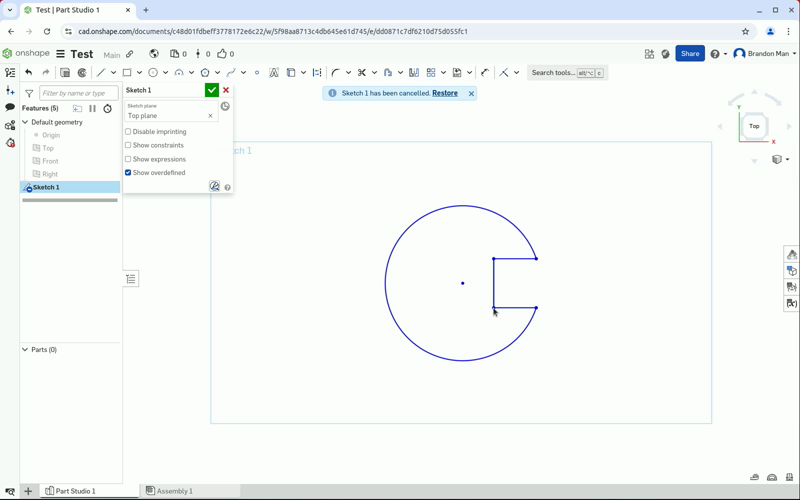
mouse_move(416, 307)
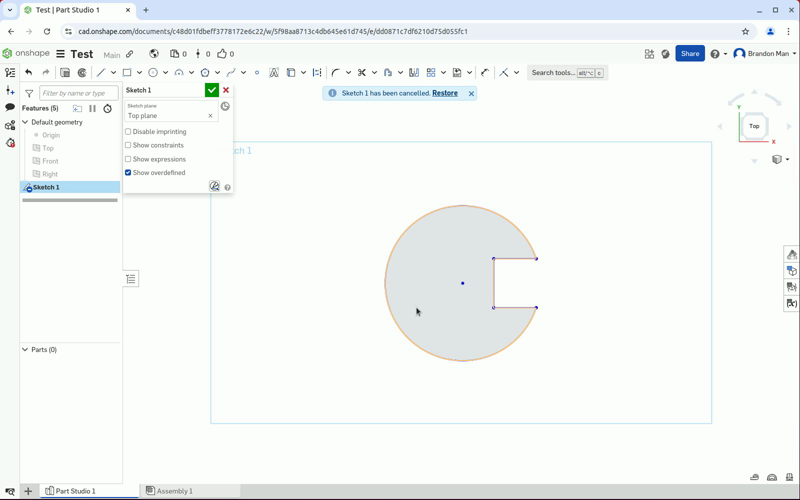
click(416, 307)
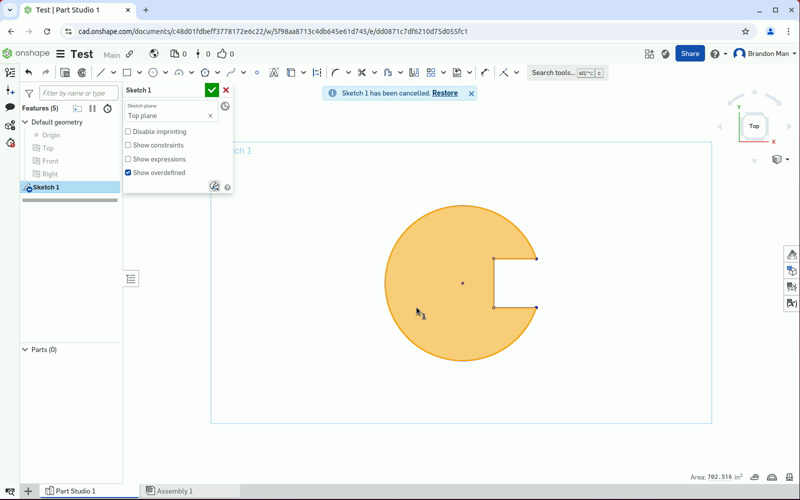
mouse_move(73, 352)
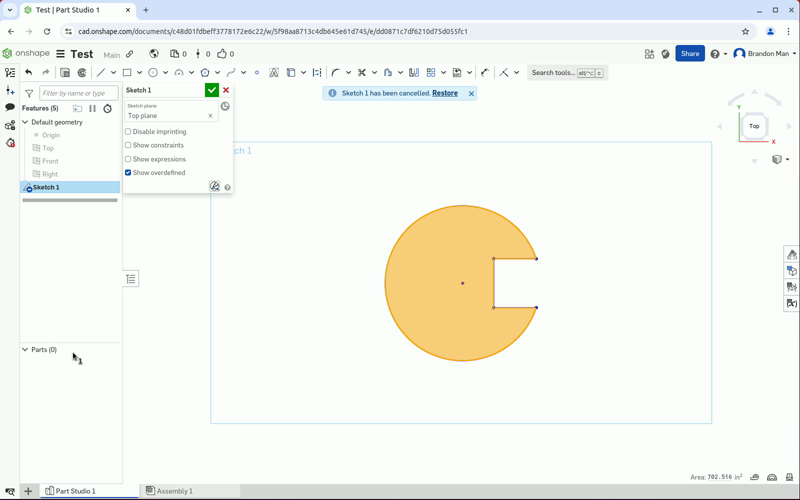
key(shift+y)
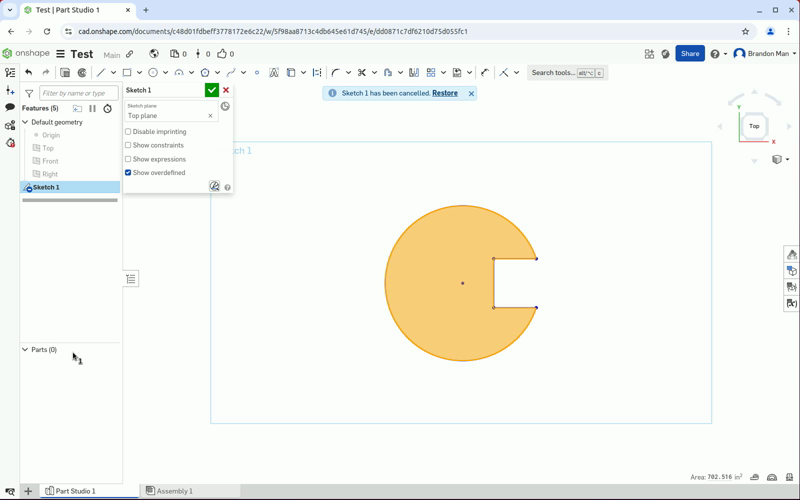
key(shift+e)
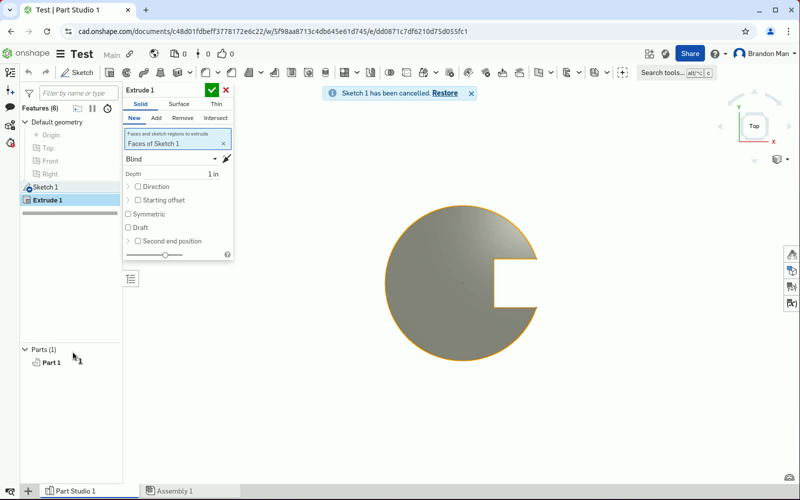
mouse_move(143, 106)
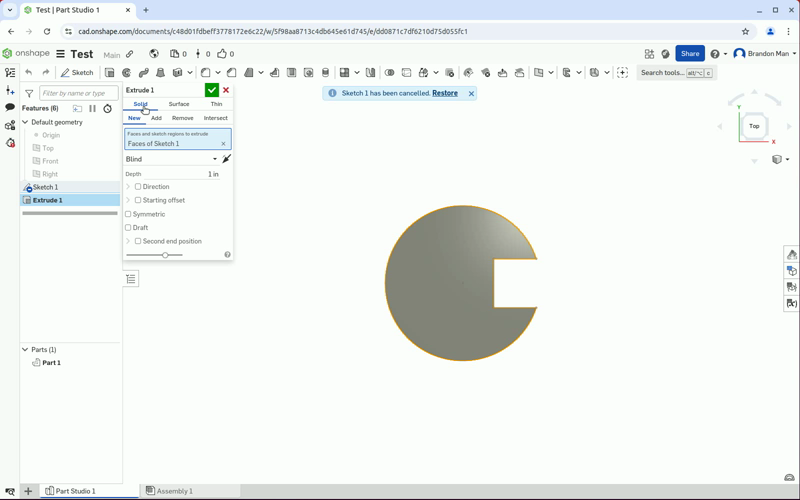
click(143, 106)
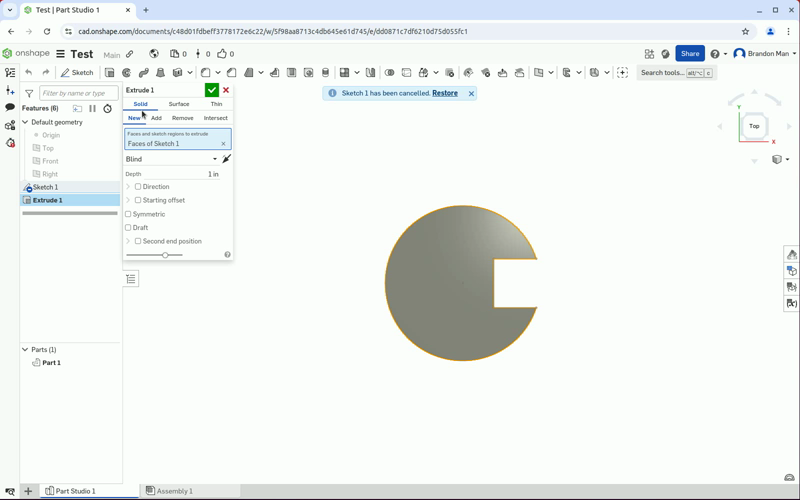
mouse_move(137, 120)
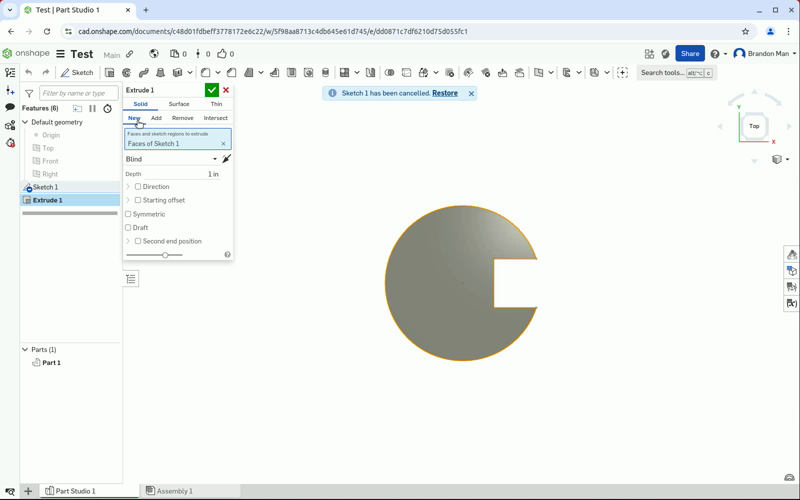
click(137, 120)
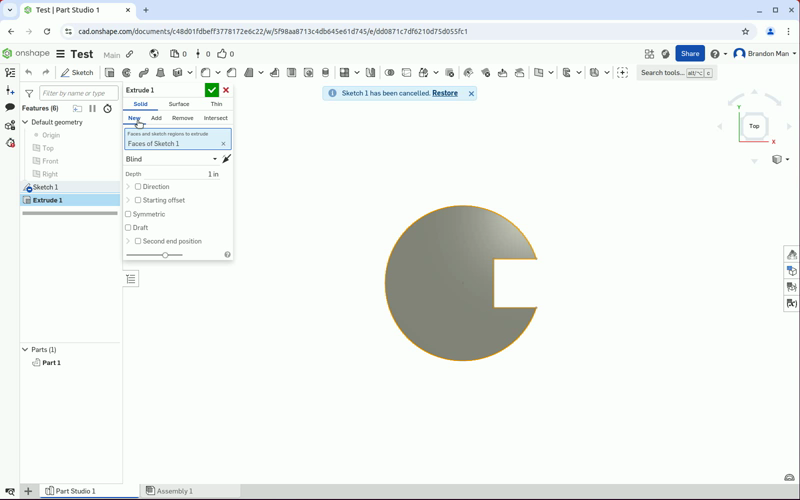
key(tab, 4)
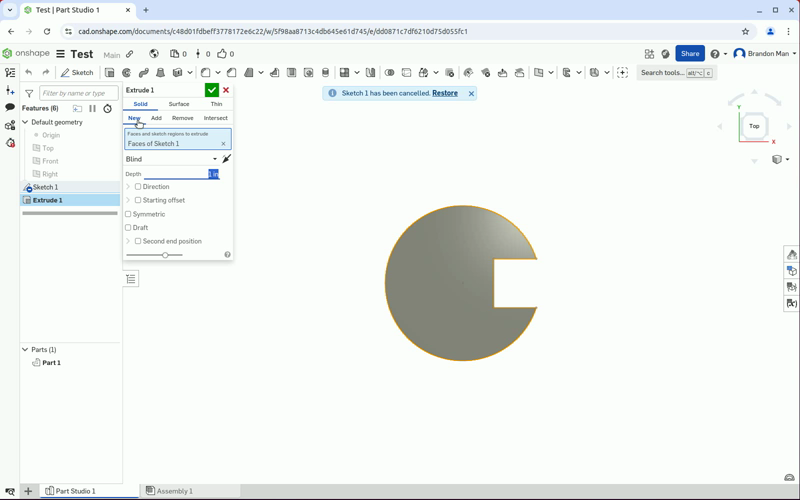
text(13.239)
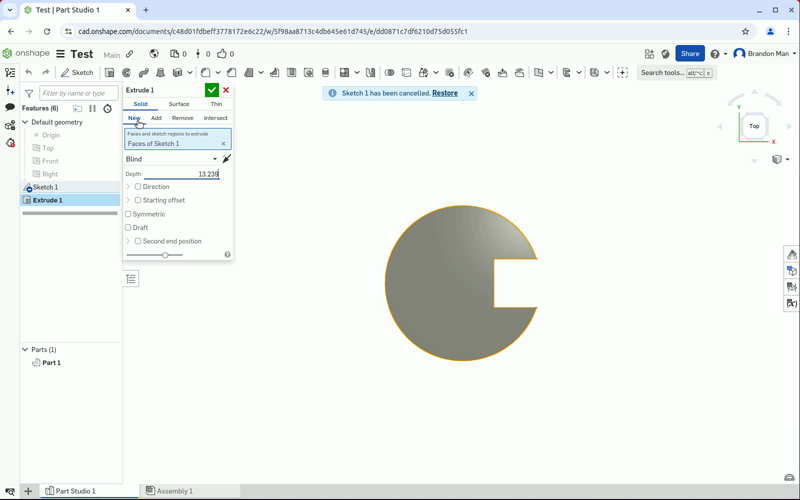
key(enter)
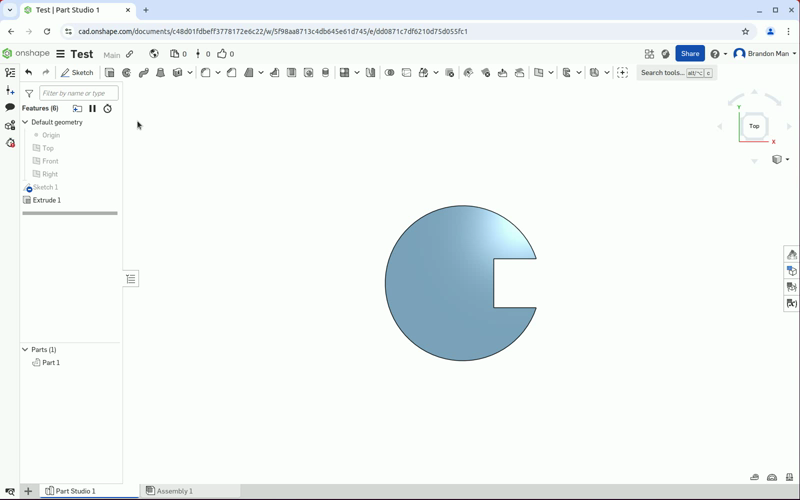
key(shift+h)
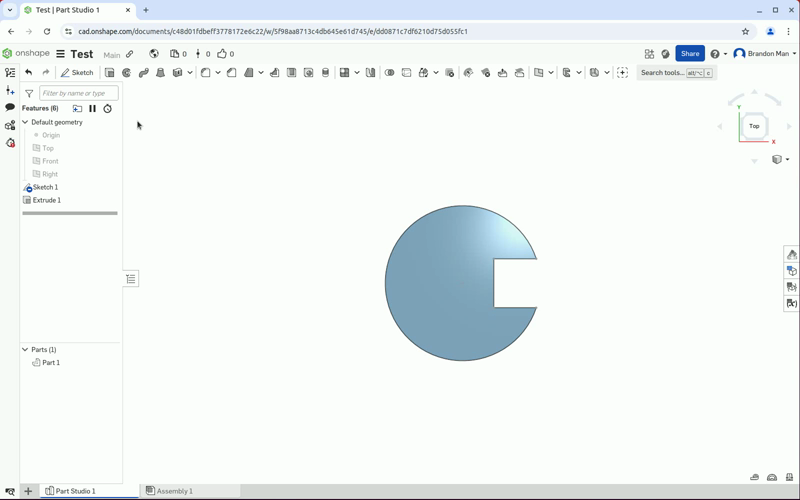
key(shift+h)
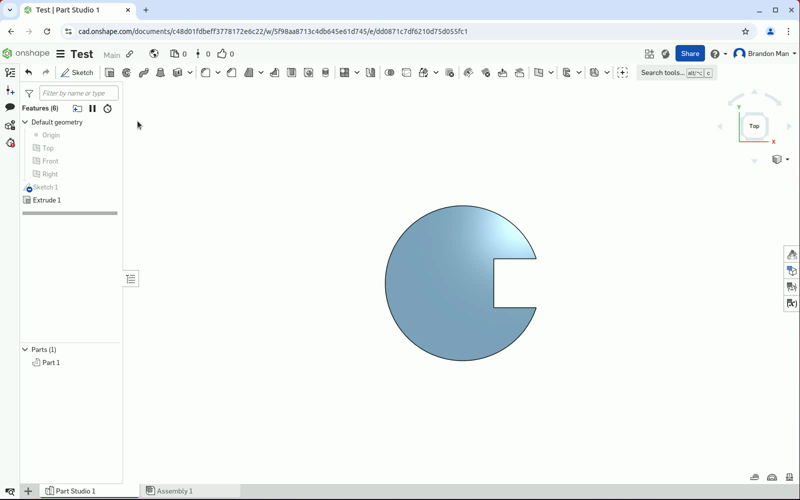
mouse_move(73, 189)
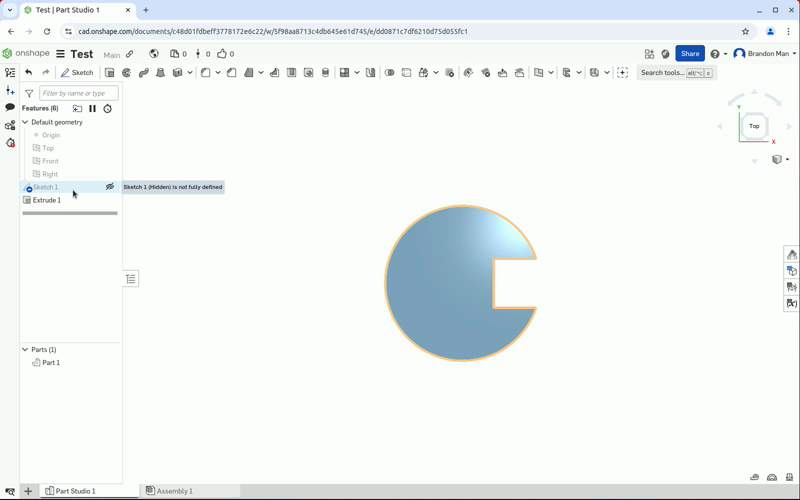
click(73, 189)
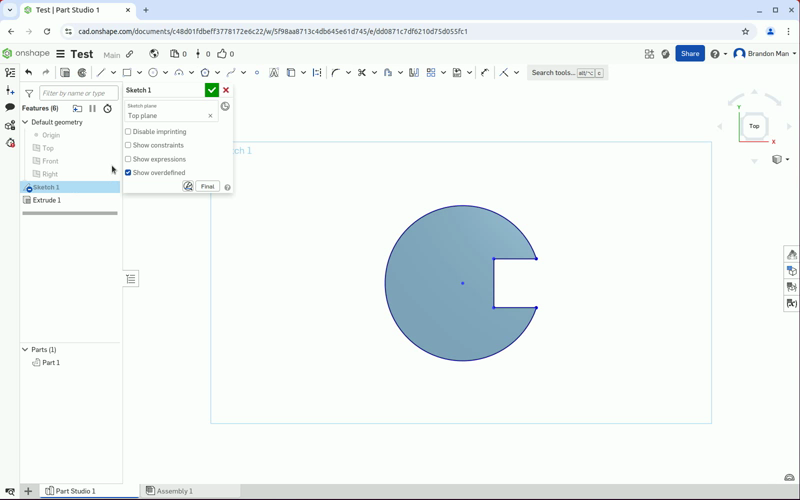
mouse_move(229, 92)
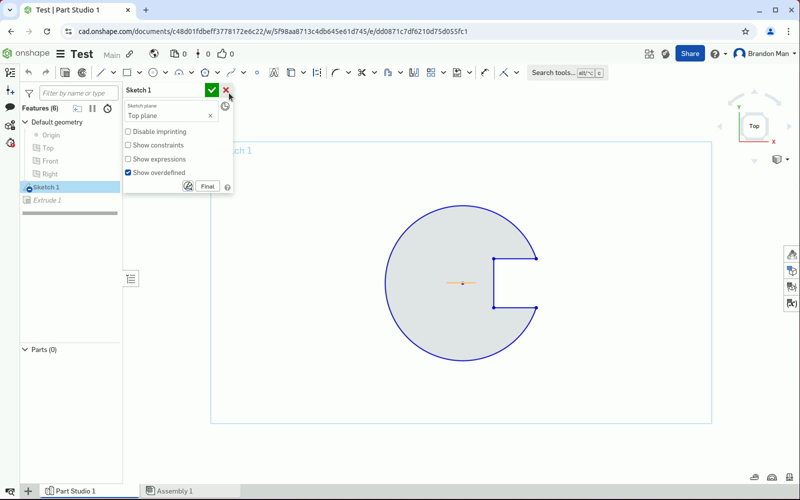
click(229, 92)
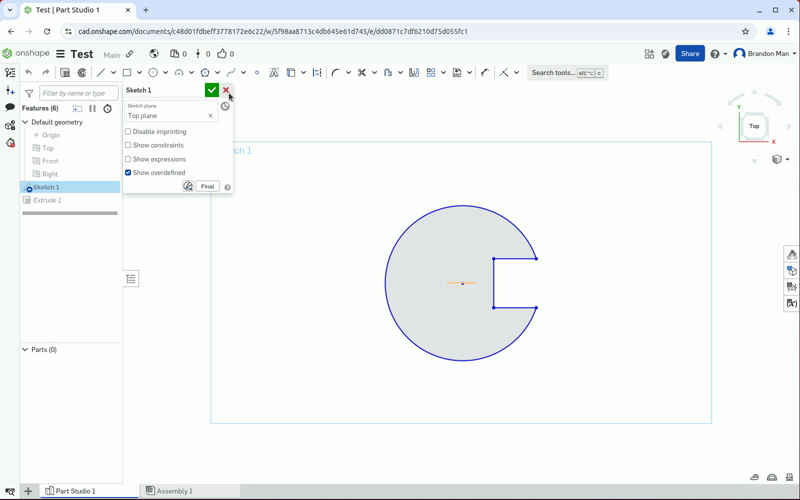
key(shift+s)
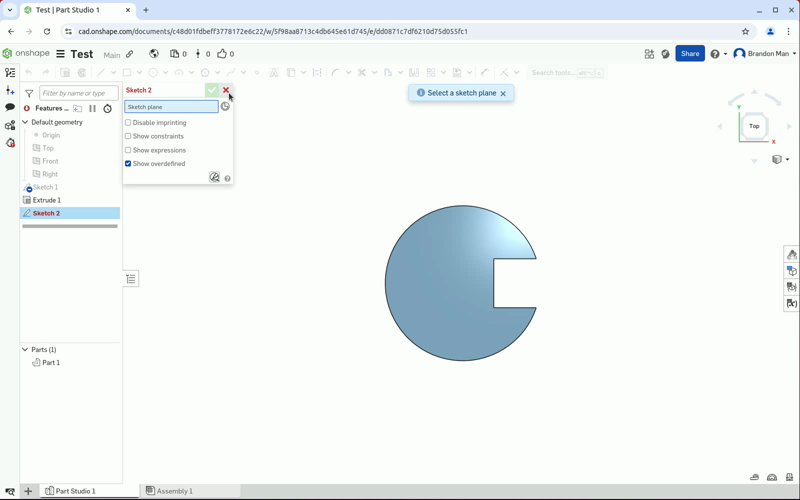
mouse_move(73, 150)
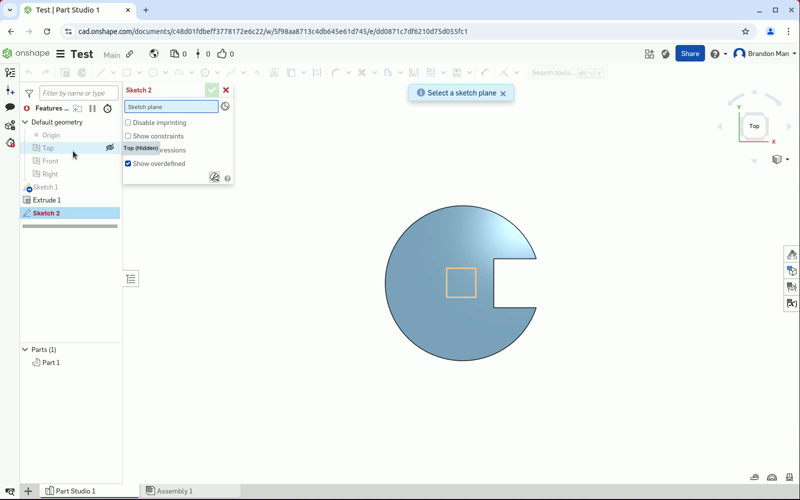
click(73, 150)
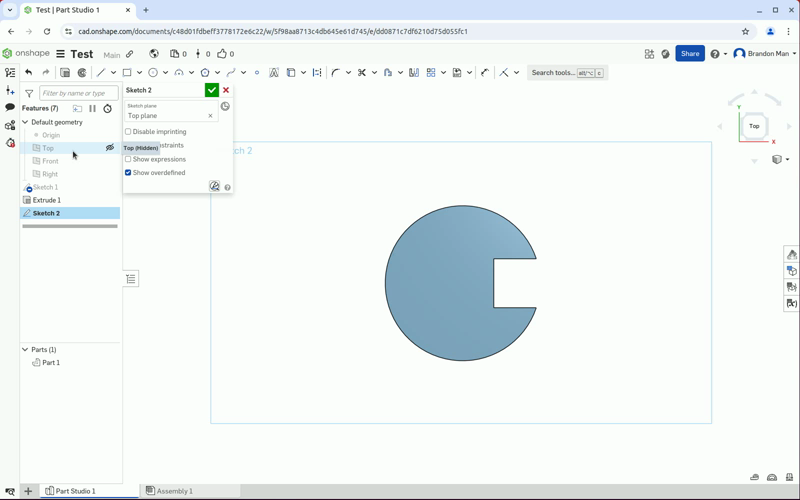
mouse_move(73, 352)
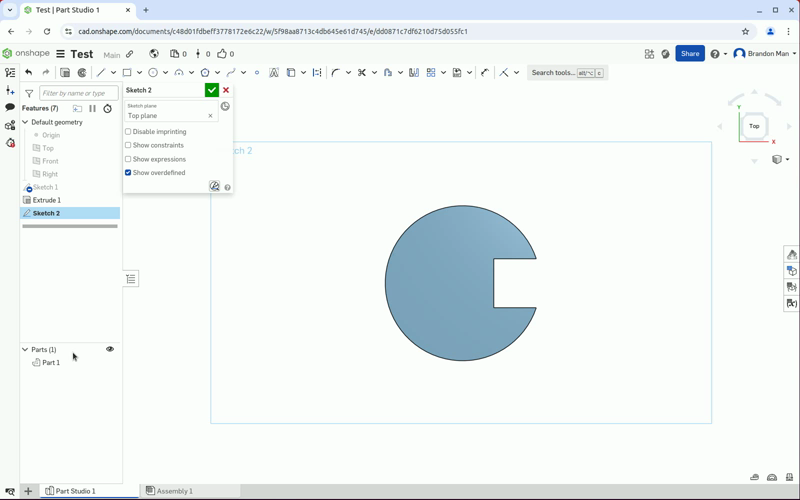
key(y)
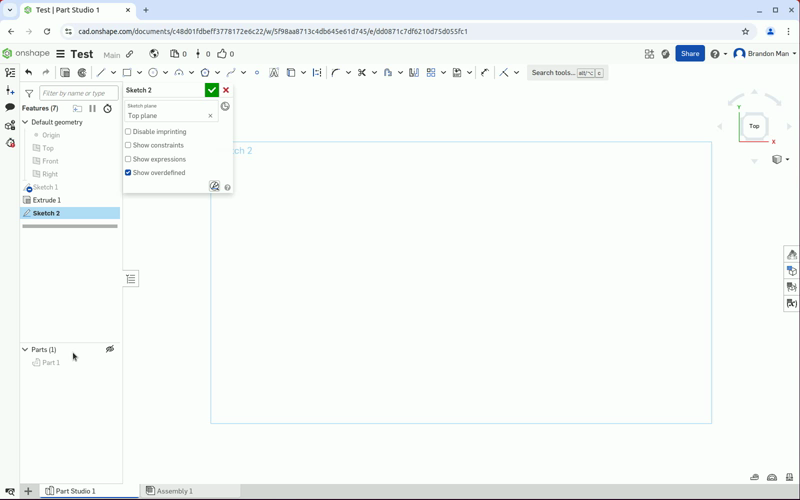
key(l)
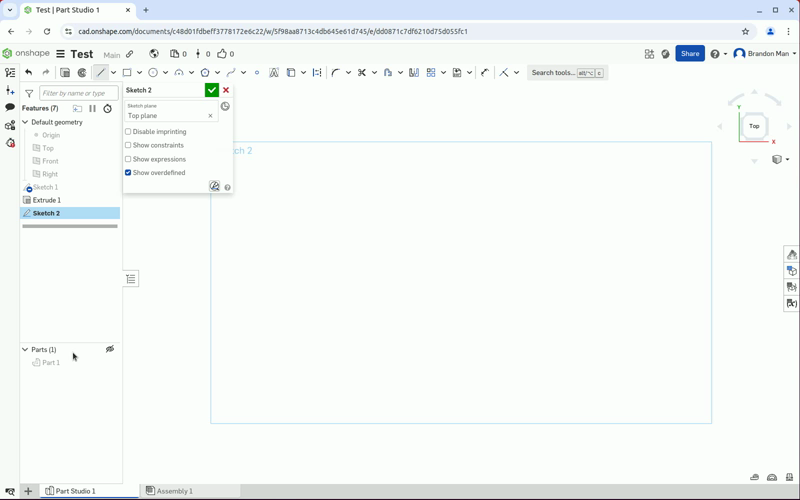
key_down(shift)
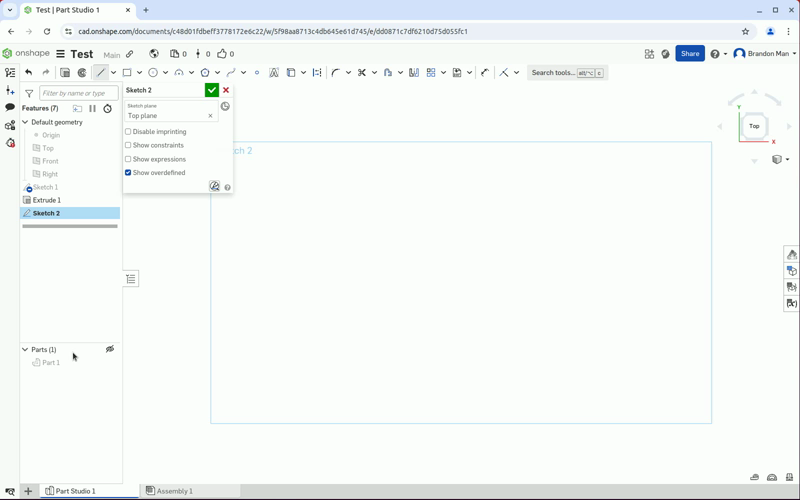
mouse_move(493, 307)
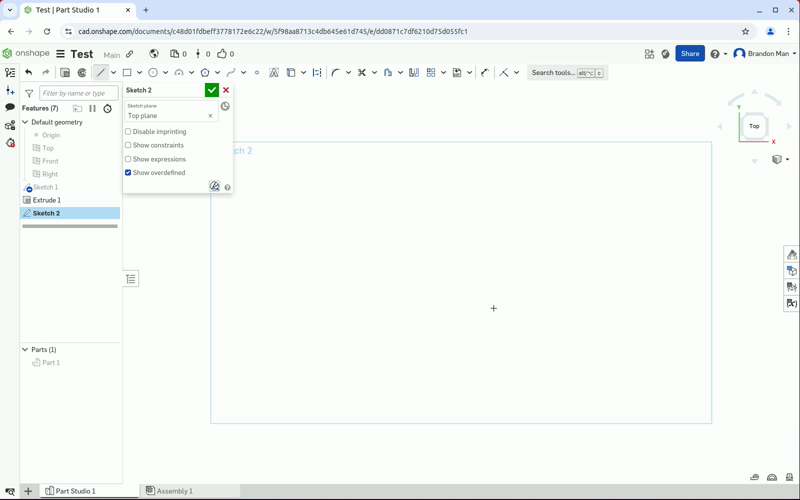
click(493, 307)
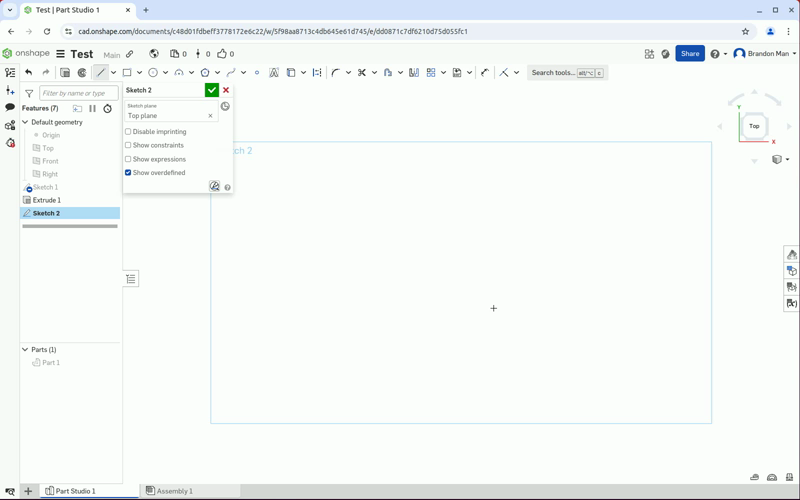
key_up(shift)
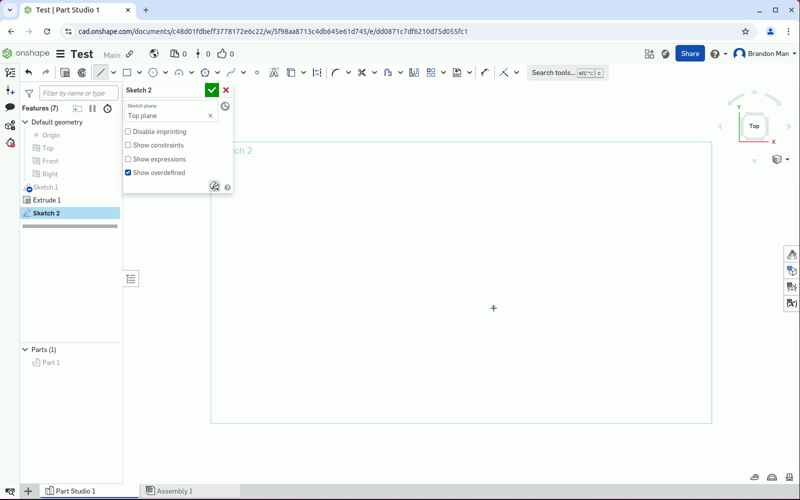
key_down(shift)
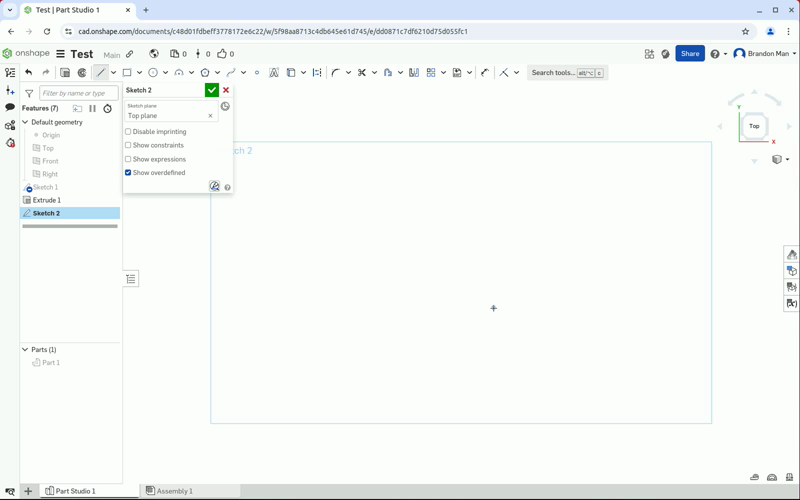
mouse_move(523, 307)
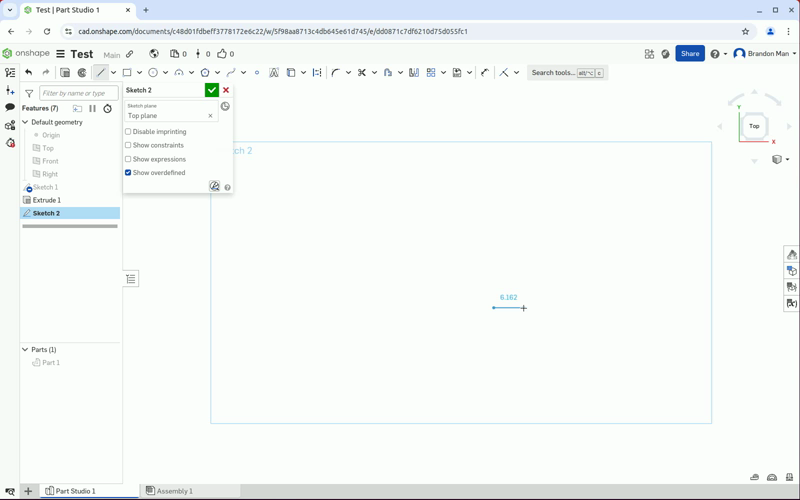
mouse_move(537, 307)
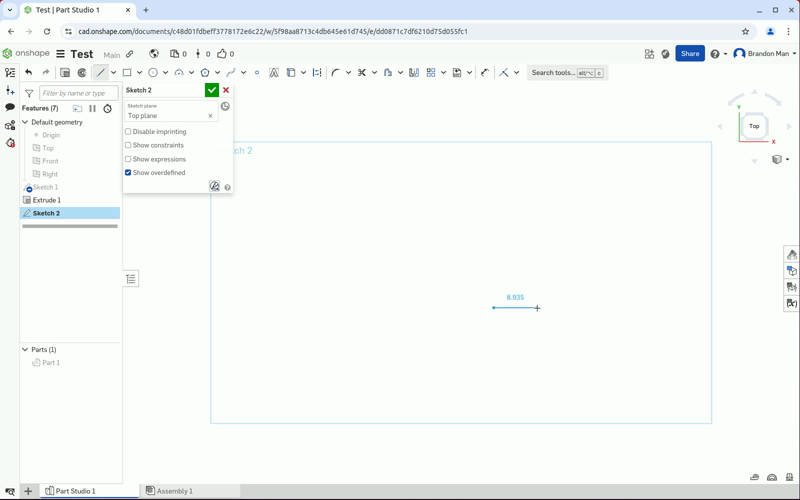
click(537, 307)
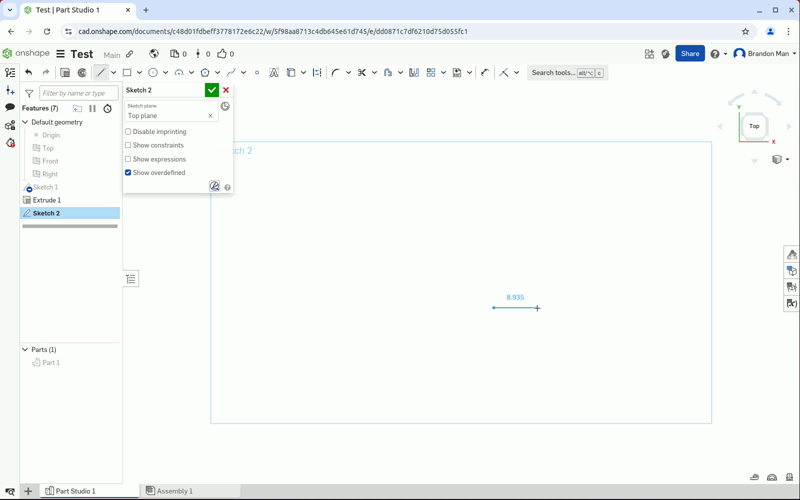
key_up(shift)
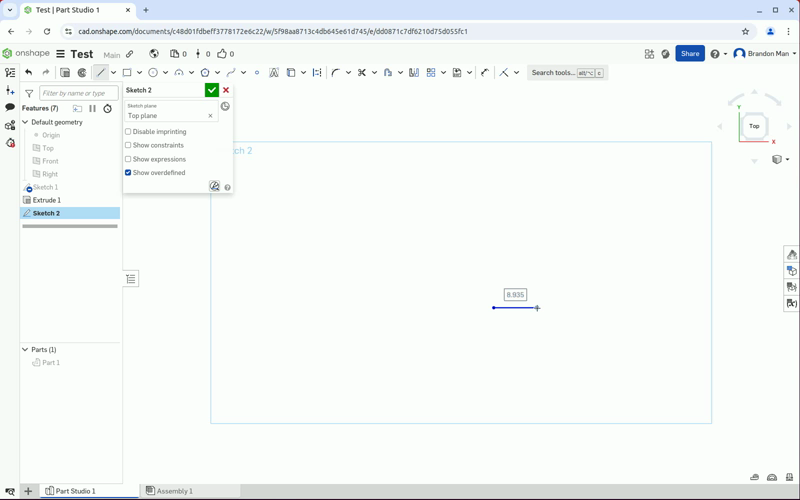
key(esc)
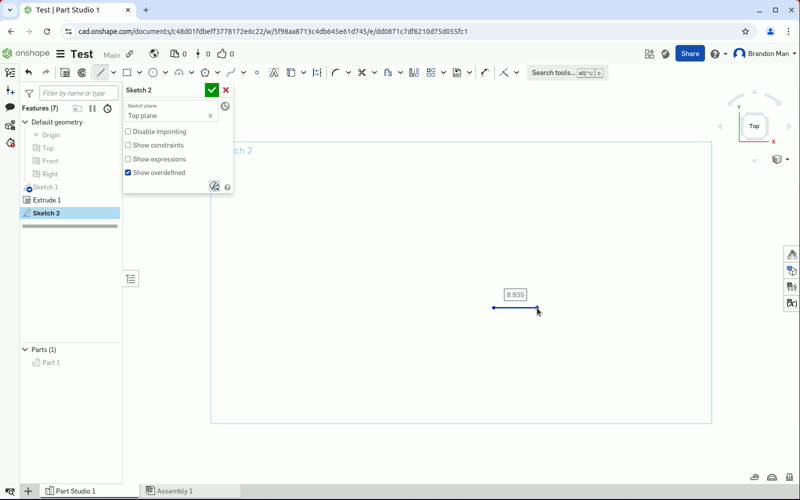
key(a)
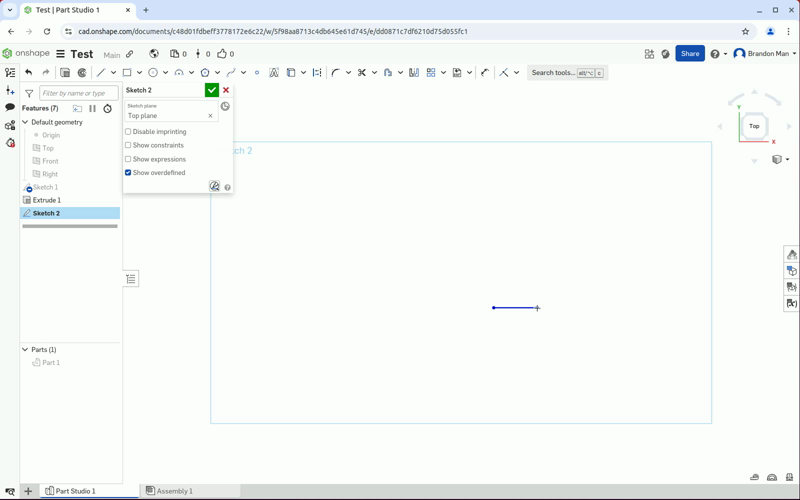
mouse_move(537, 307)
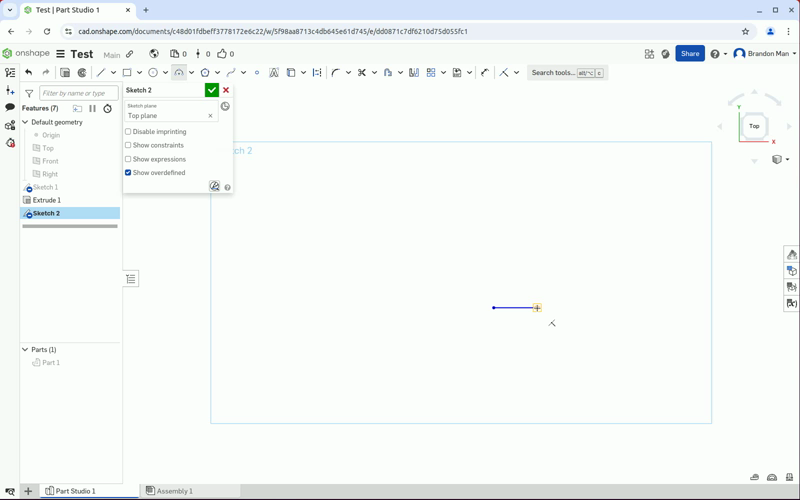
click(537, 307)
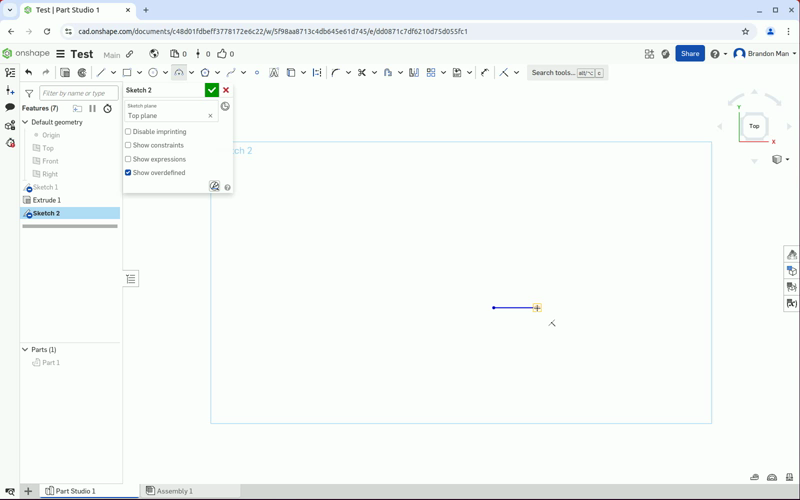
key_down(shift)
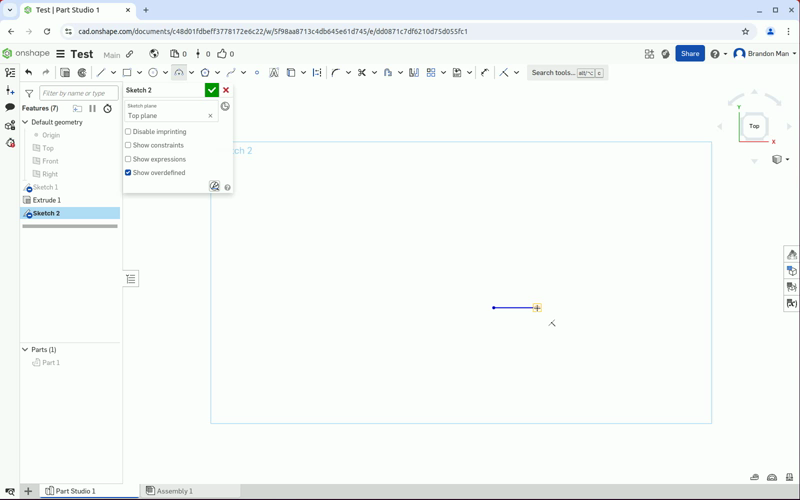
mouse_move(537, 257)
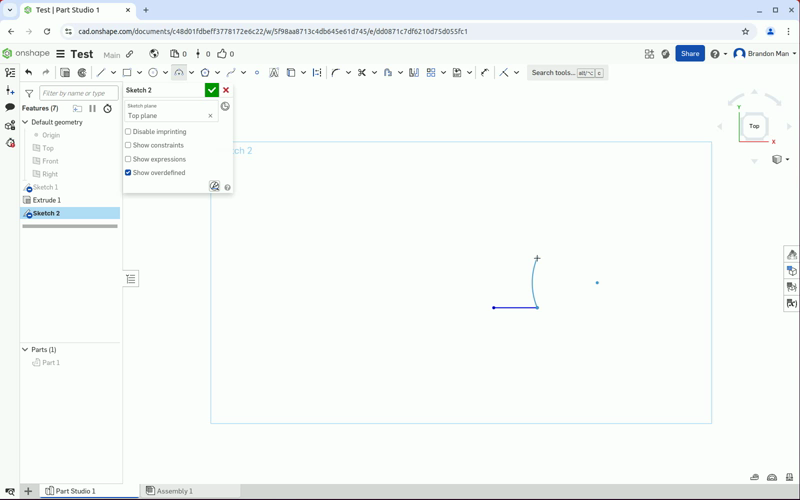
click(537, 257)
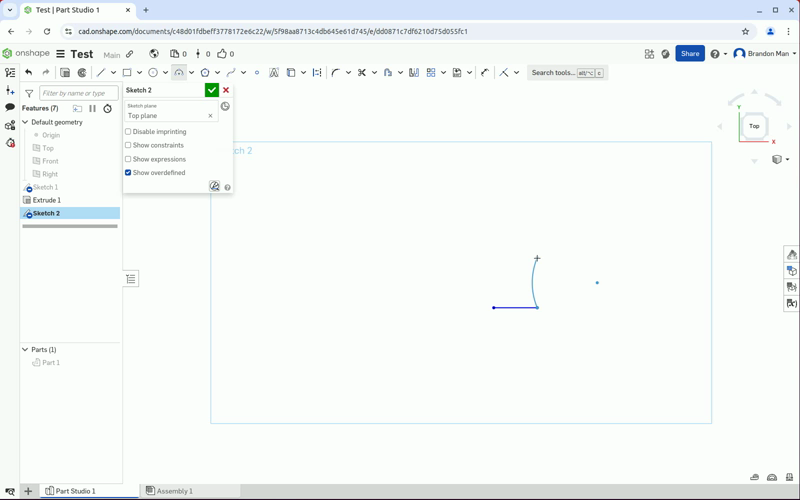
mouse_move(541, 282)
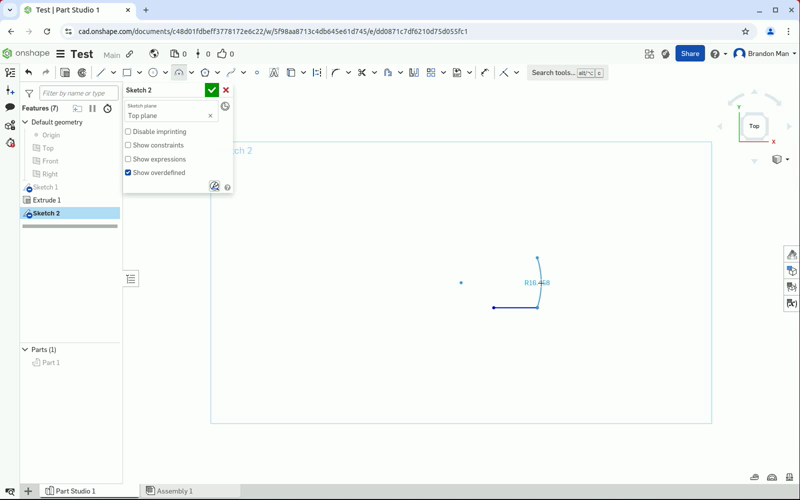
click(541, 282)
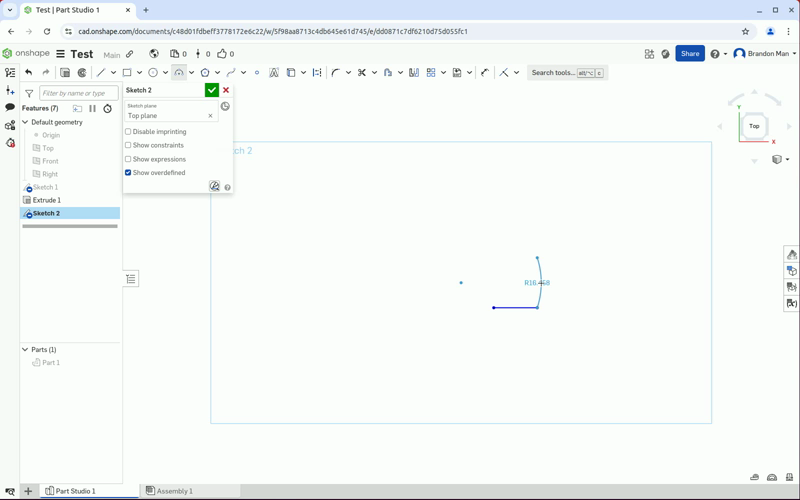
key_up(shift)
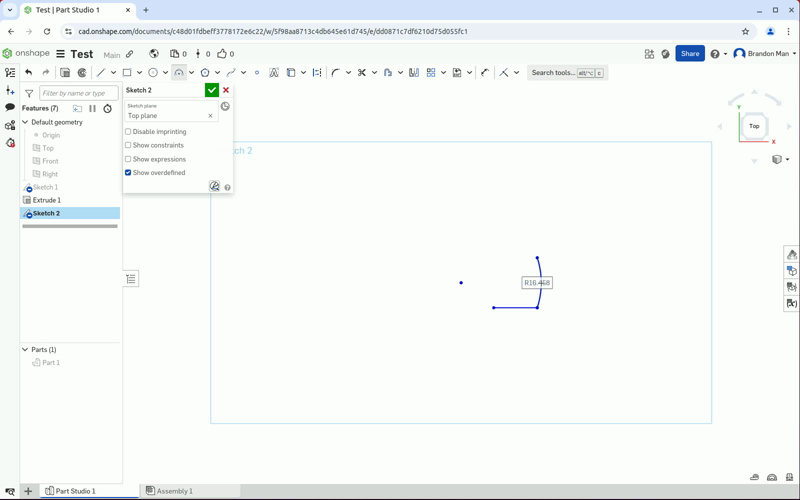
key(esc)
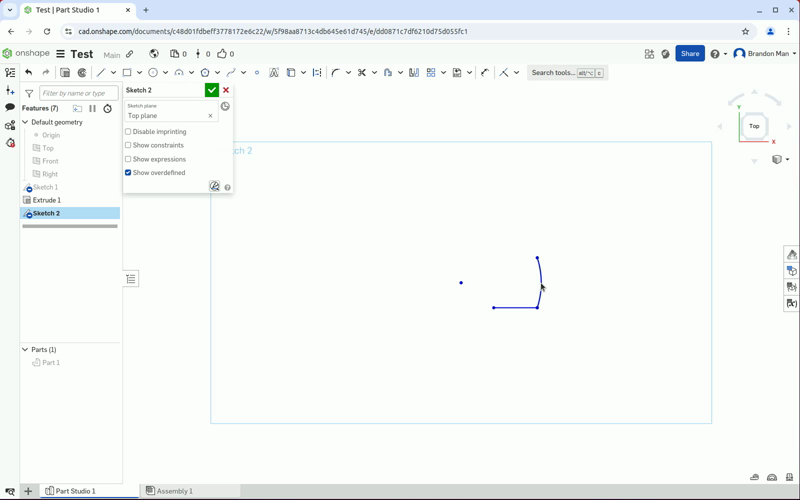
key(l)
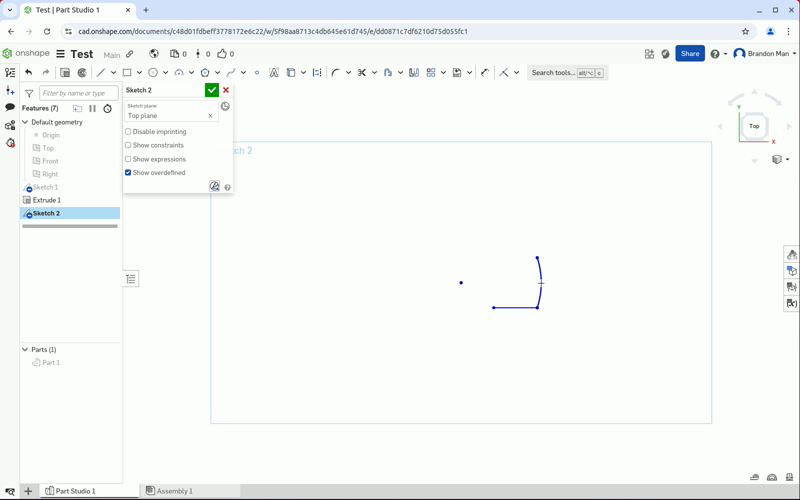
mouse_move(537, 257)
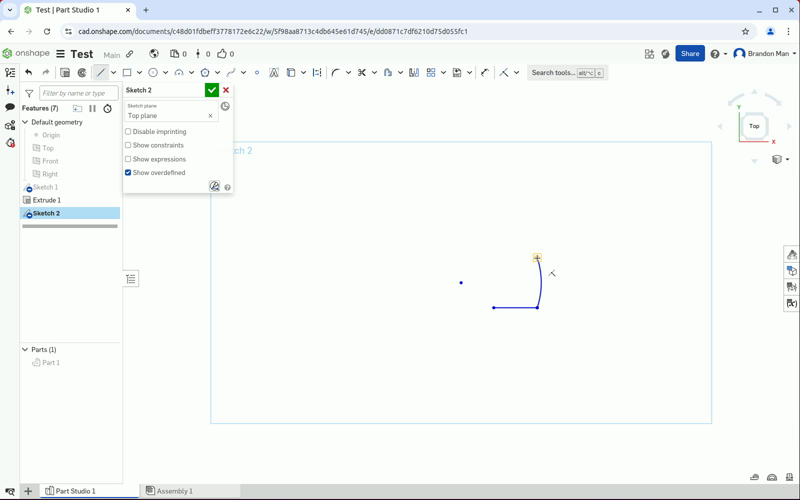
click(537, 257)
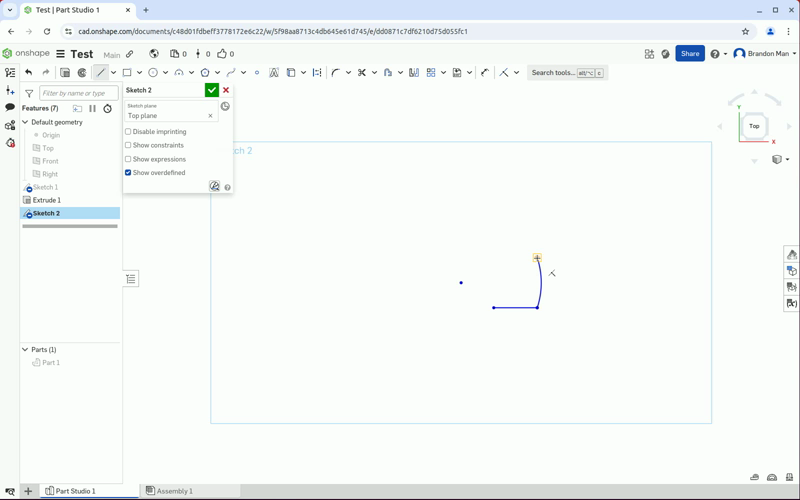
key_down(shift)
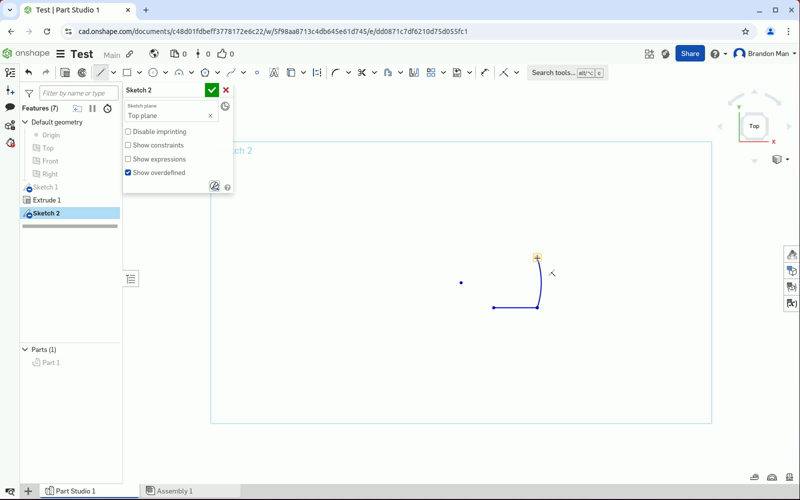
mouse_move(567, 257)
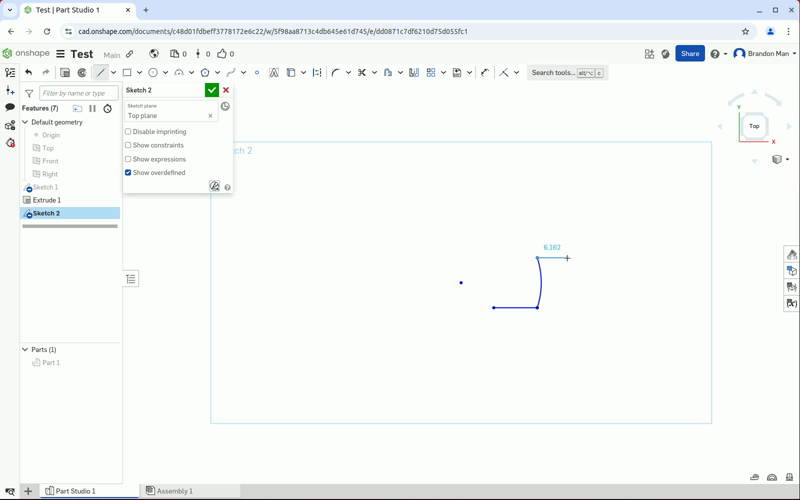
mouse_move(493, 257)
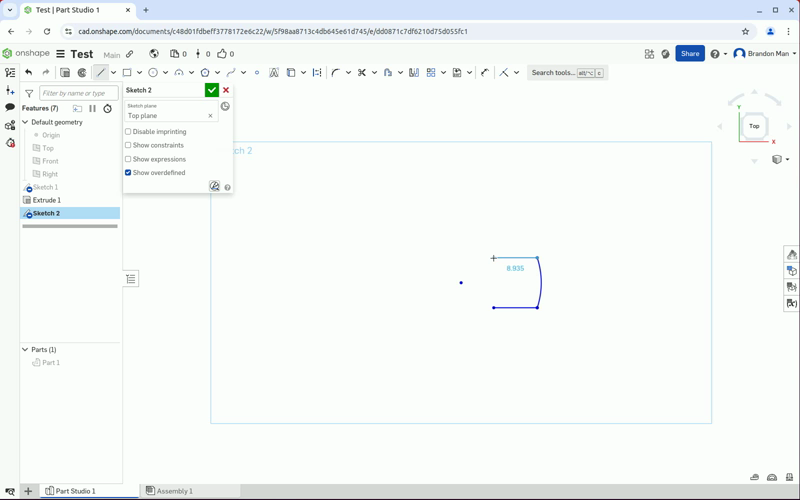
click(493, 257)
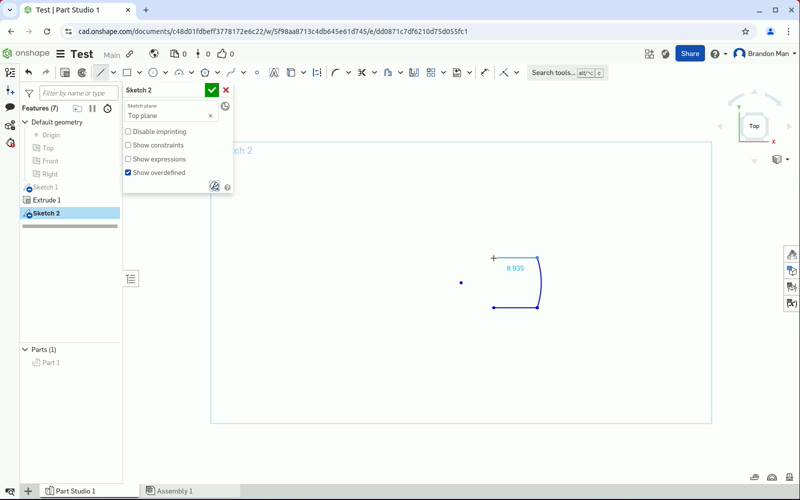
key_up(shift)
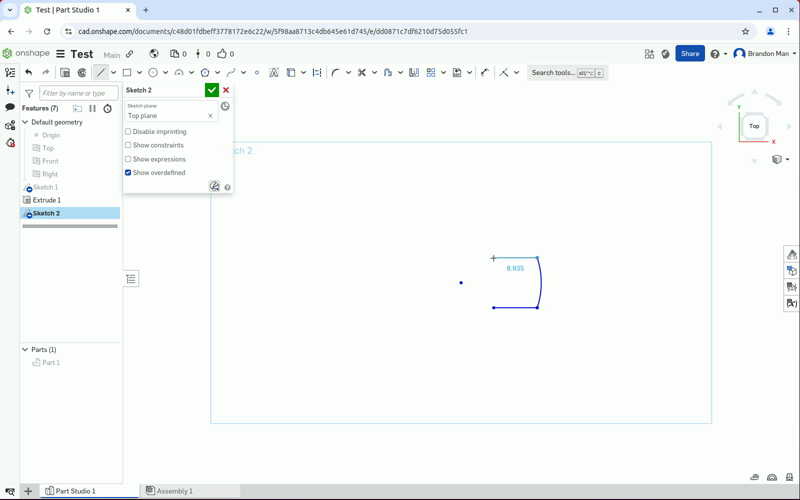
mouse_move(523, 257)
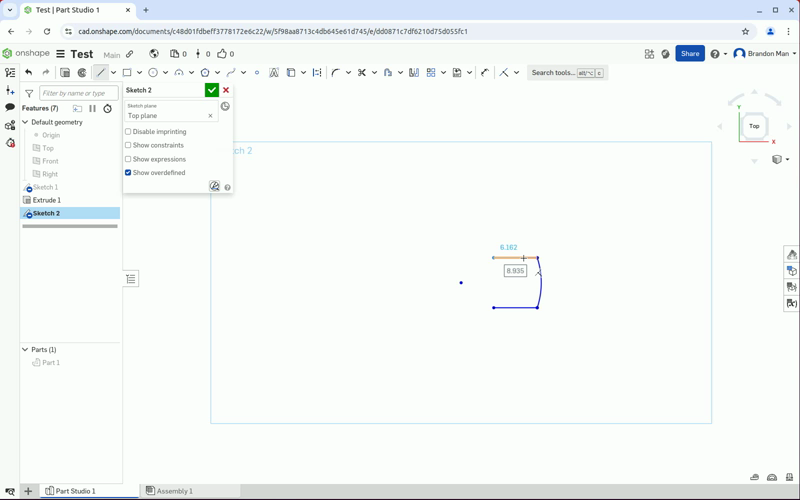
key_down(shift)
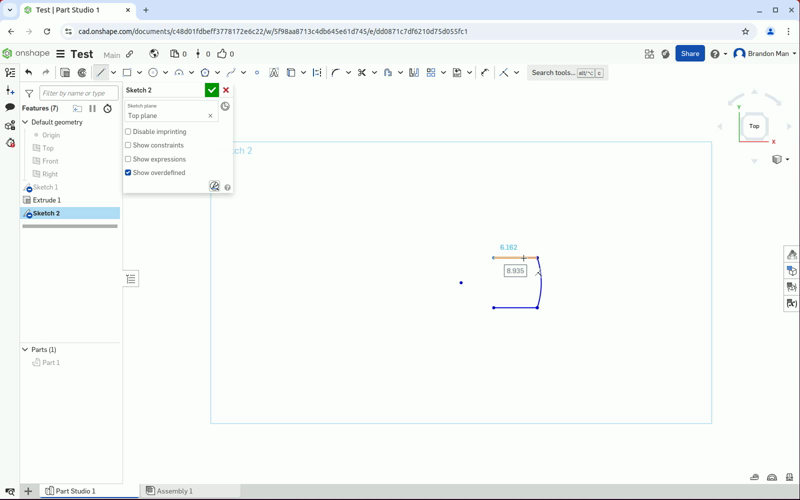
mouse_move(493, 307)
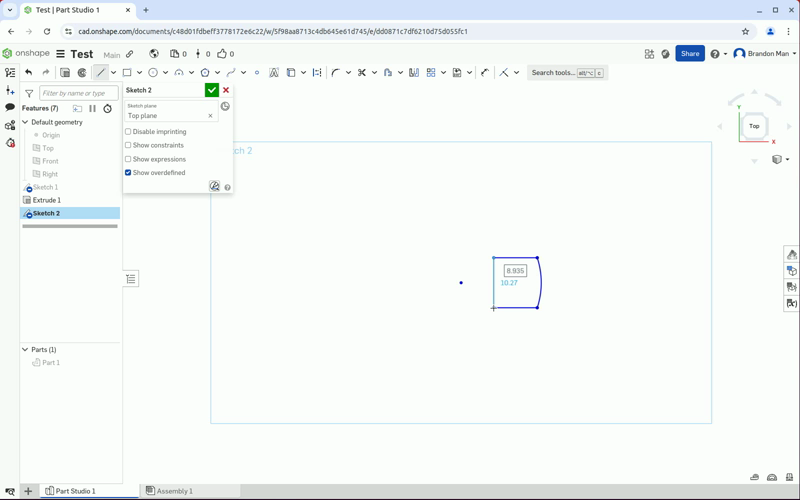
key_up(shift)
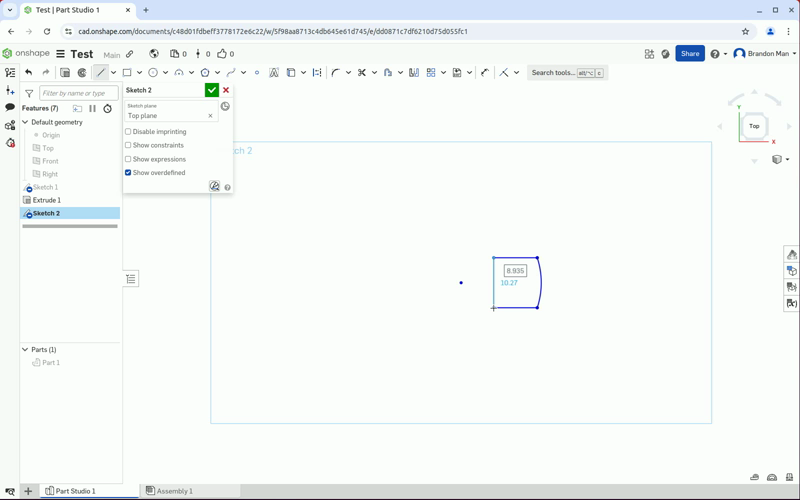
click(493, 307)
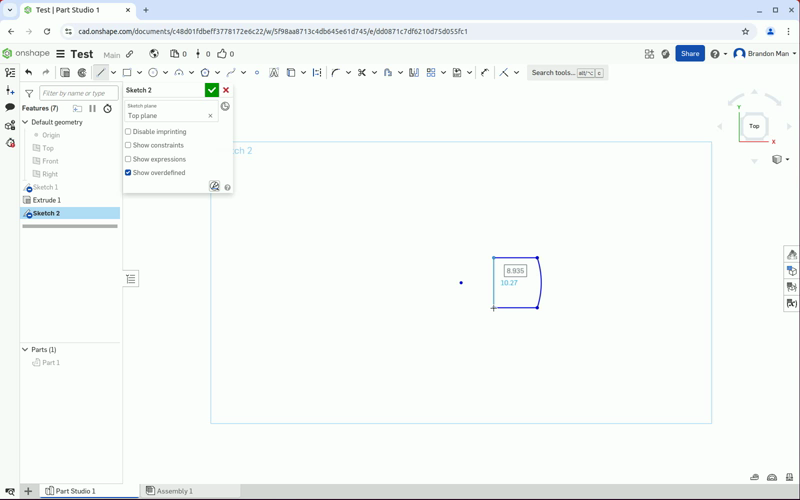
key(esc)
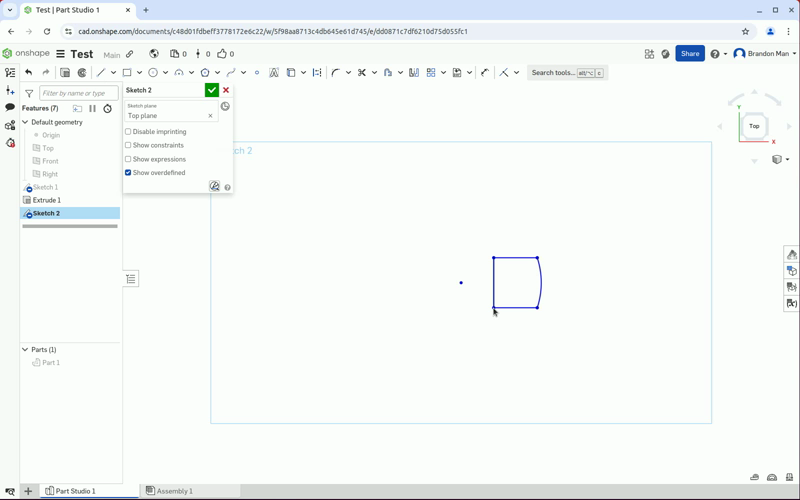
mouse_move(495, 265)
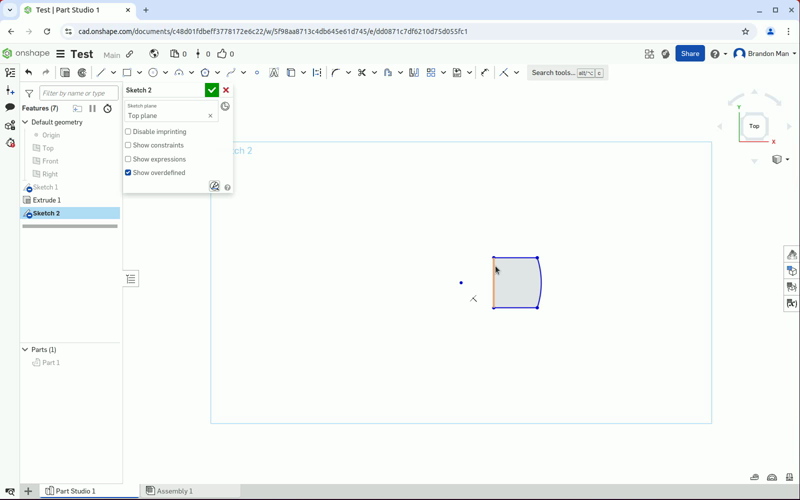
click(495, 265)
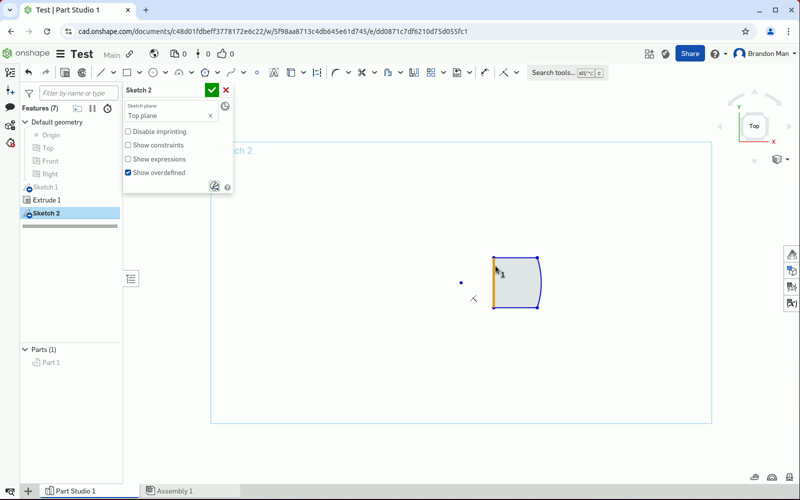
mouse_move(73, 352)
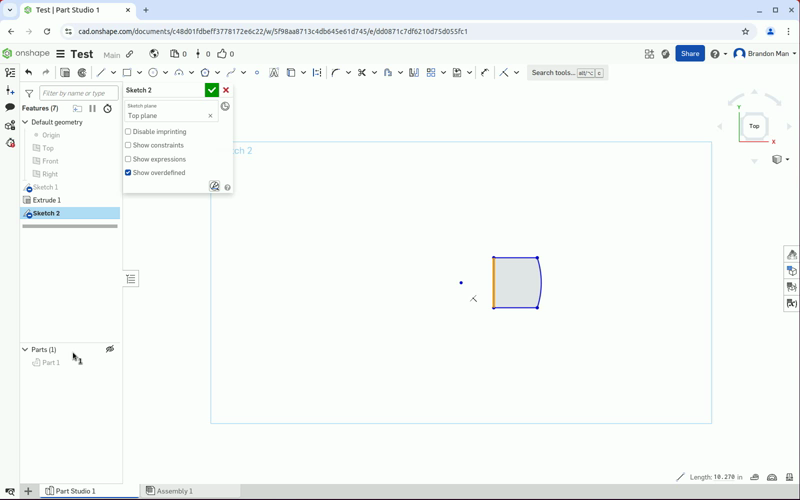
key(shift+y)
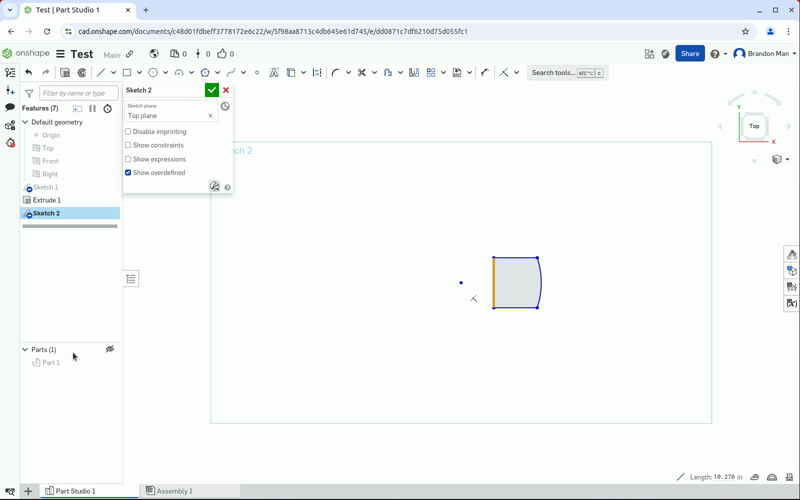
key(shift+e)
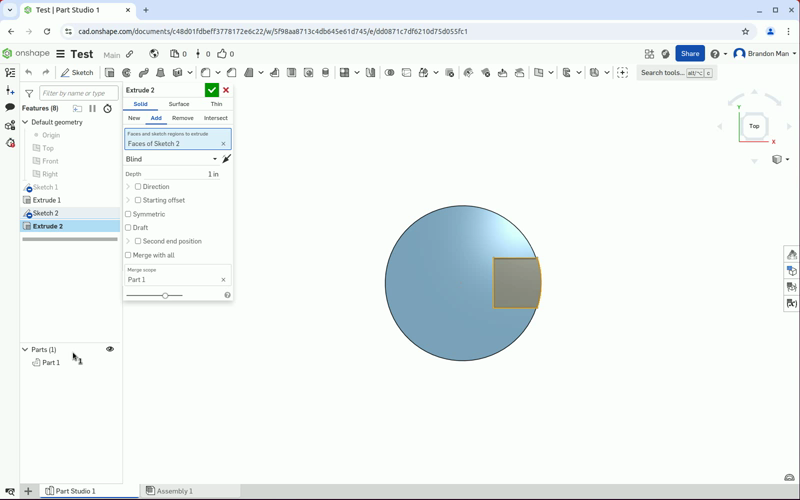
mouse_move(143, 106)
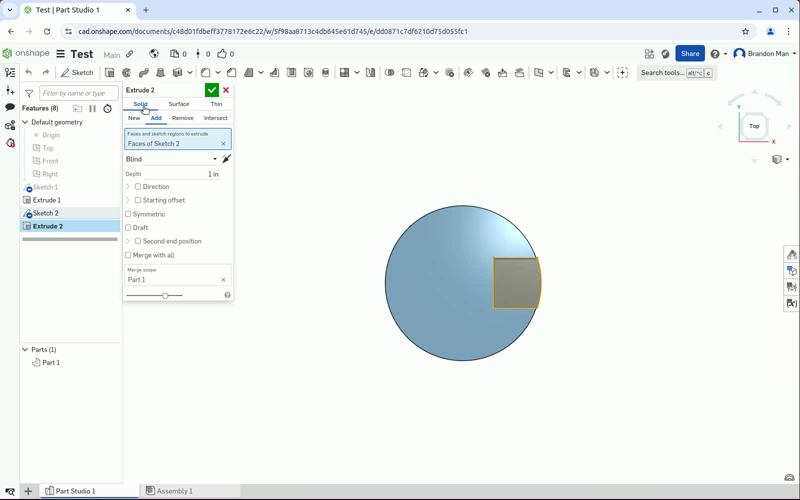
click(143, 106)
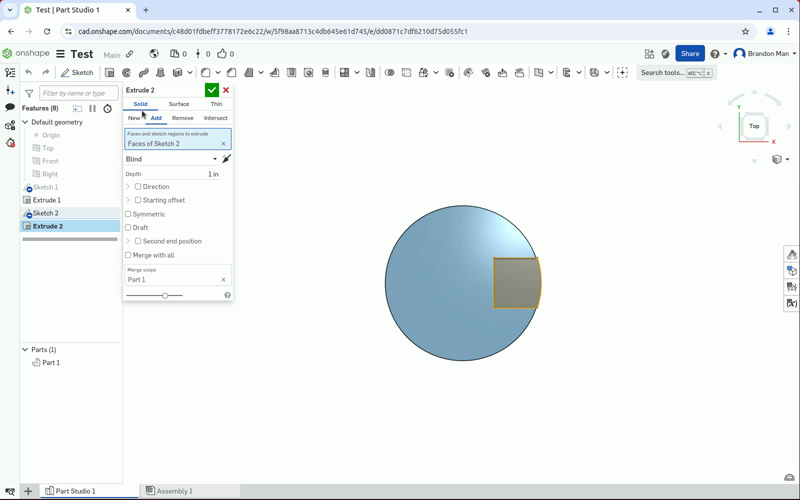
mouse_move(137, 120)
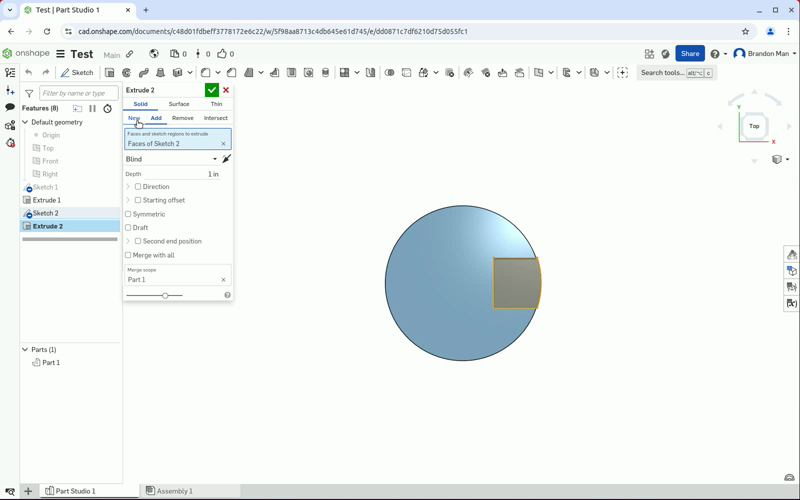
click(137, 120)
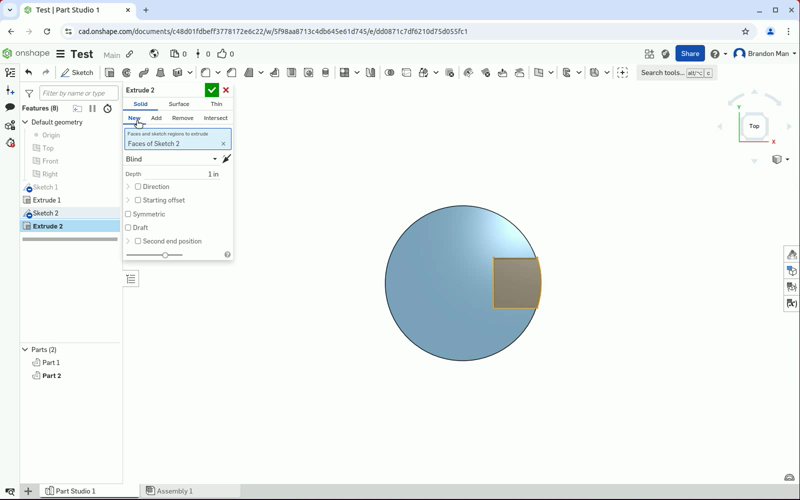
key(tab, 4)
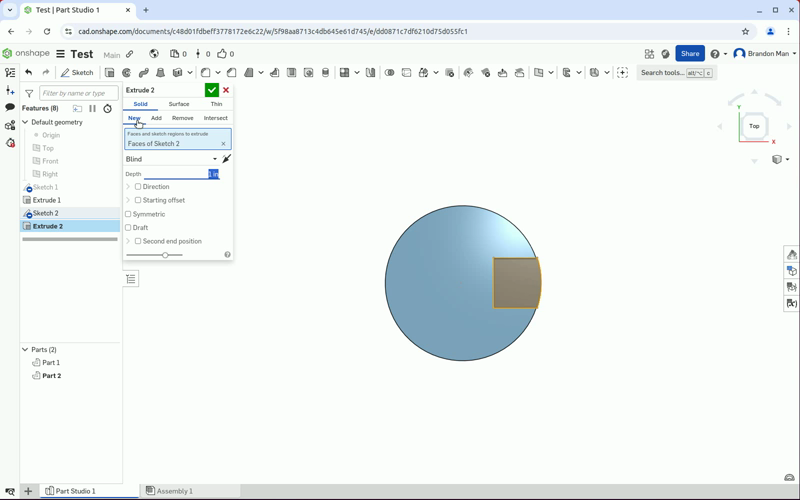
text(13.239)
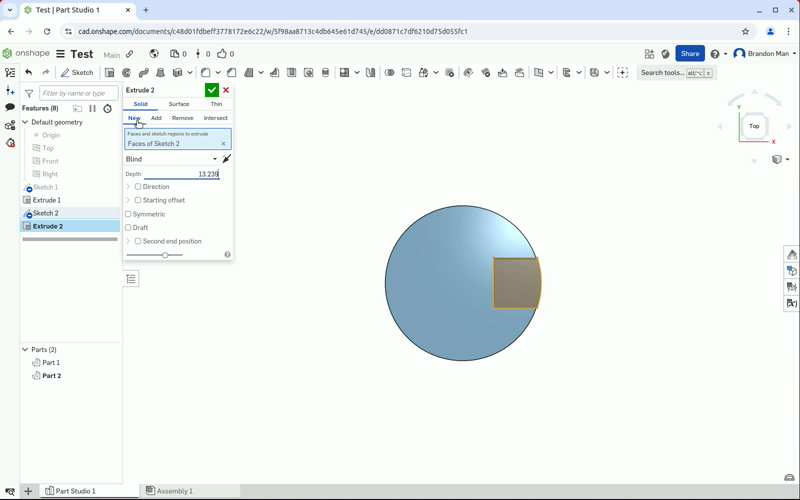
key(enter)
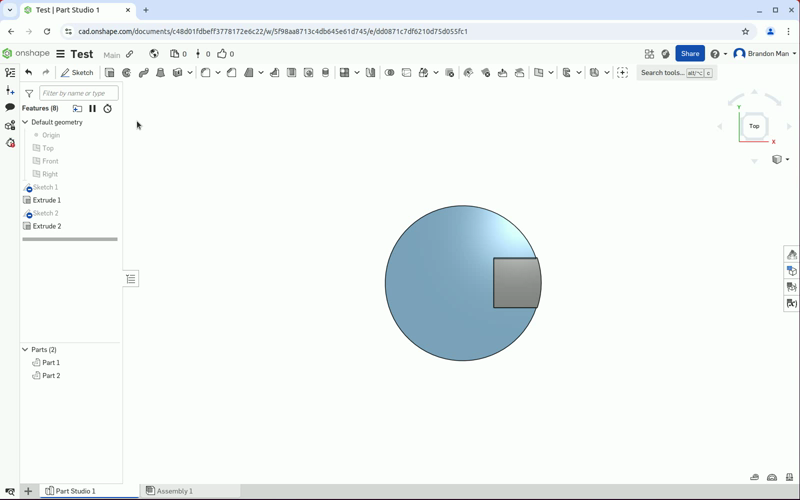
key(shift+h)
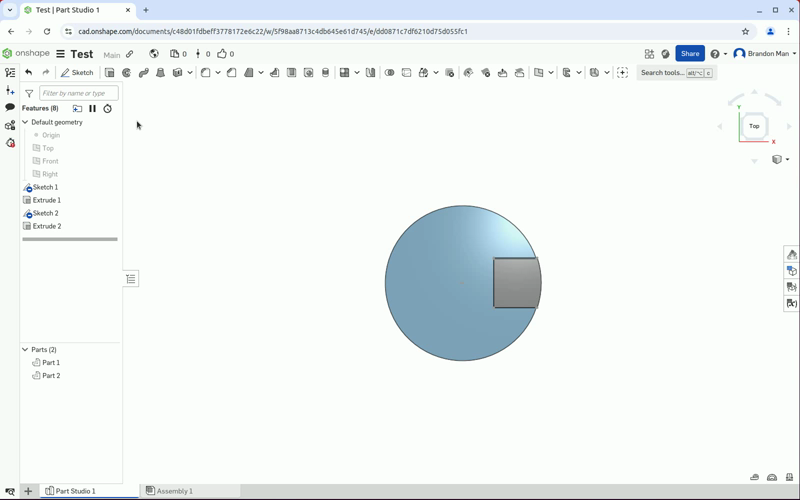
key(shift+h)
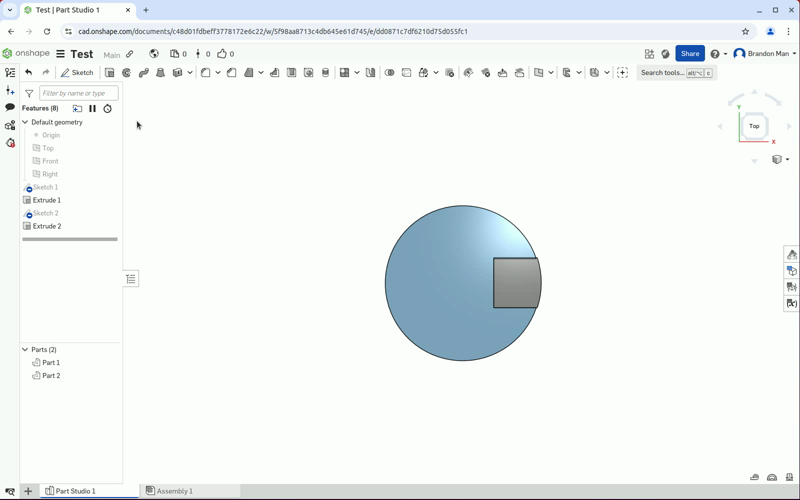
mouse_move(73, 189)
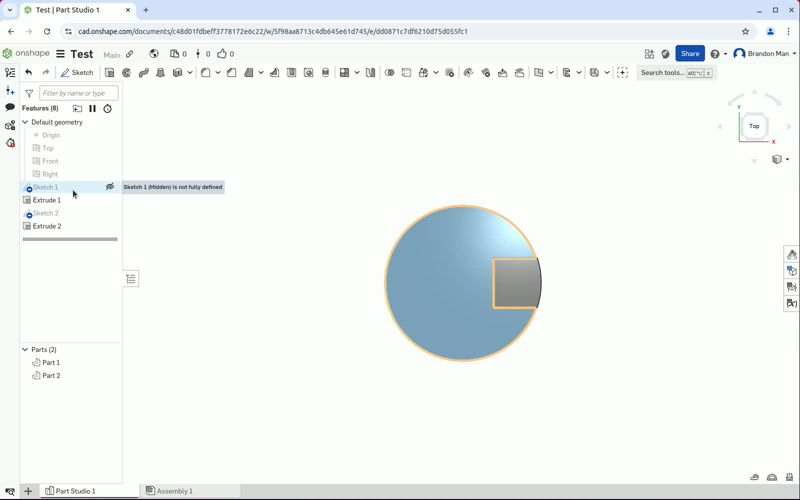
click(73, 189)
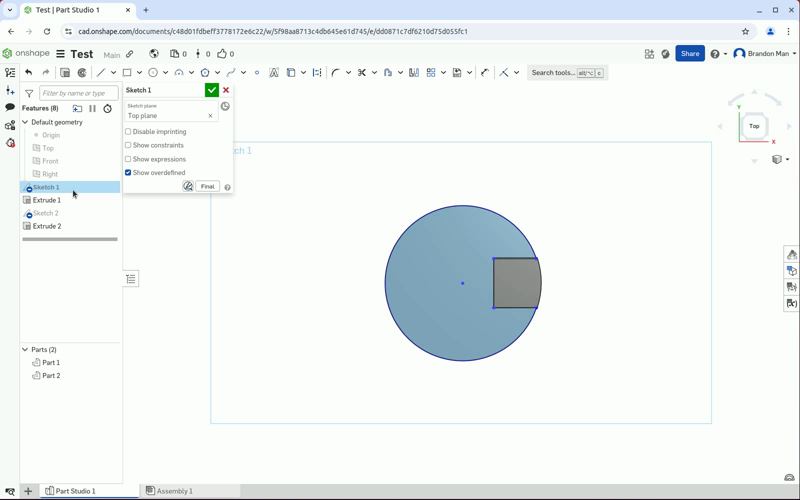
mouse_move(229, 92)
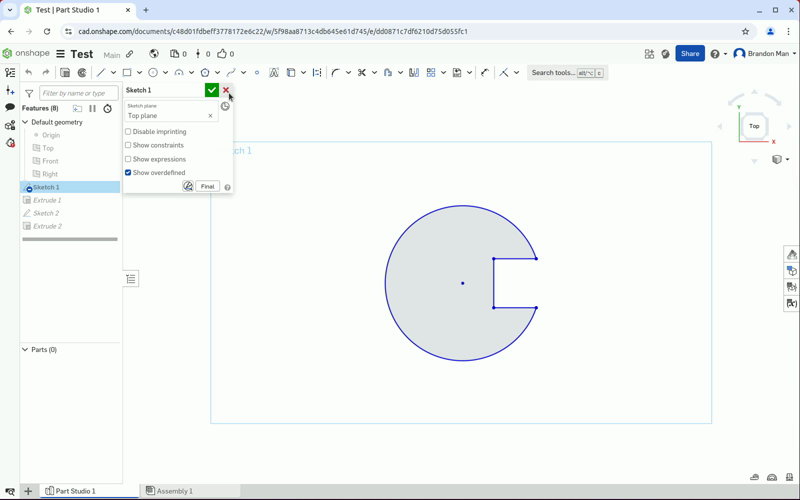
click(229, 92)
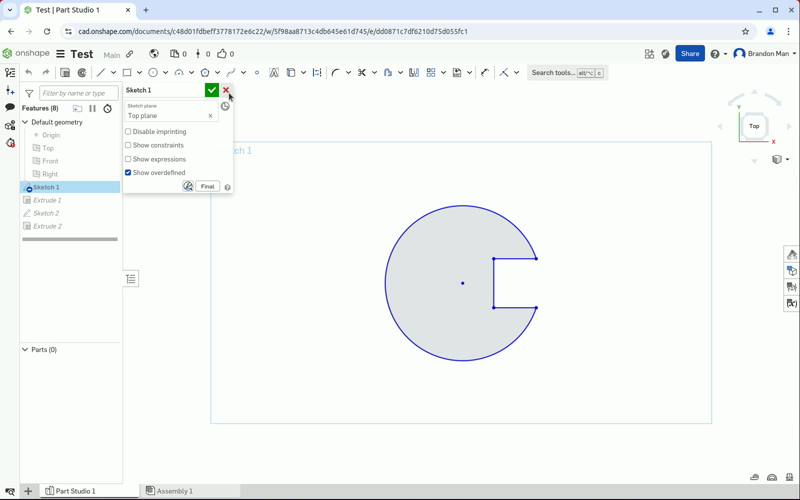
key(shift+s)
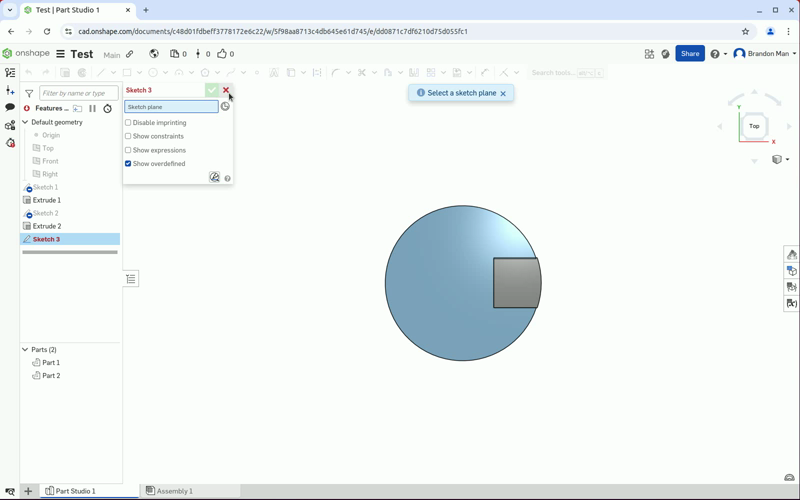
mouse_move(73, 150)
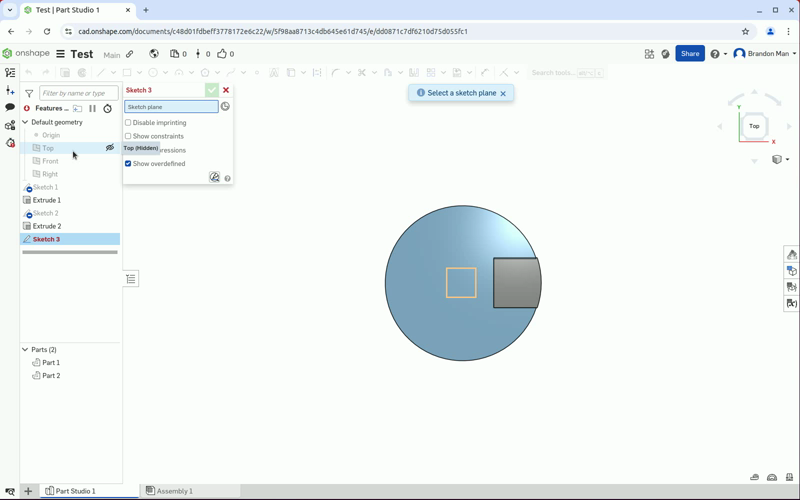
click(73, 150)
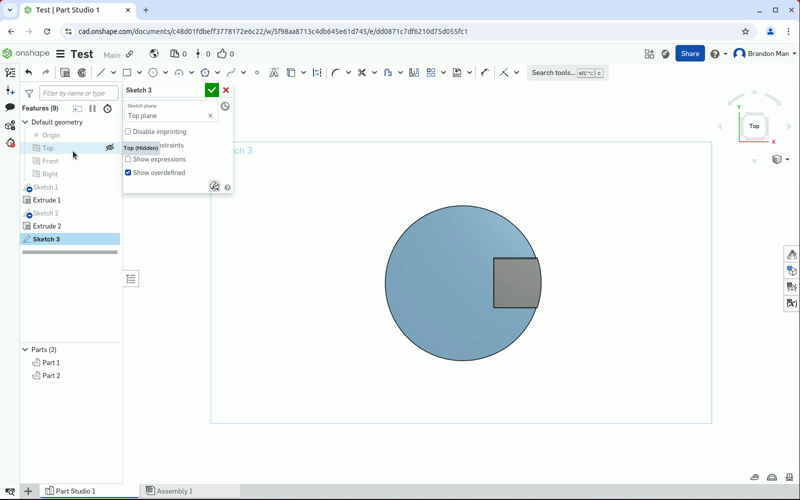
mouse_move(73, 352)
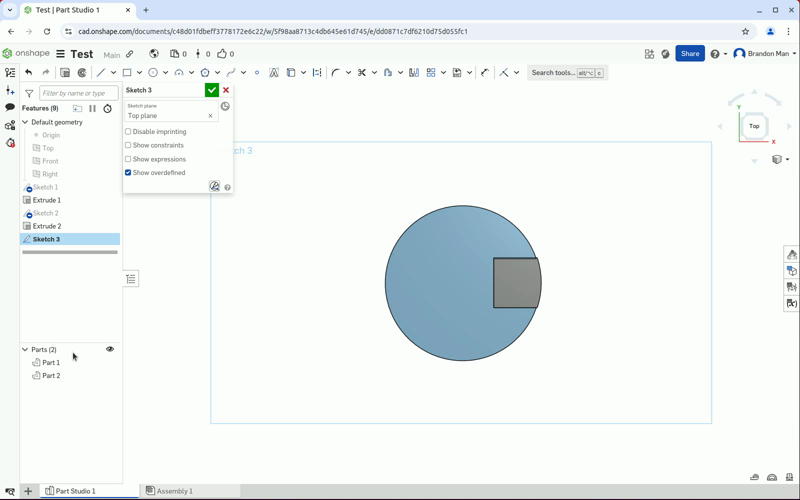
key(y)
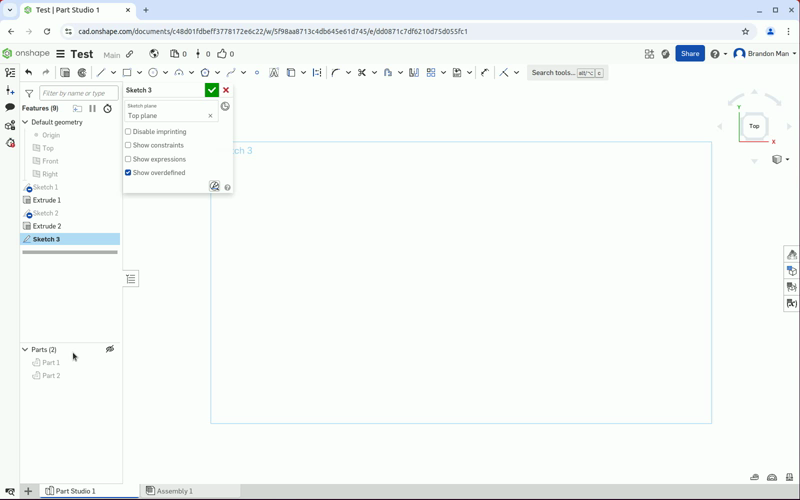
key(l)
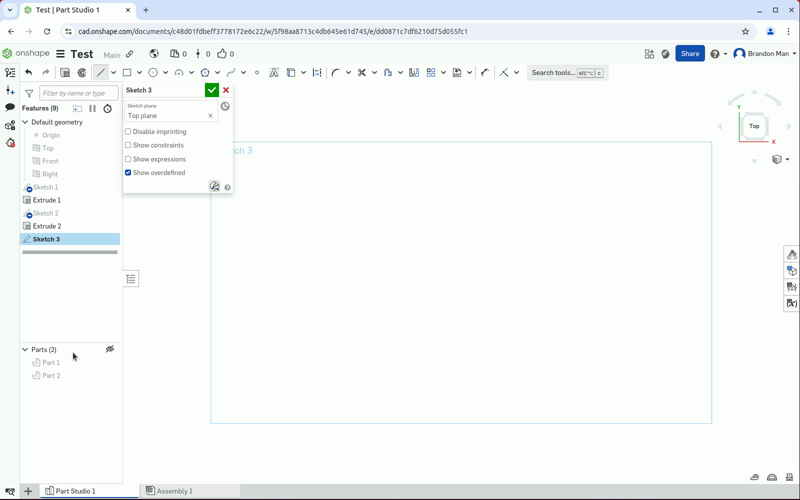
key_down(shift)
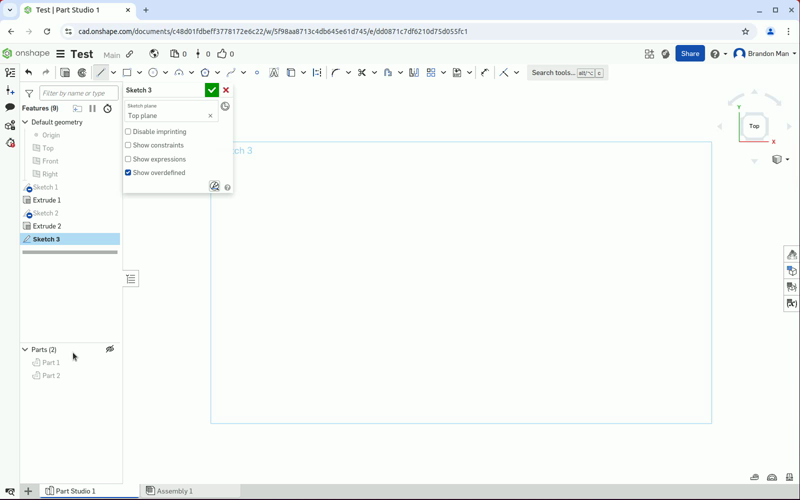
mouse_move(535, 307)
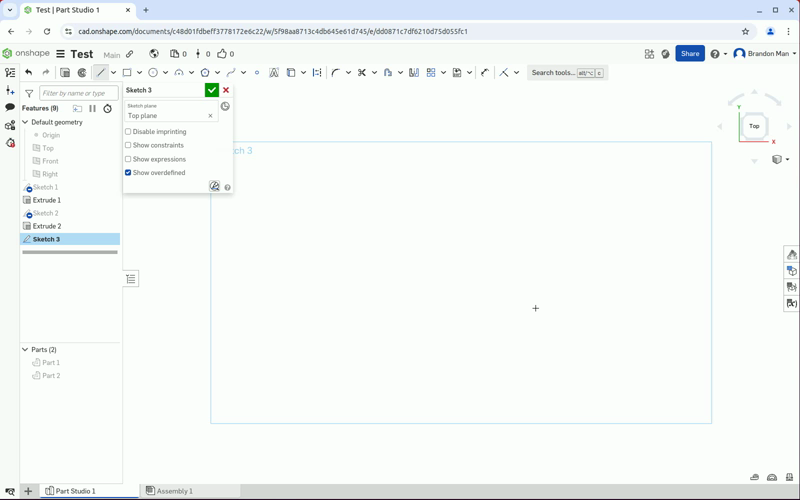
click(535, 307)
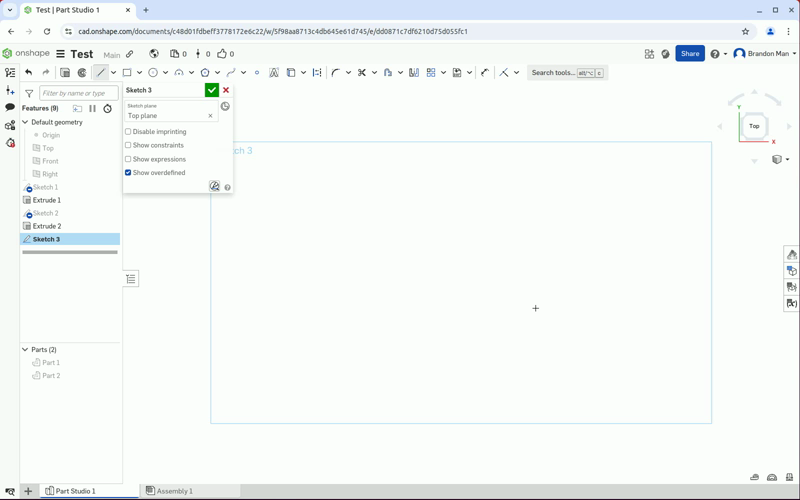
key_up(shift)
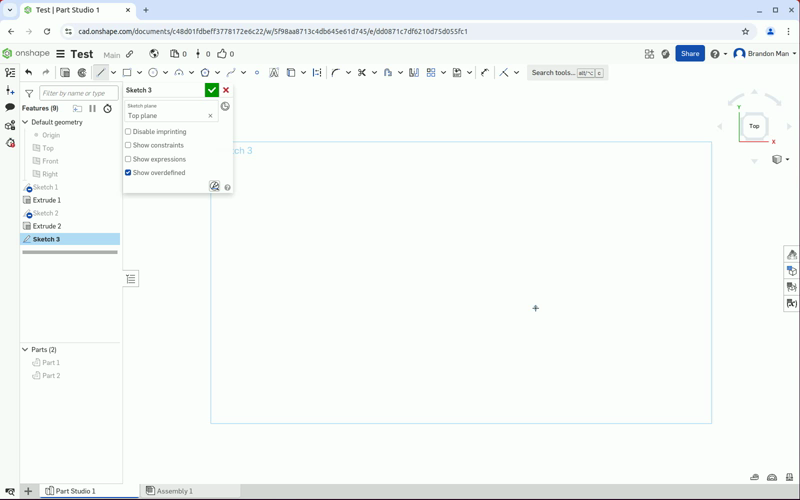
key_down(shift)
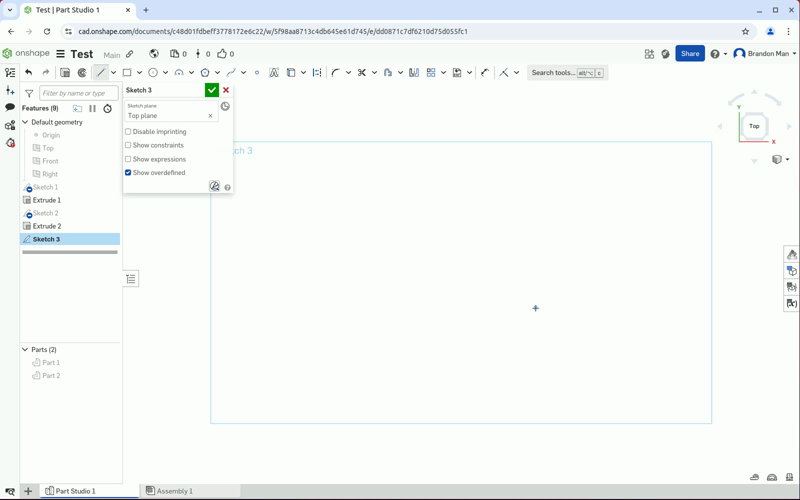
mouse_move(565, 307)
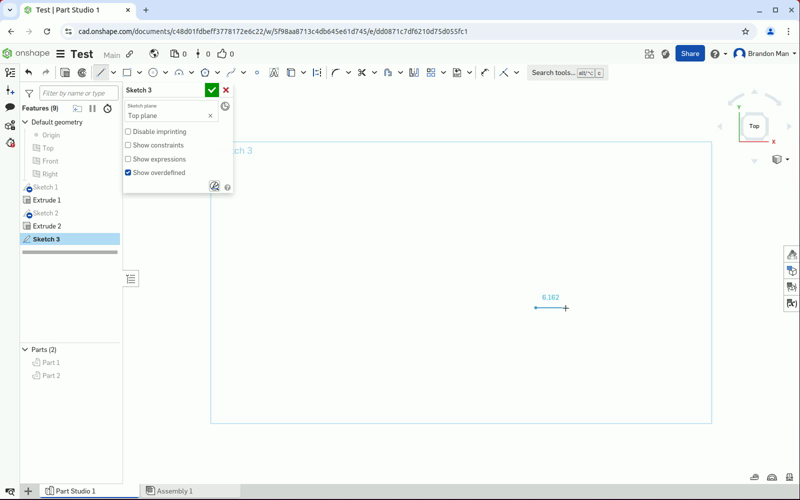
mouse_move(573, 307)
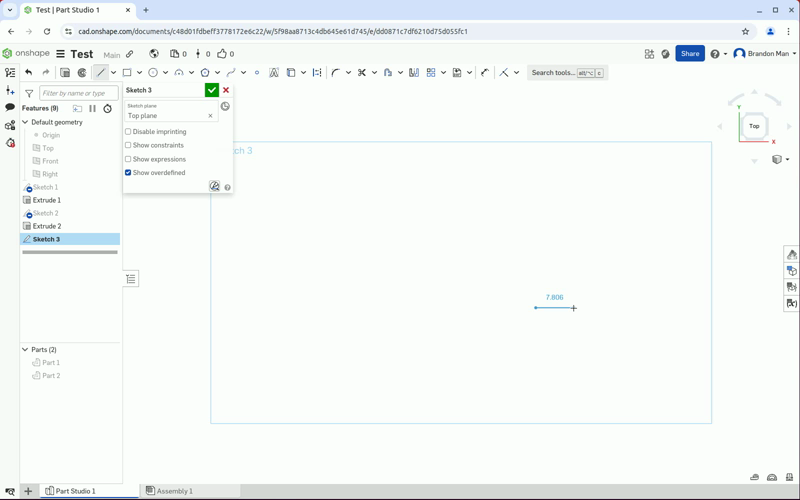
click(573, 307)
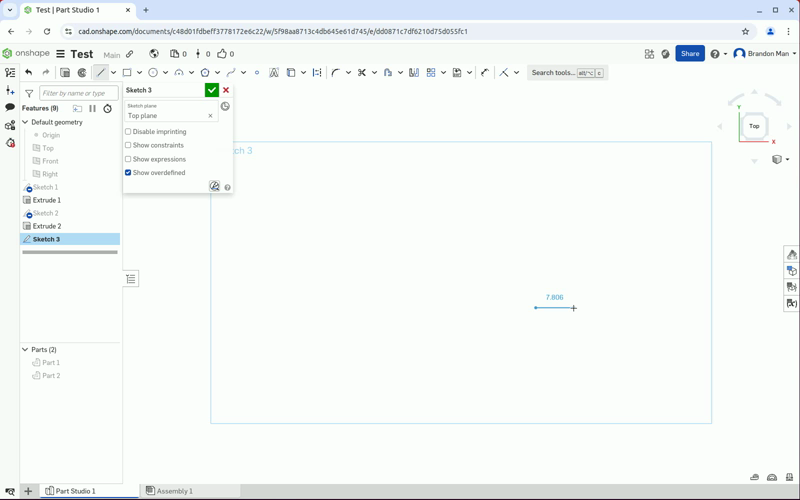
key_up(shift)
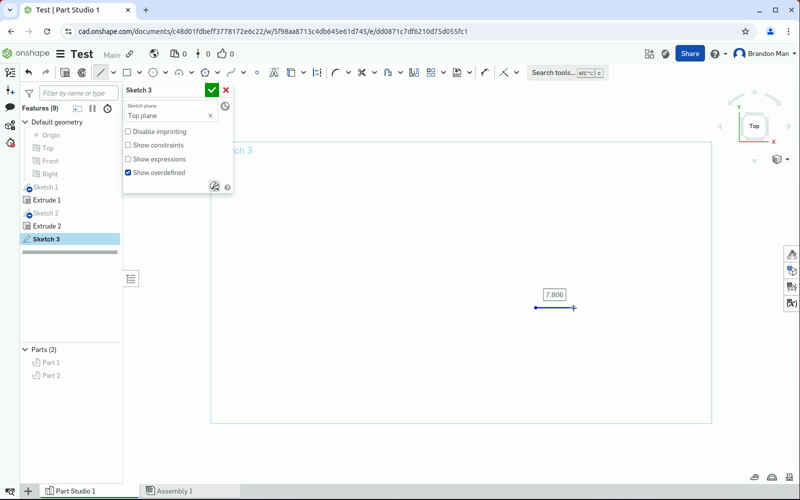
key_down(shift)
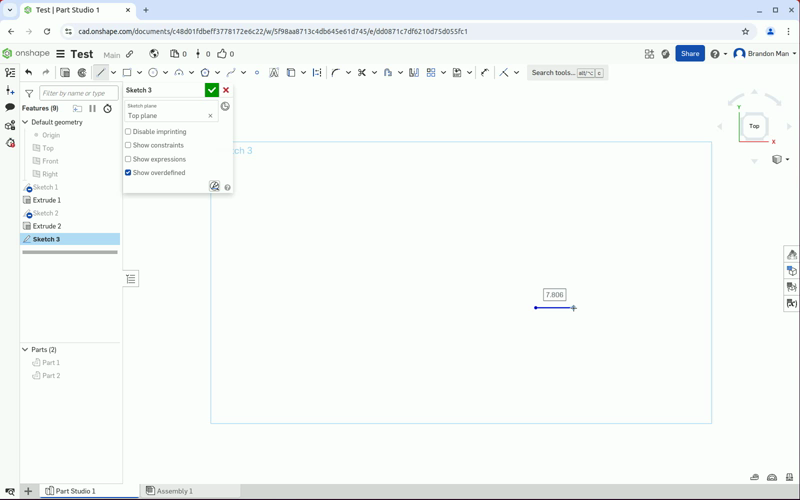
mouse_move(589, 307)
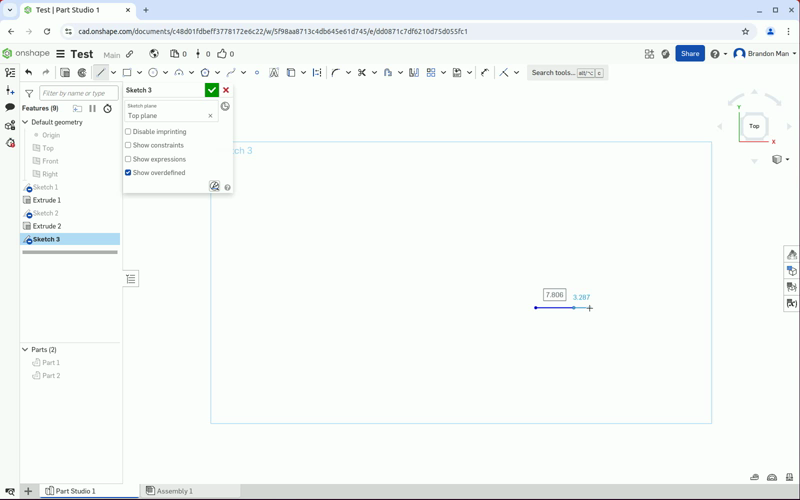
mouse_move(573, 257)
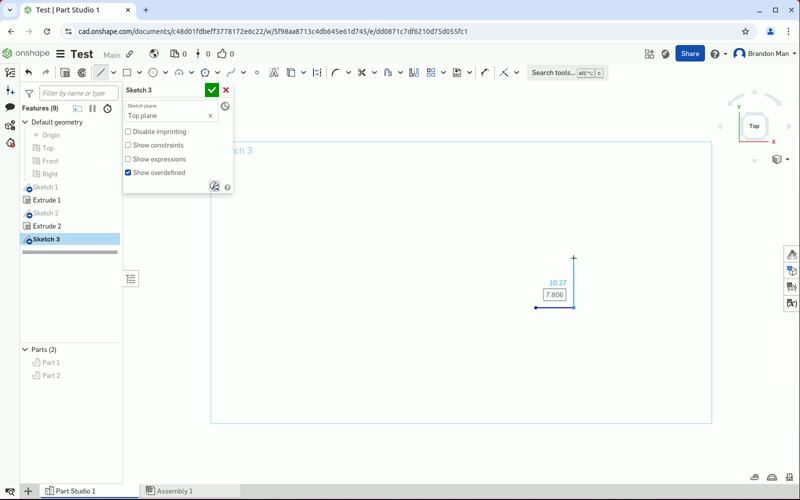
click(573, 257)
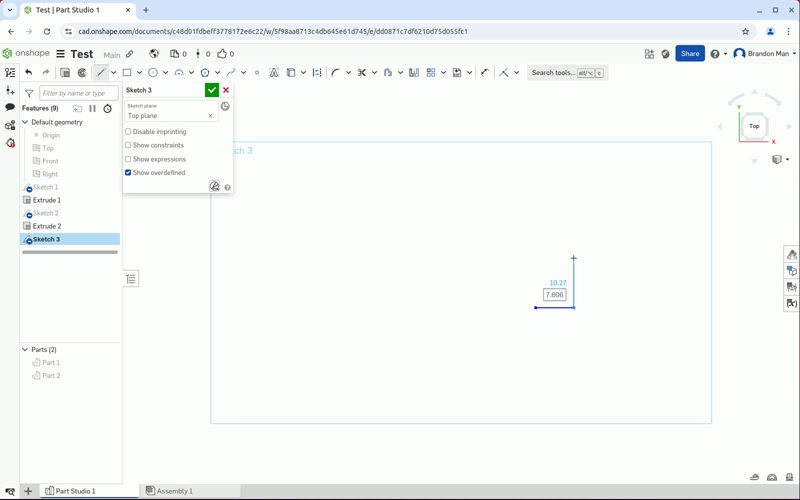
key_up(shift)
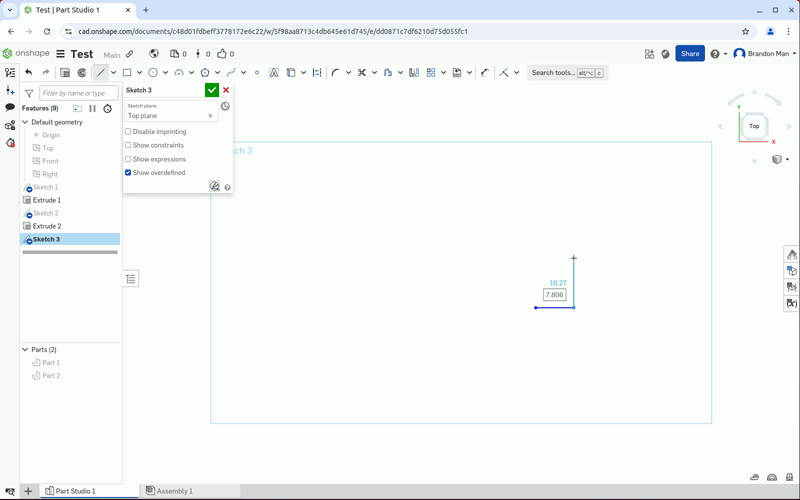
key_down(shift)
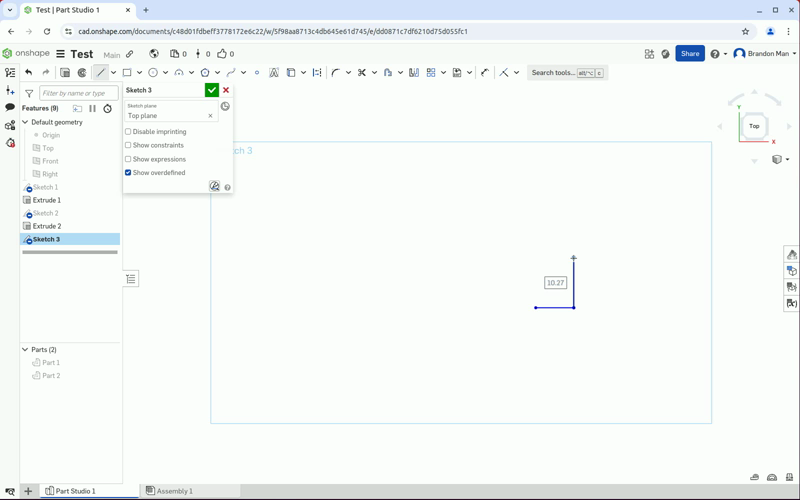
mouse_move(589, 257)
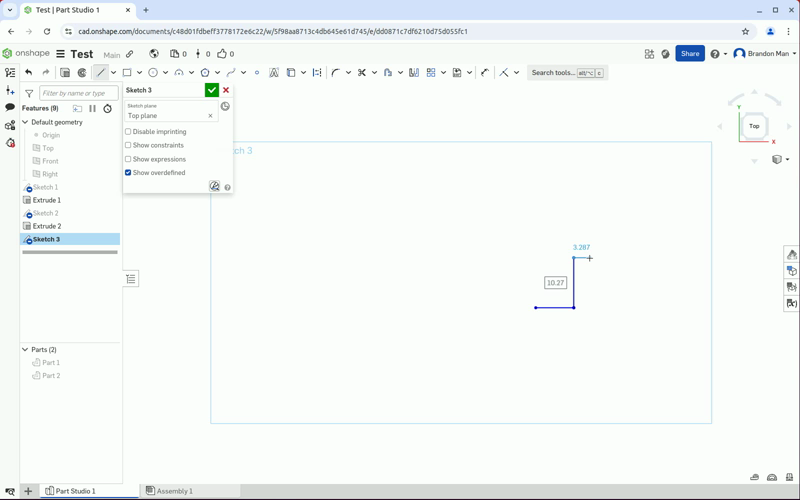
mouse_move(535, 257)
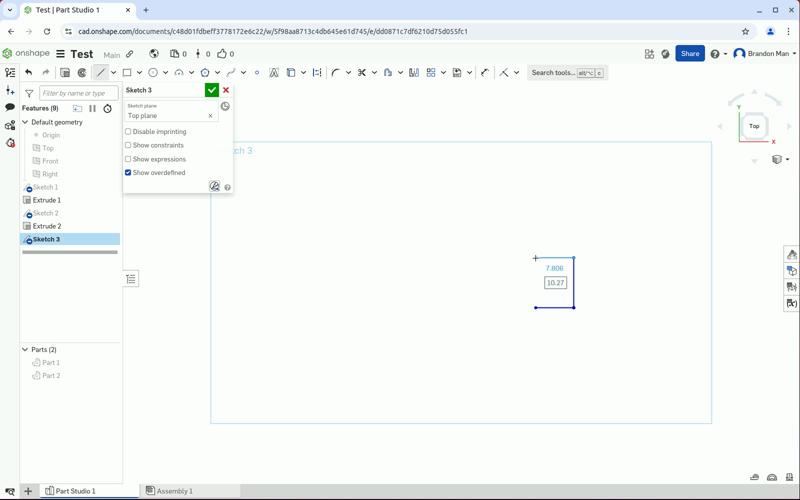
click(535, 257)
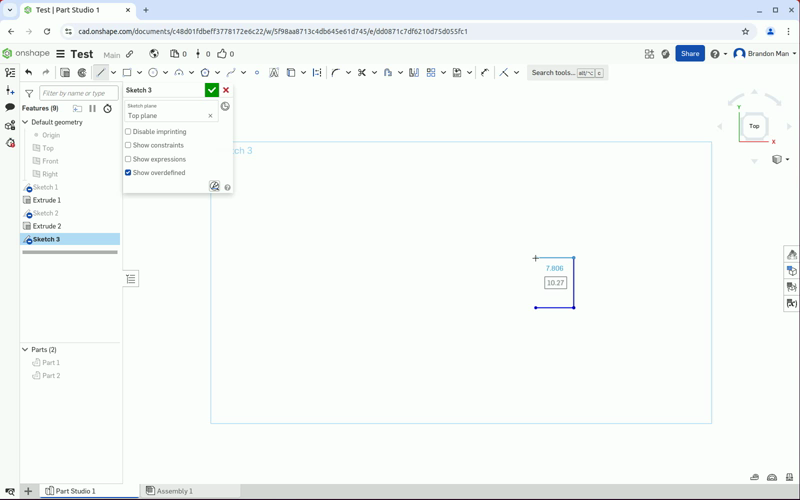
key_up(shift)
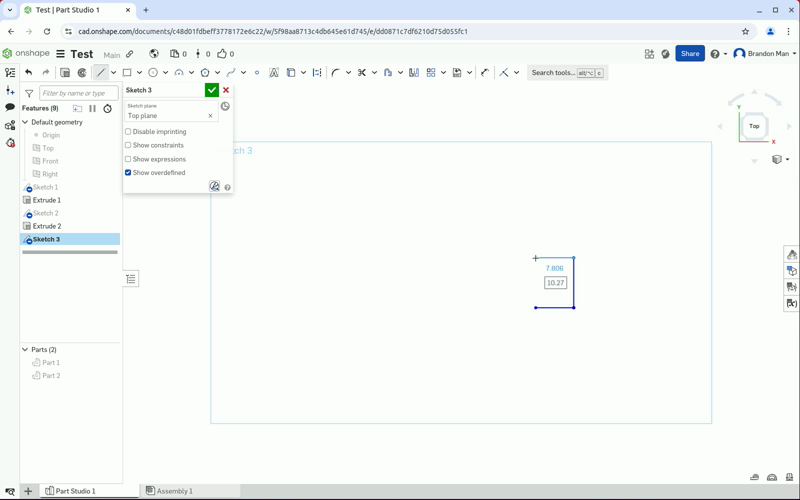
key(esc)
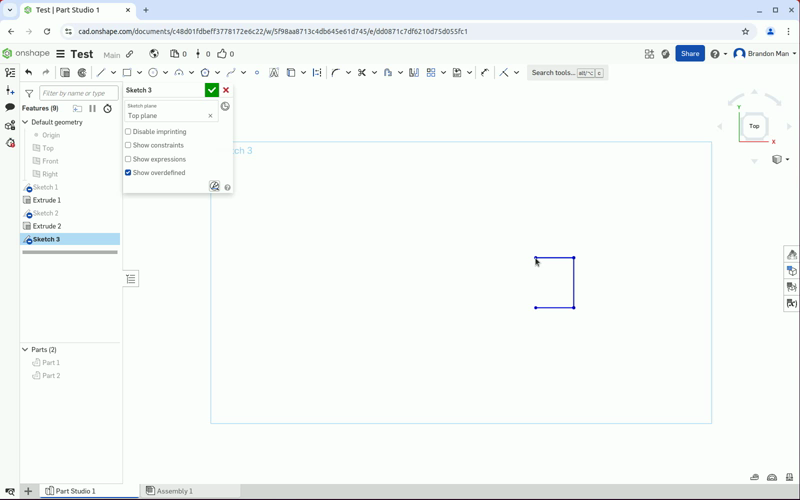
key(a)
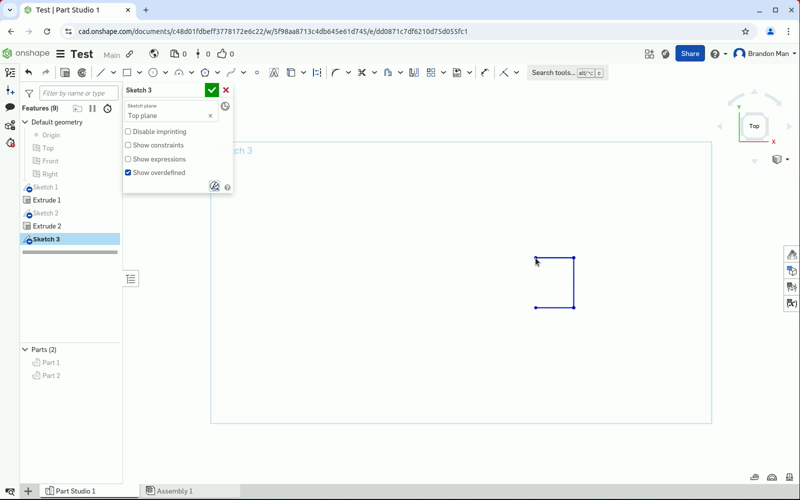
mouse_move(535, 257)
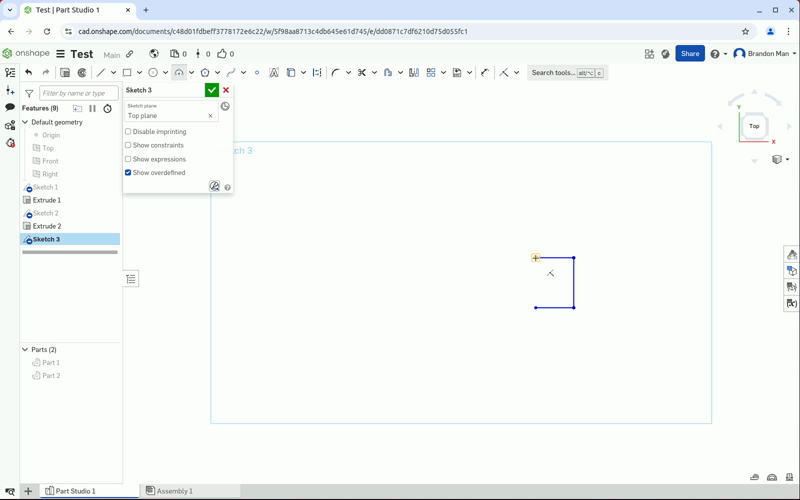
click(535, 257)
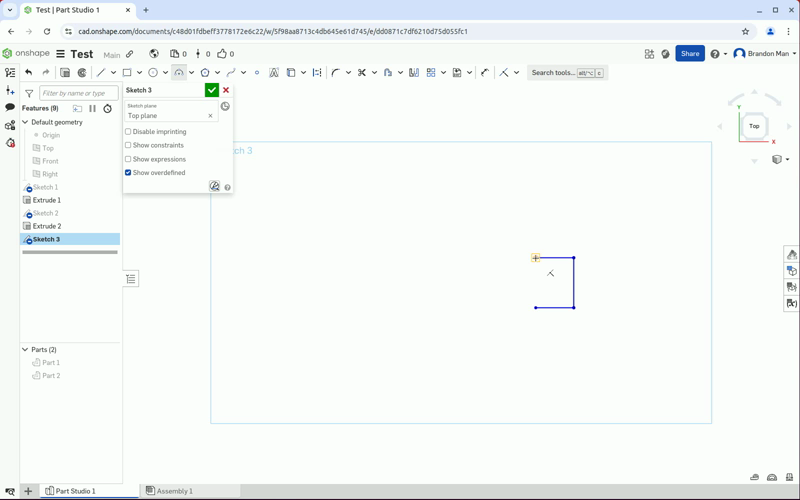
mouse_move(535, 307)
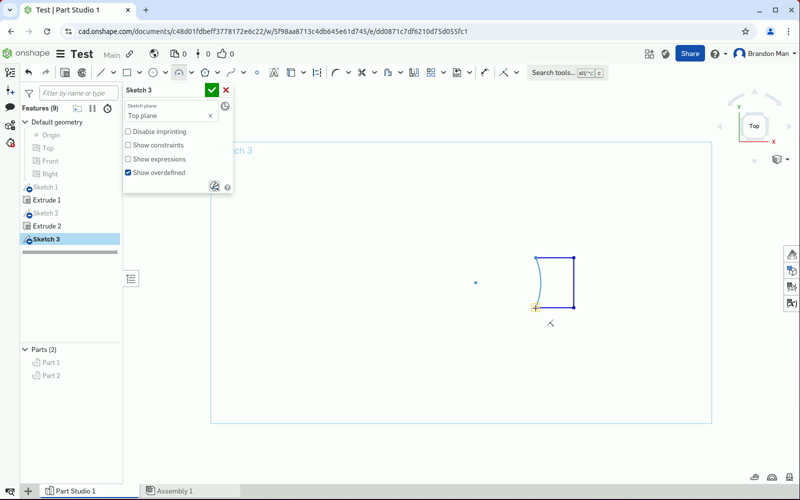
click(535, 307)
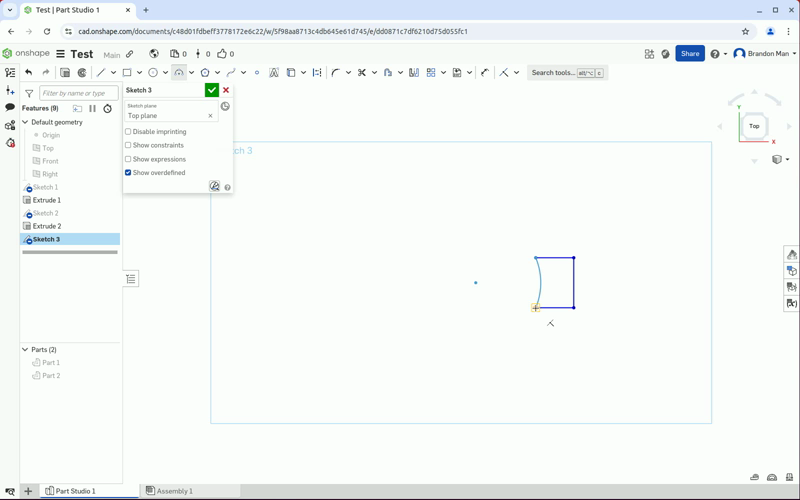
key_down(shift)
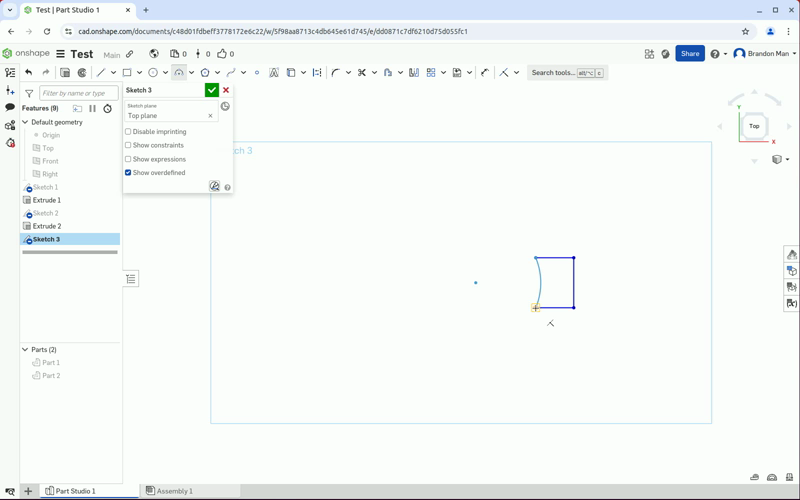
mouse_move(539, 282)
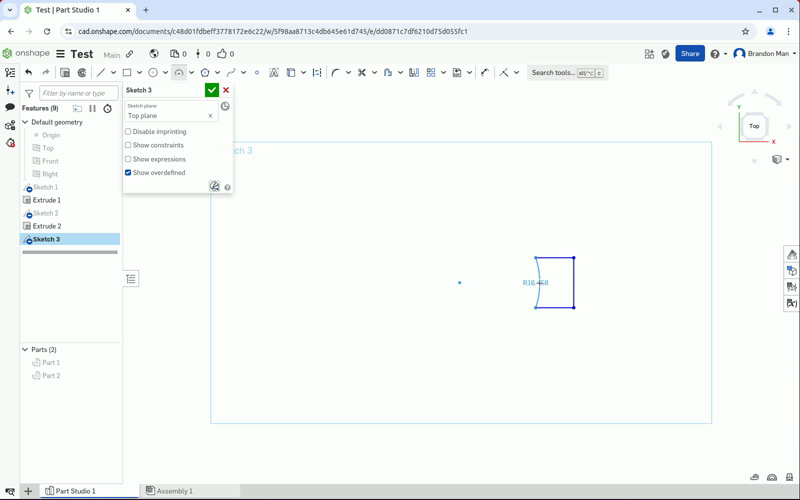
click(539, 282)
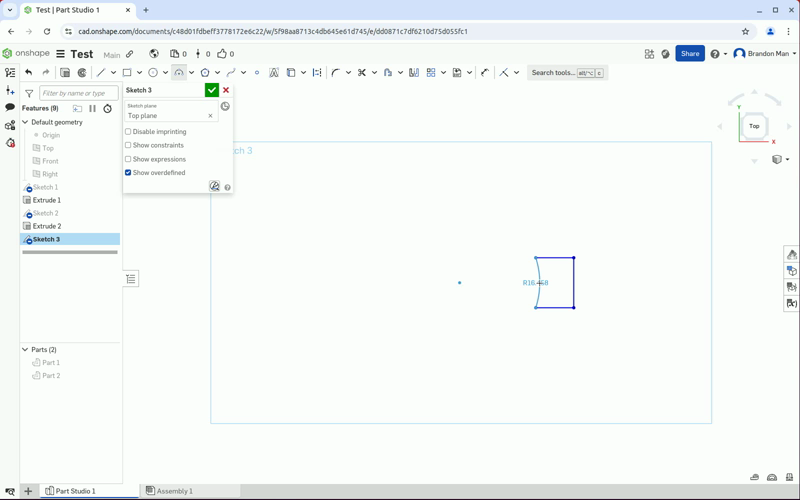
key_up(shift)
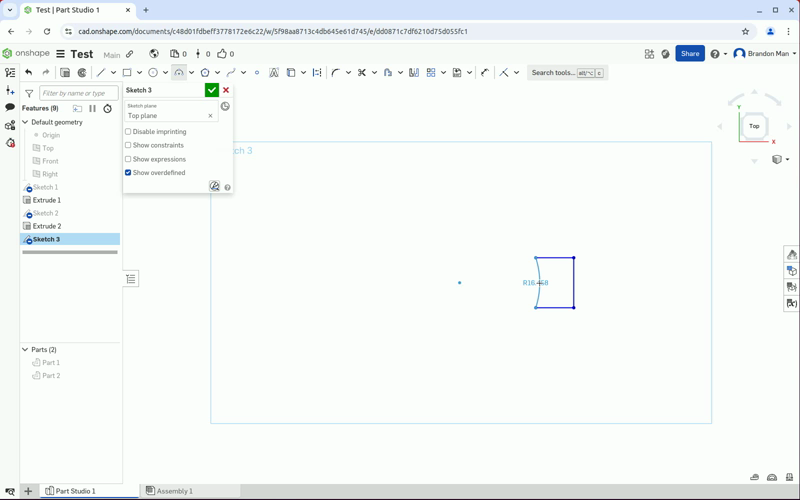
key(esc)
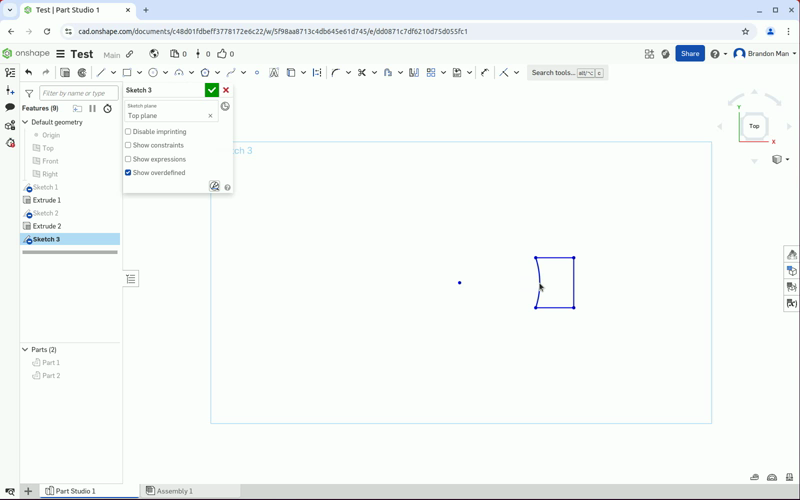
mouse_move(544, 273)
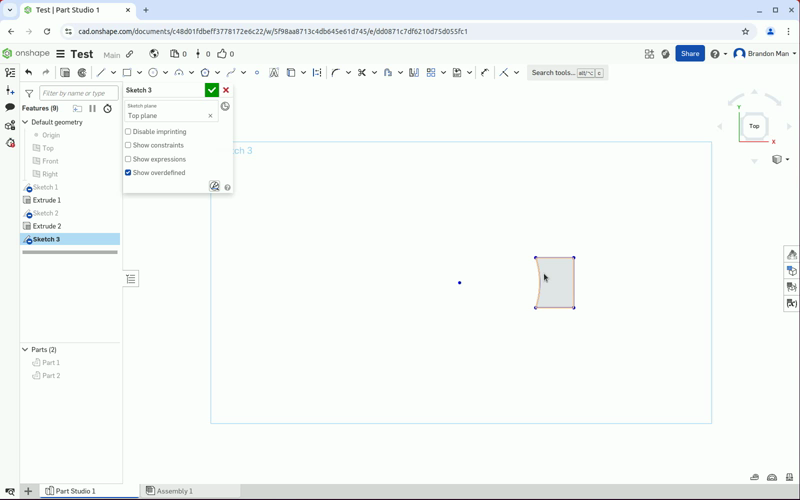
scroll(6)
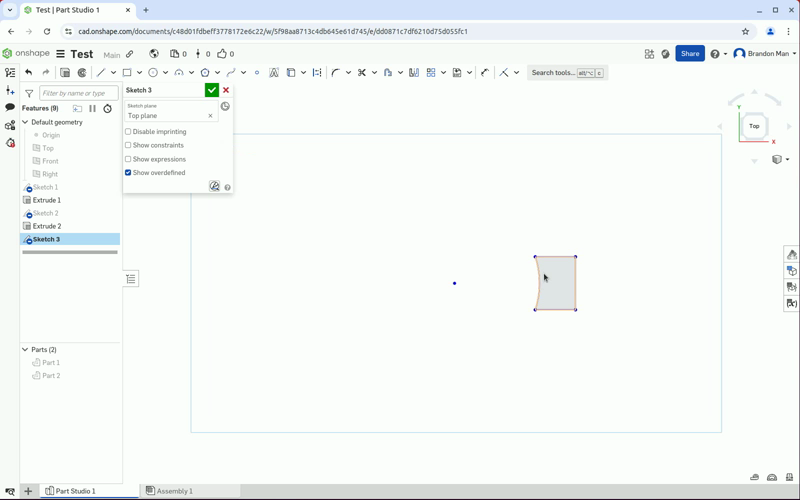
scroll(6)
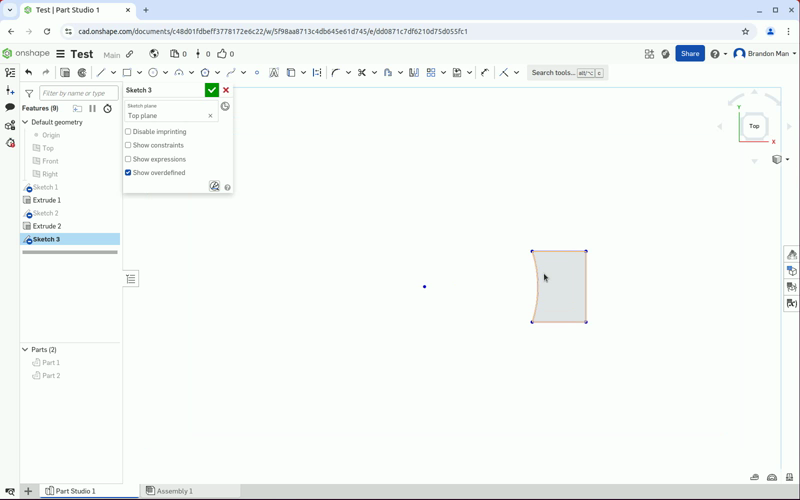
scroll(6)
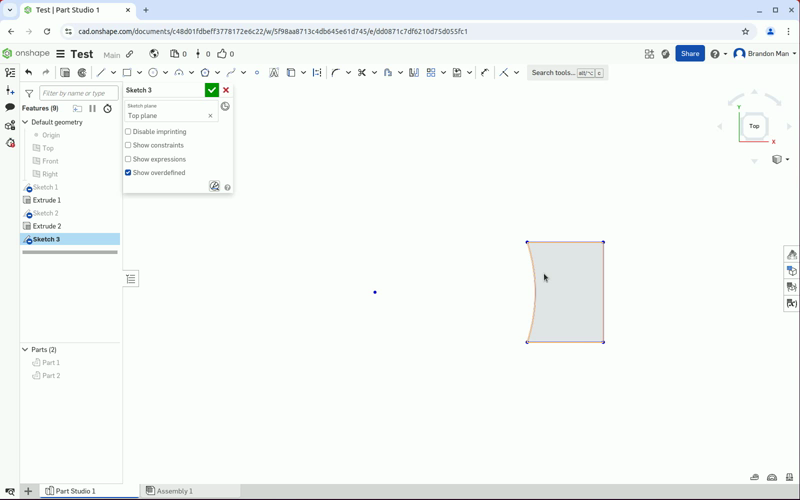
scroll(6)
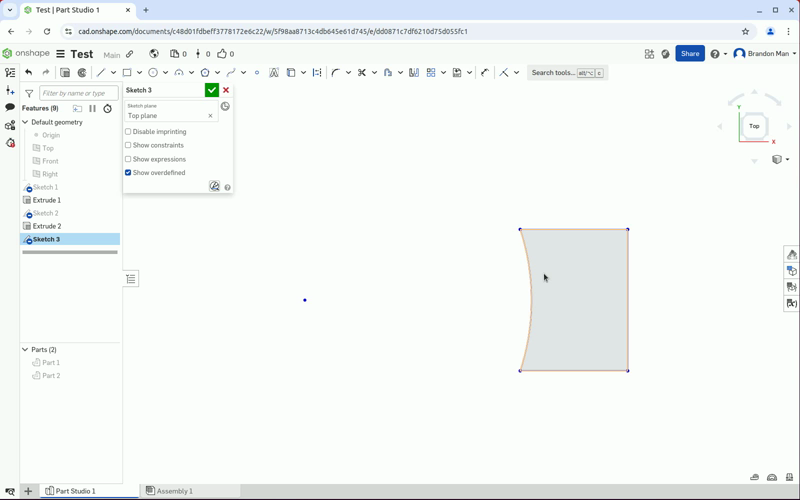
scroll(6)
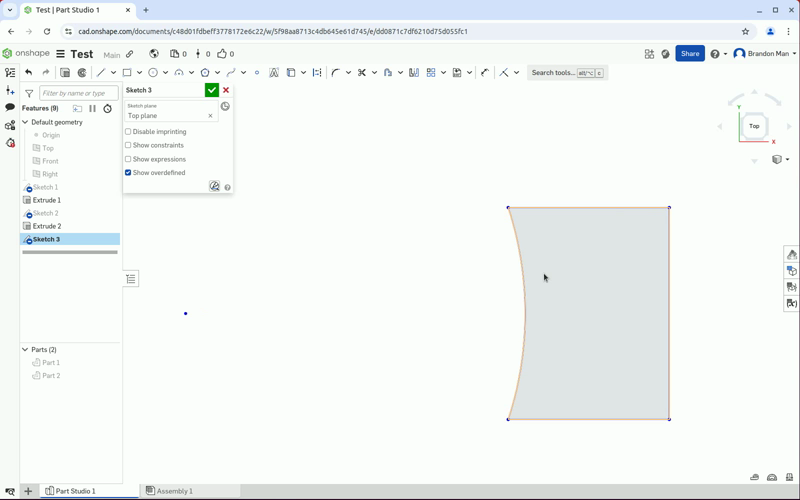
scroll(6)
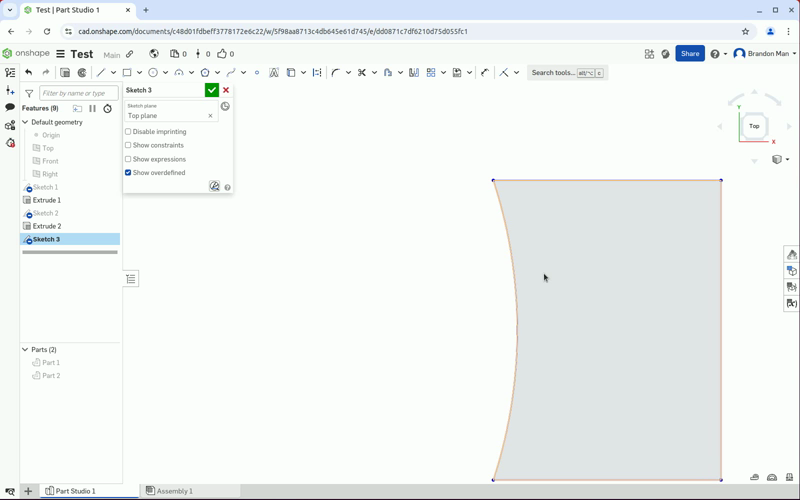
scroll(6)
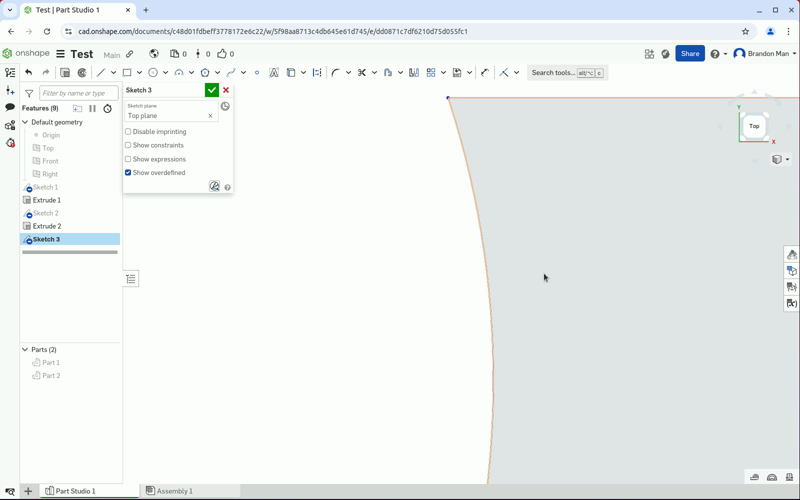
click(544, 273)
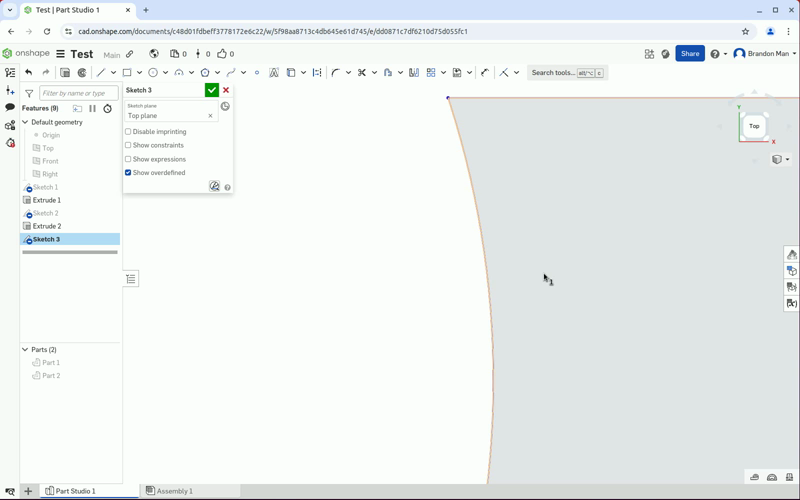
scroll(-6)
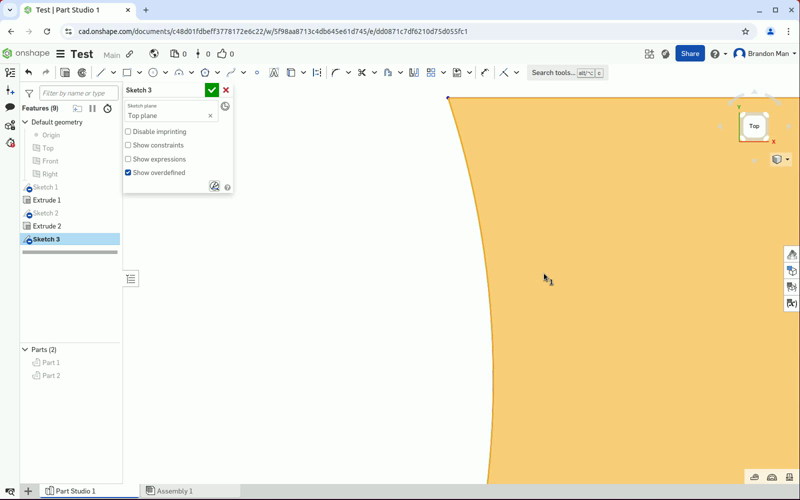
scroll(-6)
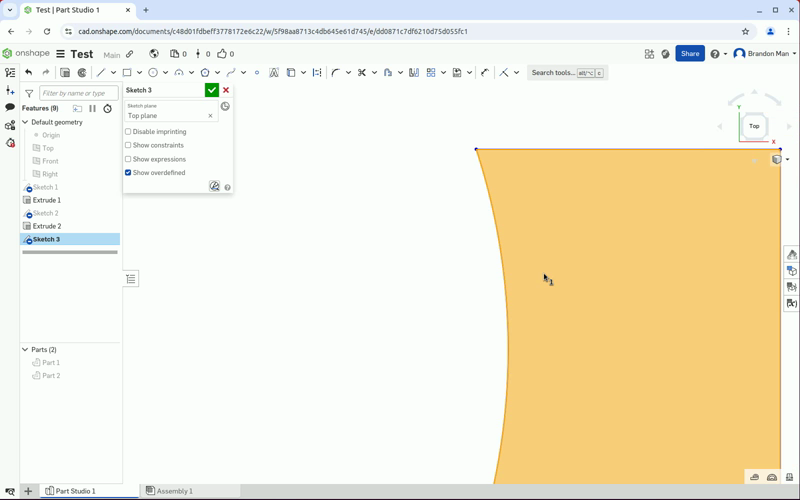
scroll(-6)
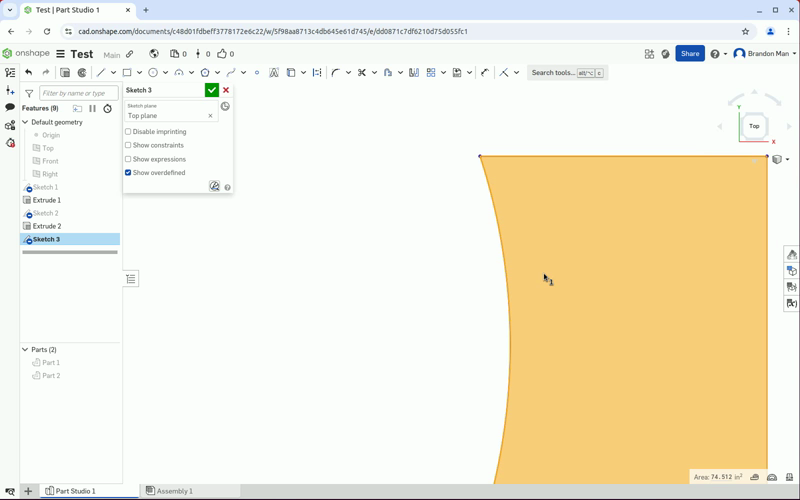
scroll(-6)
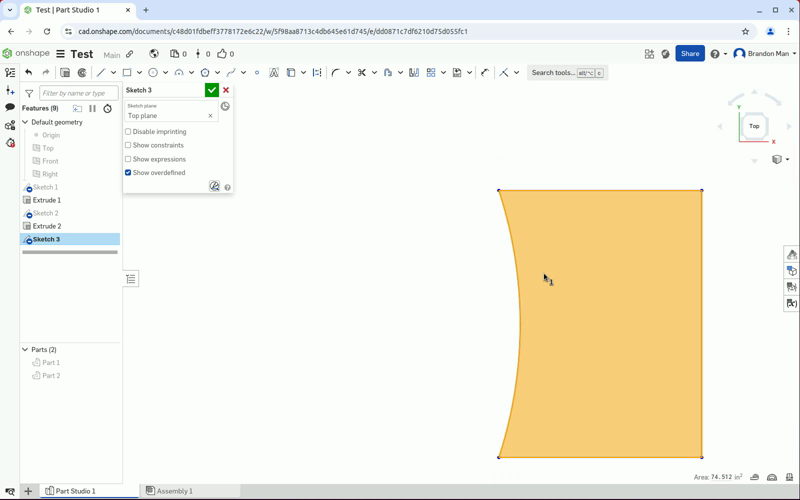
scroll(-6)
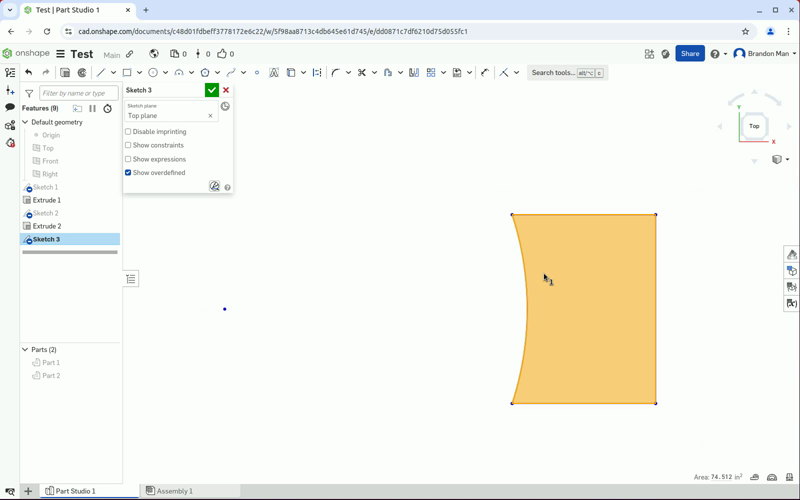
scroll(-6)
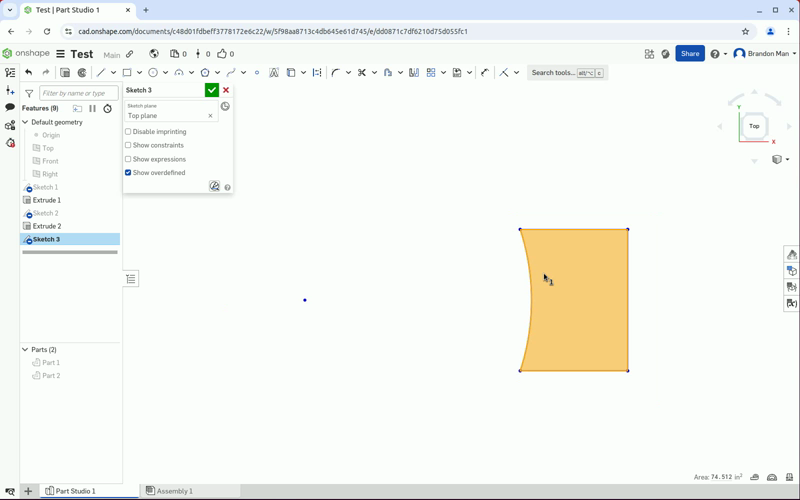
scroll(-6)
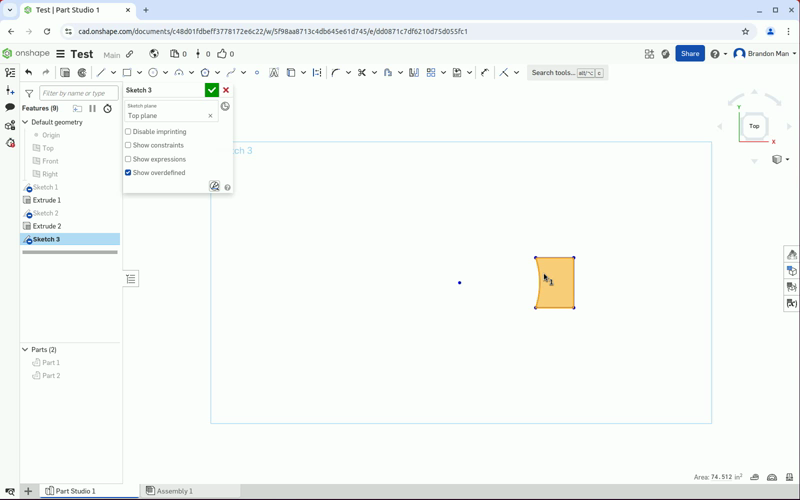
mouse_move(73, 352)
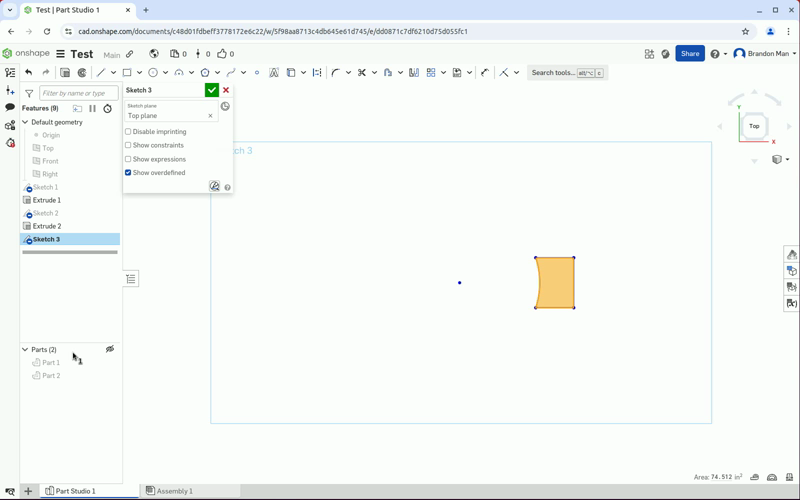
key(shift+y)
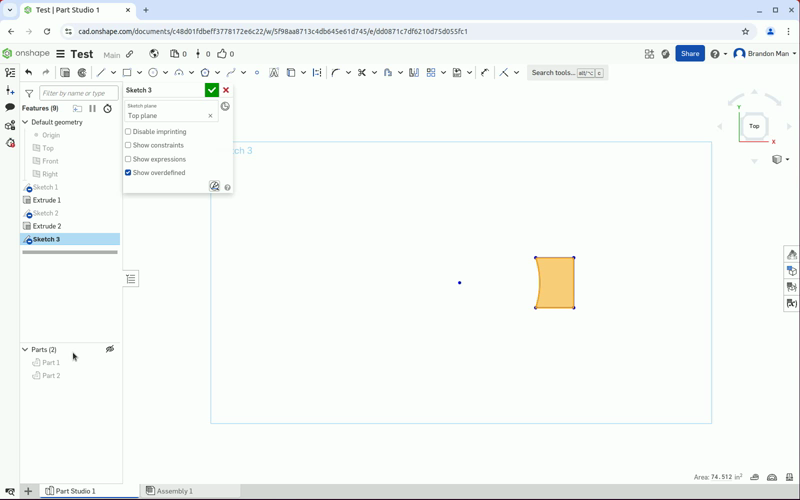
key(shift+e)
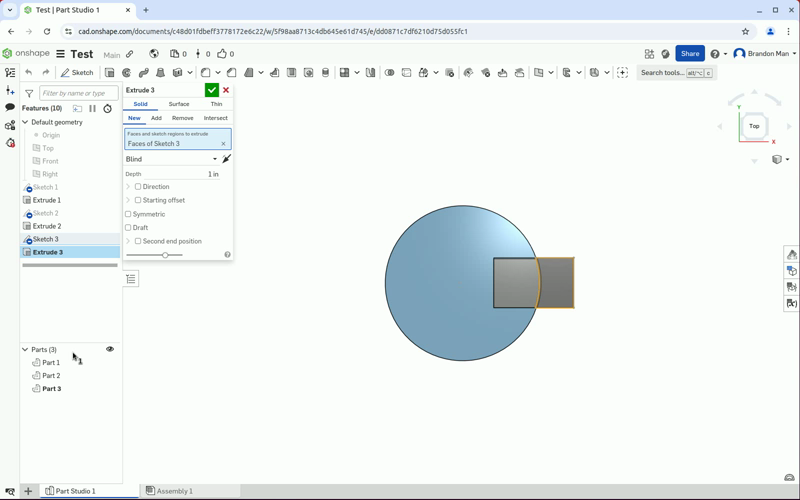
mouse_move(143, 106)
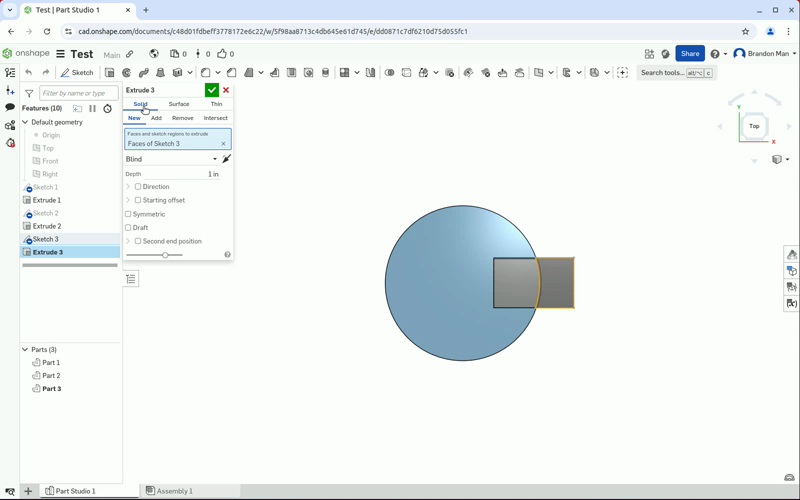
click(143, 106)
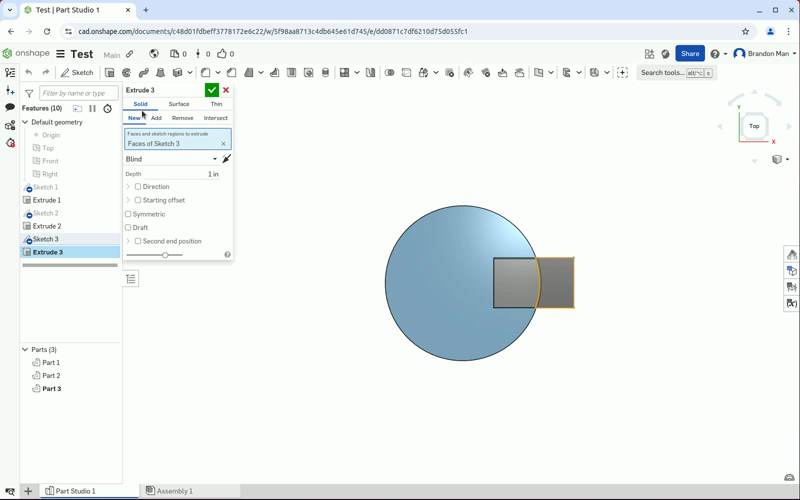
mouse_move(137, 120)
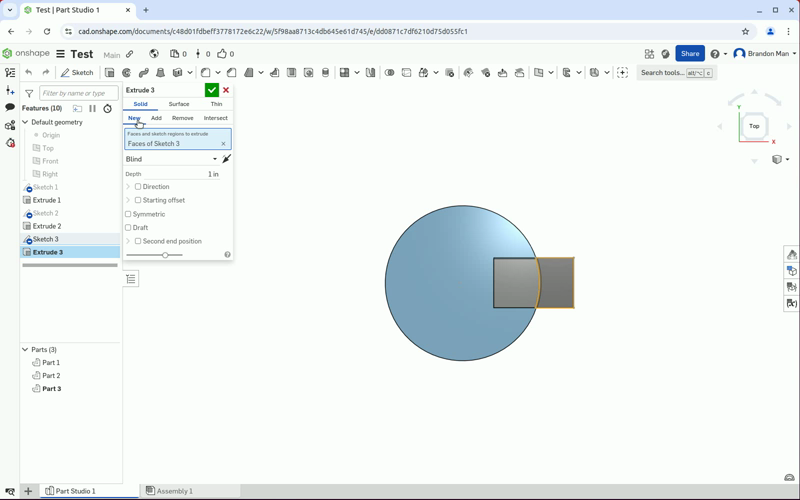
click(137, 120)
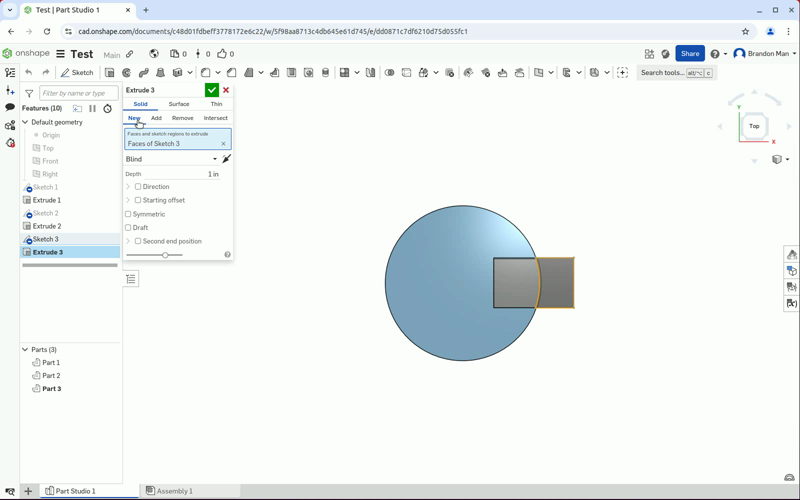
key(tab, 4)
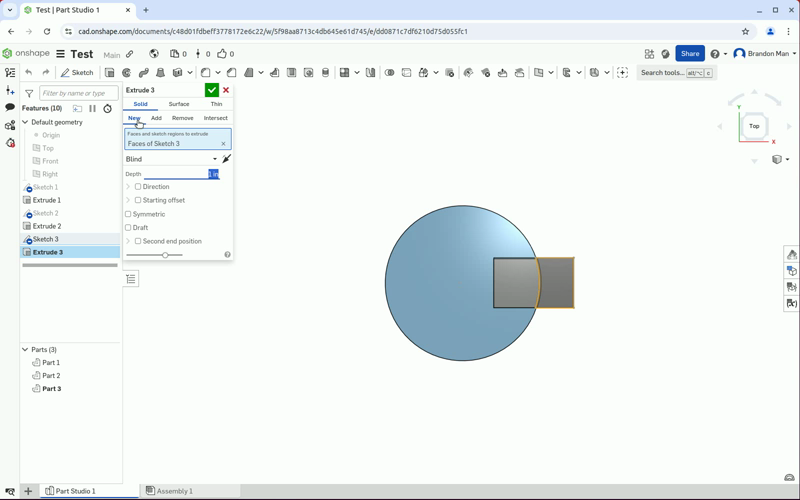
text(4.092)
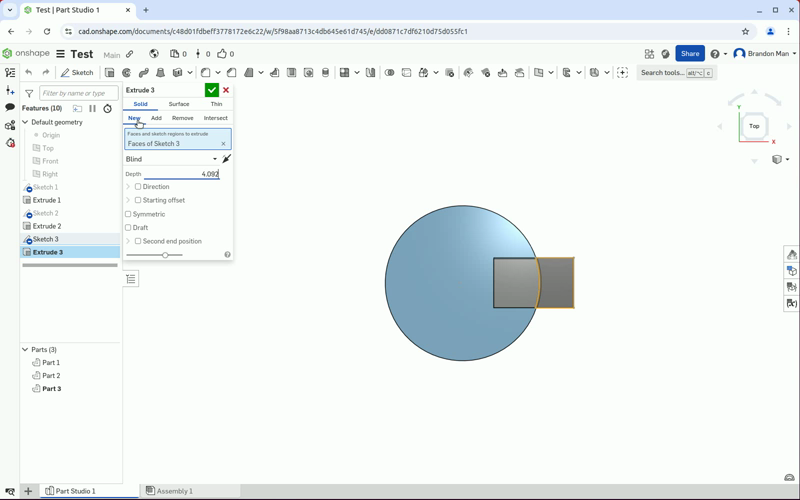
key(enter)
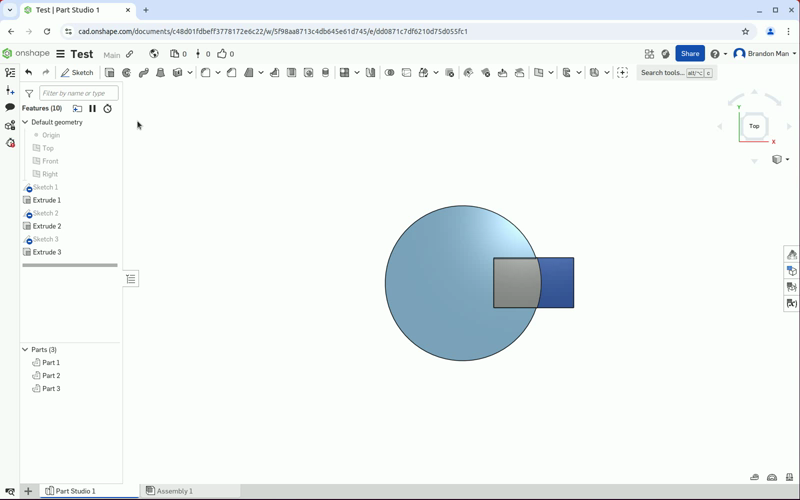
key(shift+h)
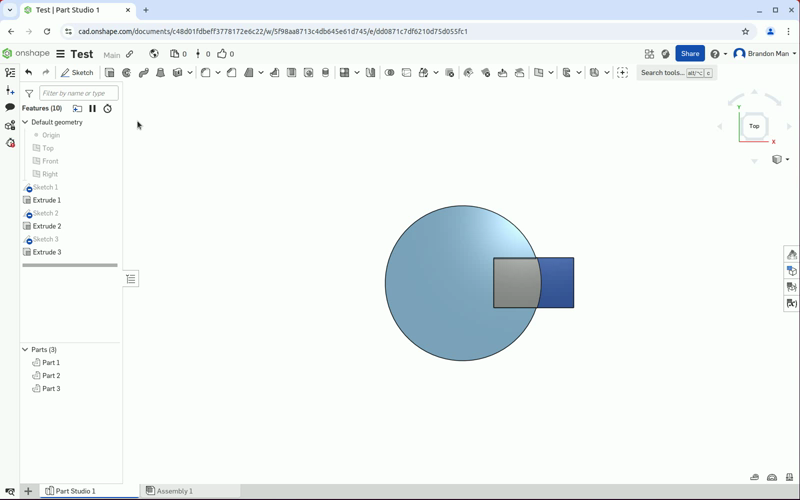
key(shift+h)
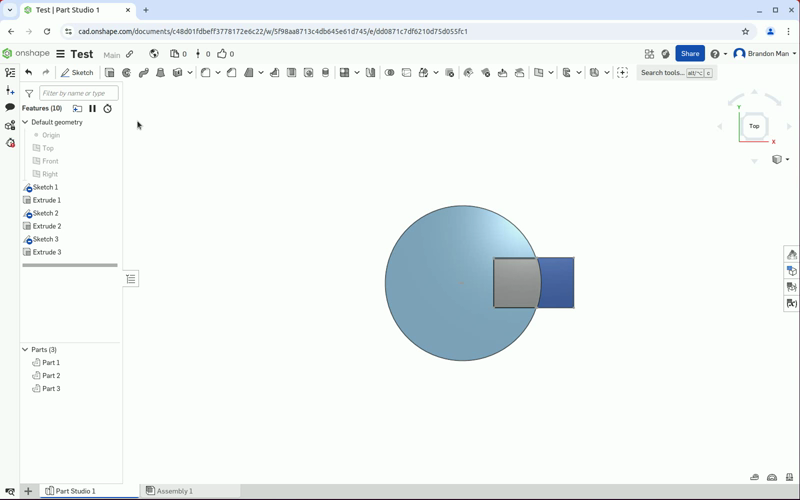
key(shift+7)
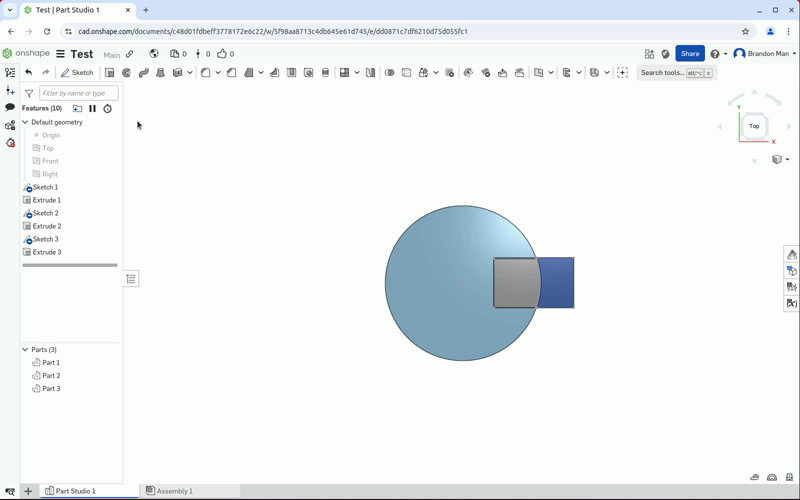
key(up, 3)
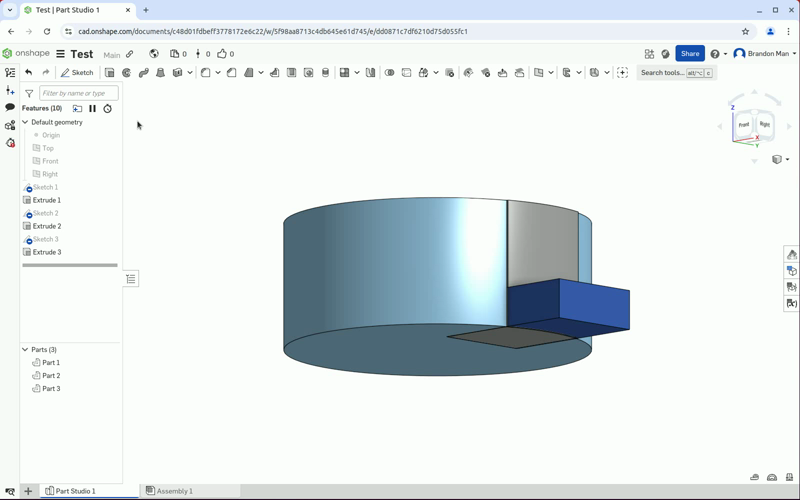
key(left, 3)
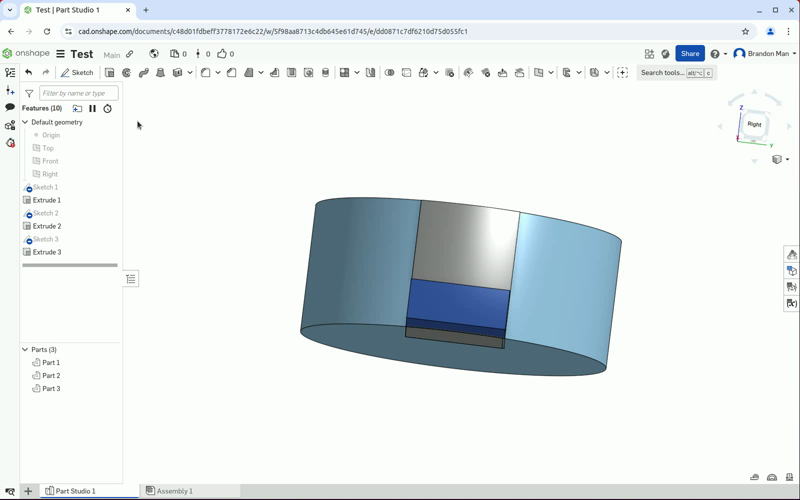
key(right, 3)
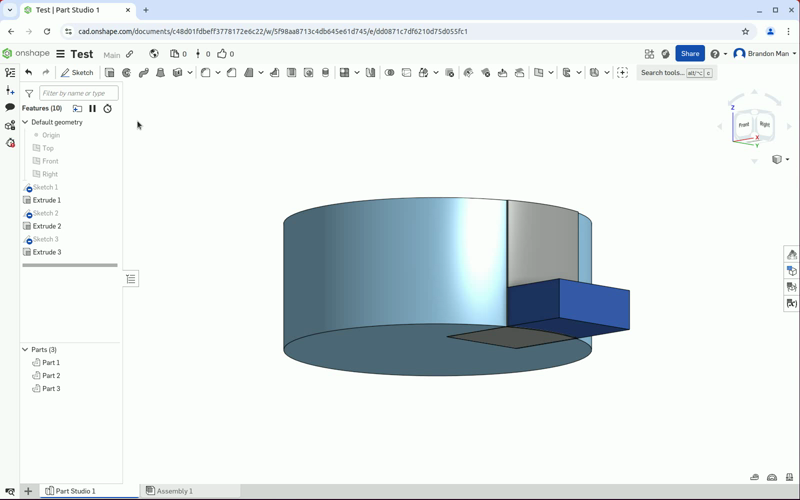
key(down, 3)
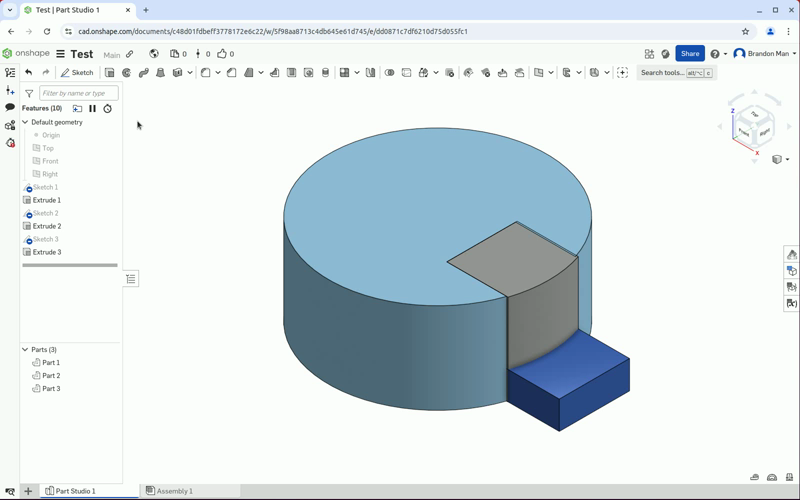
mouse_move(73, 189)
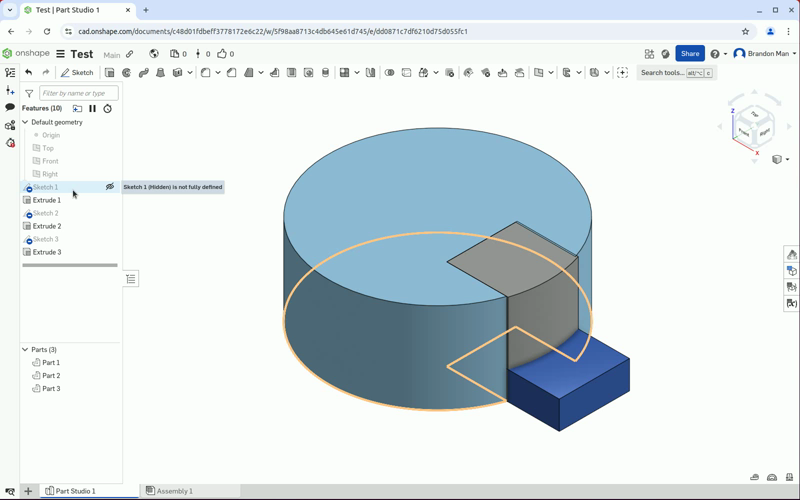
click(73, 189)